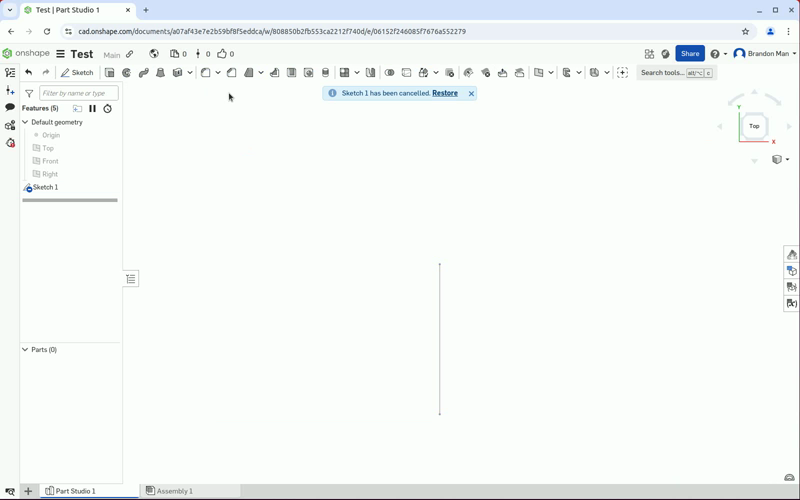
key(shift+h)
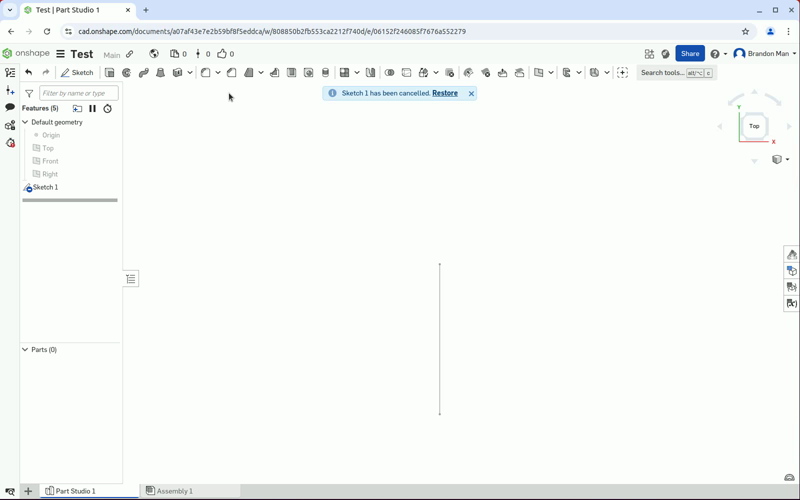
key(shift+s)
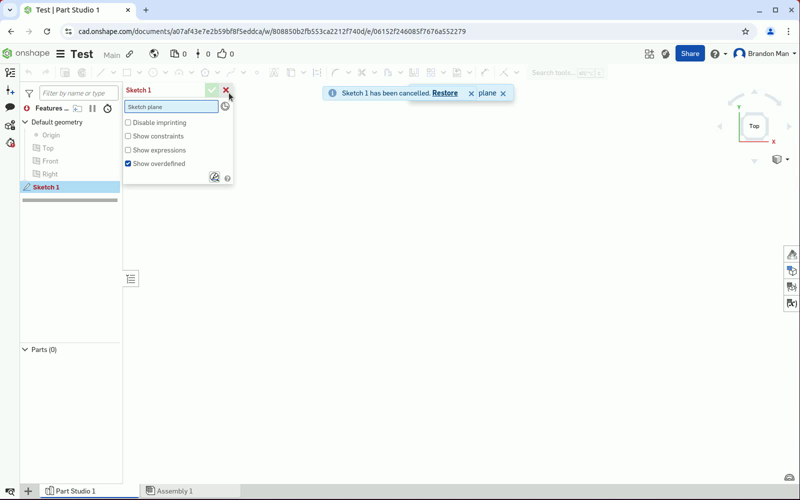
mouse_move(73, 150)
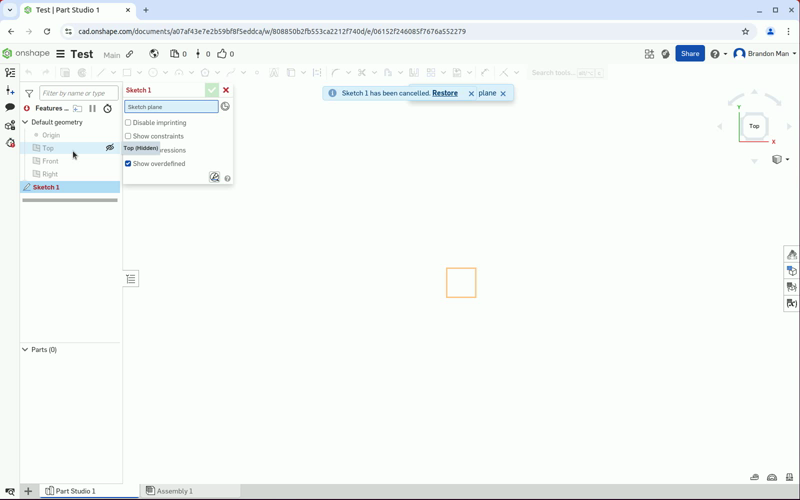
click(73, 150)
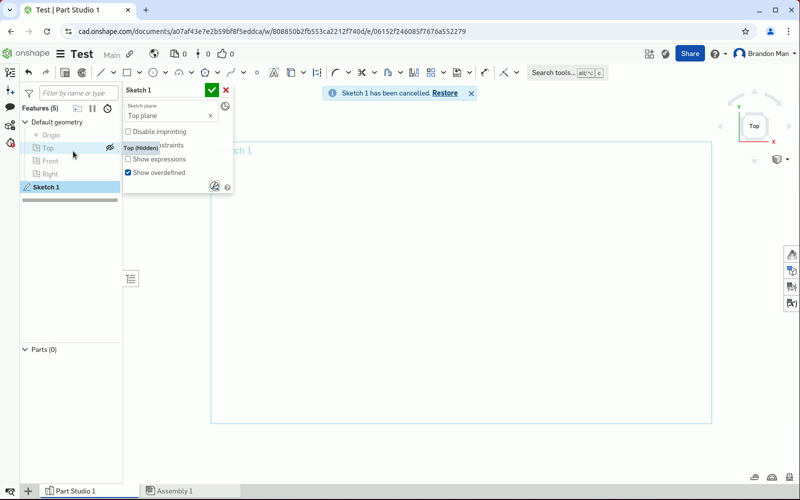
mouse_move(73, 352)
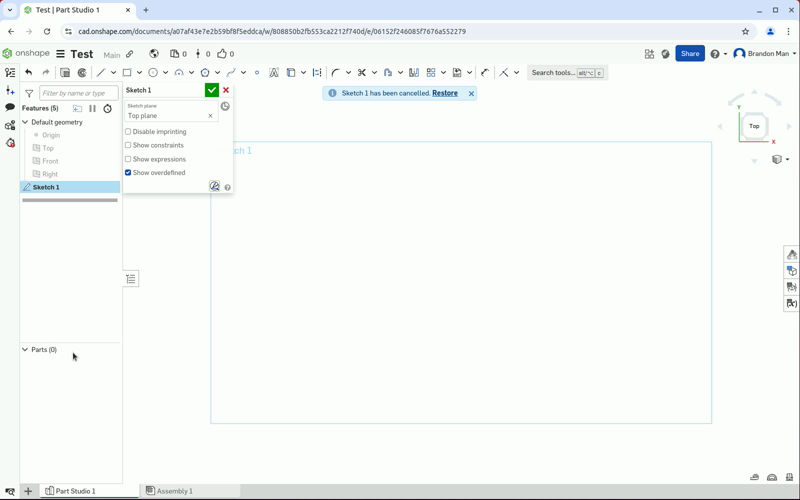
key(y)
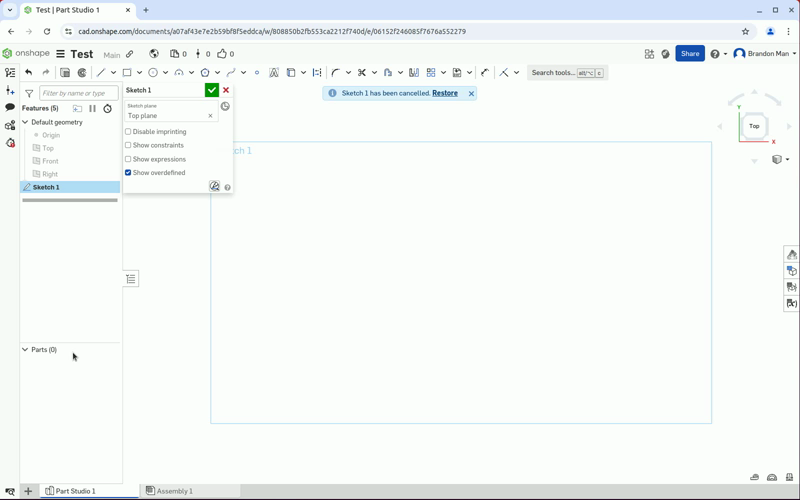
key(l)
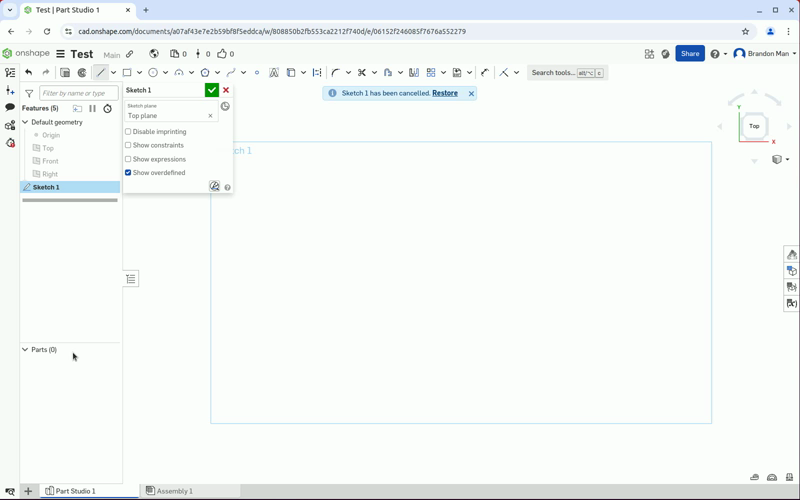
key_down(shift)
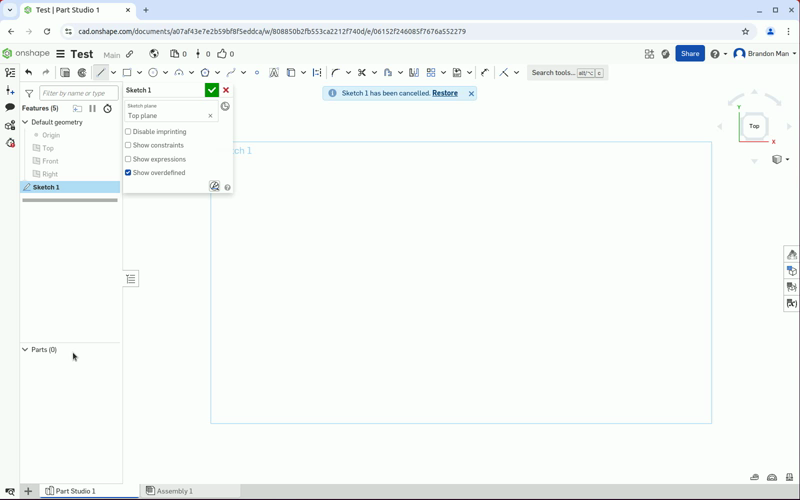
mouse_move(460, 304)
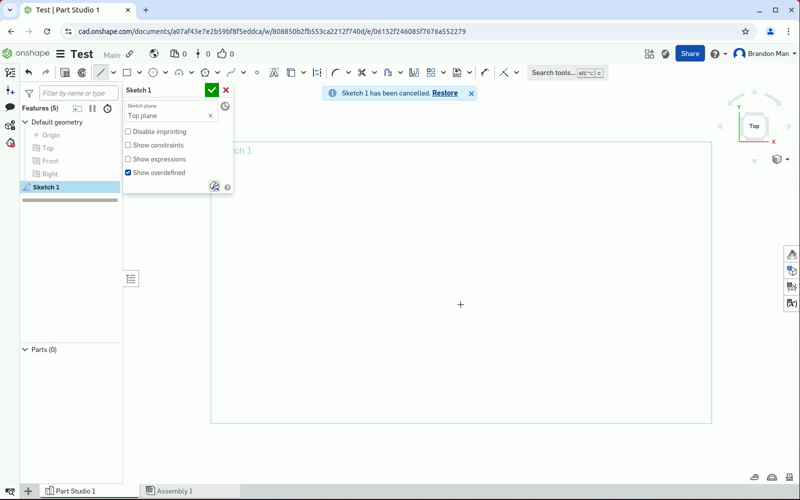
click(460, 304)
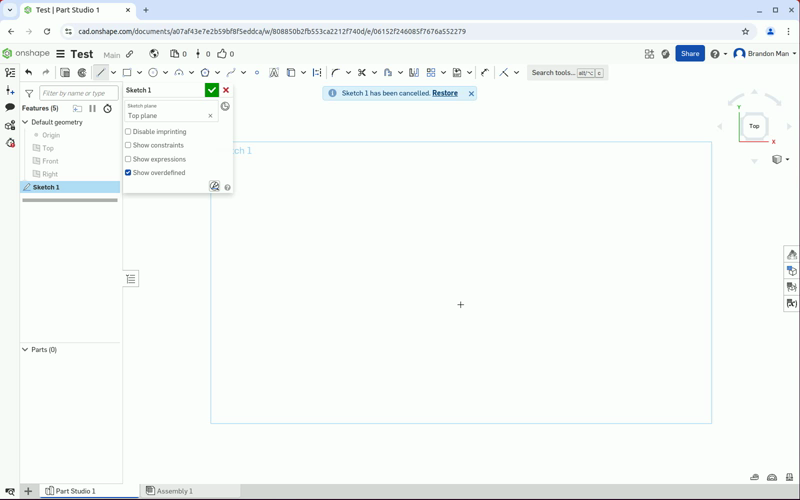
key_up(shift)
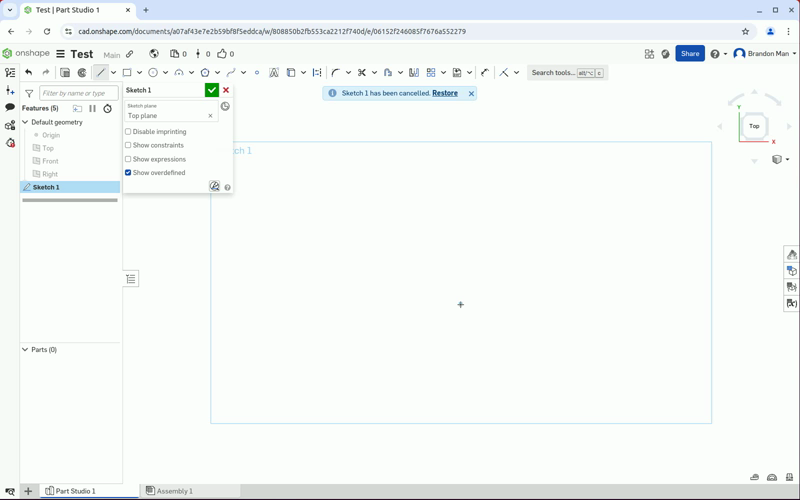
key_down(shift)
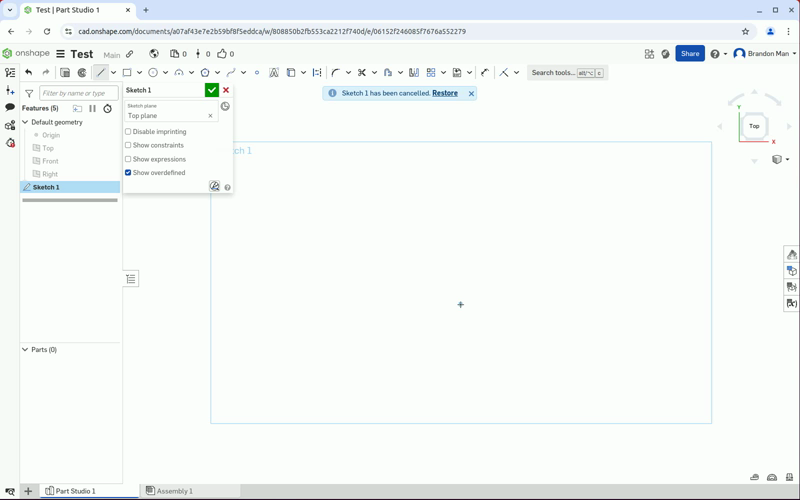
mouse_move(552, 304)
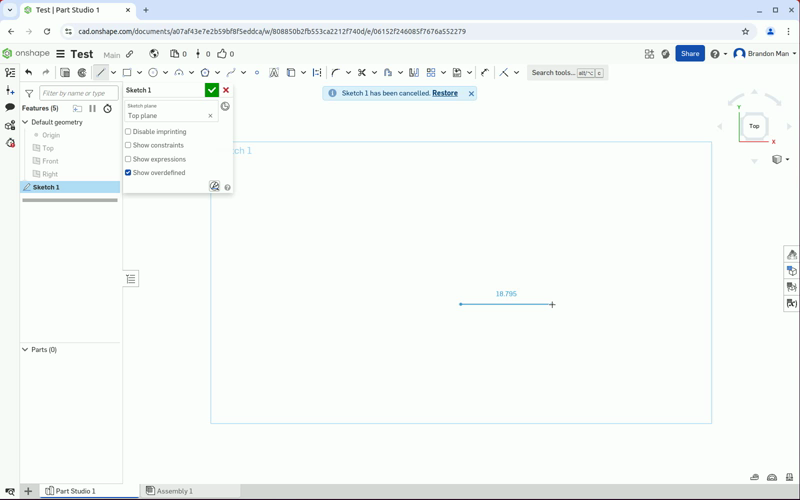
click(552, 304)
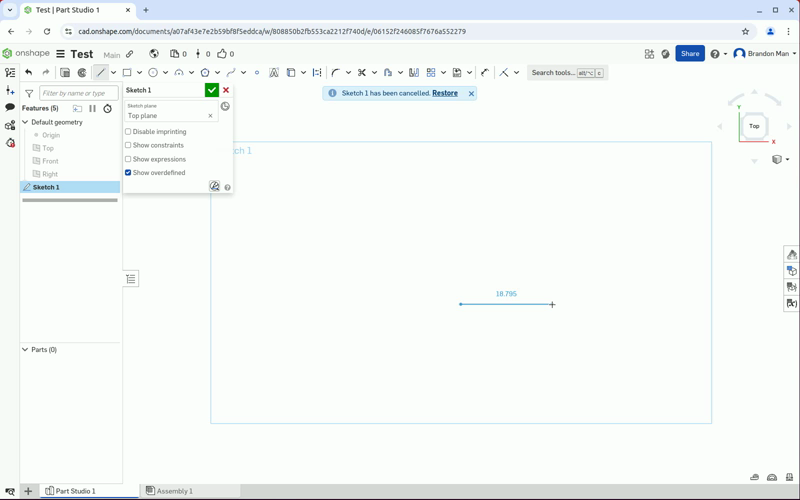
key_up(shift)
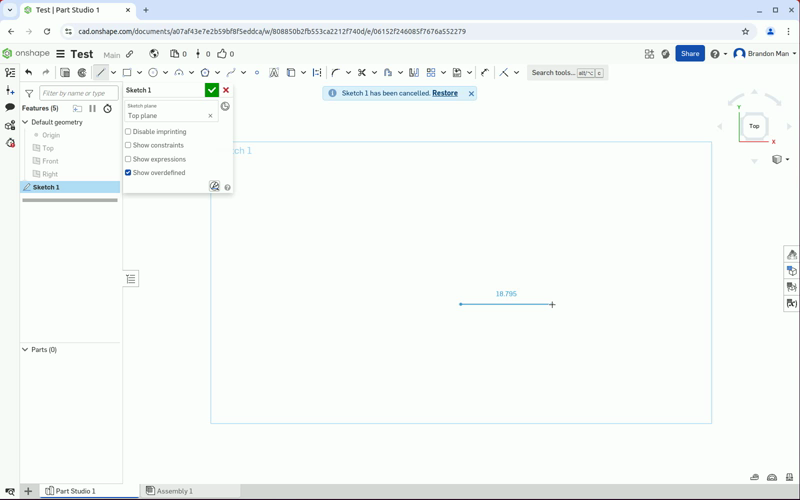
key(esc)
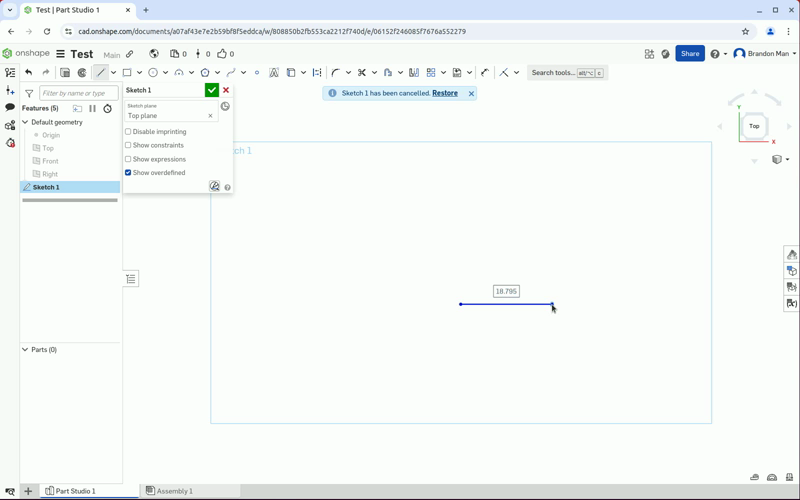
key(a)
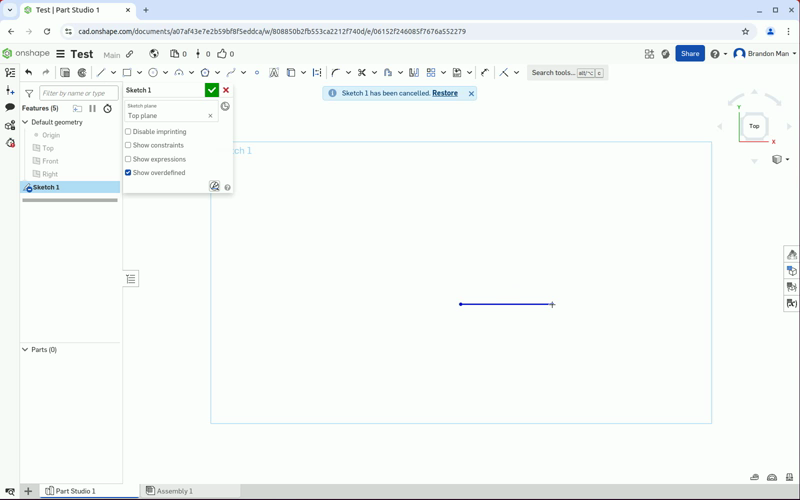
mouse_move(552, 304)
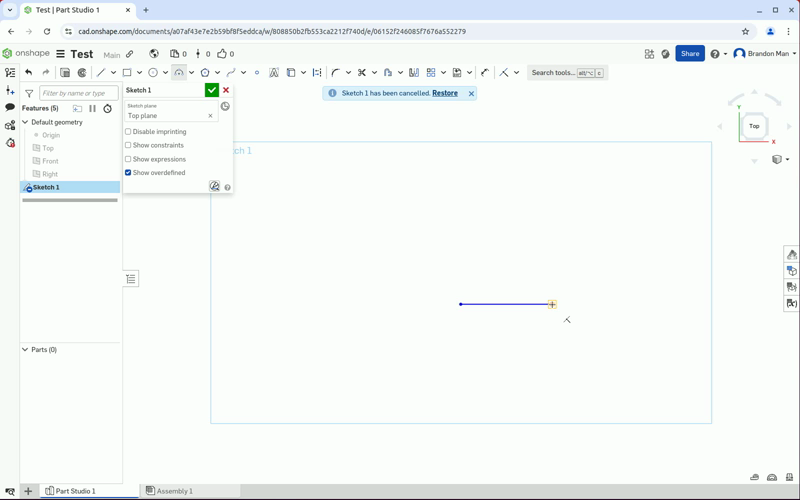
click(552, 304)
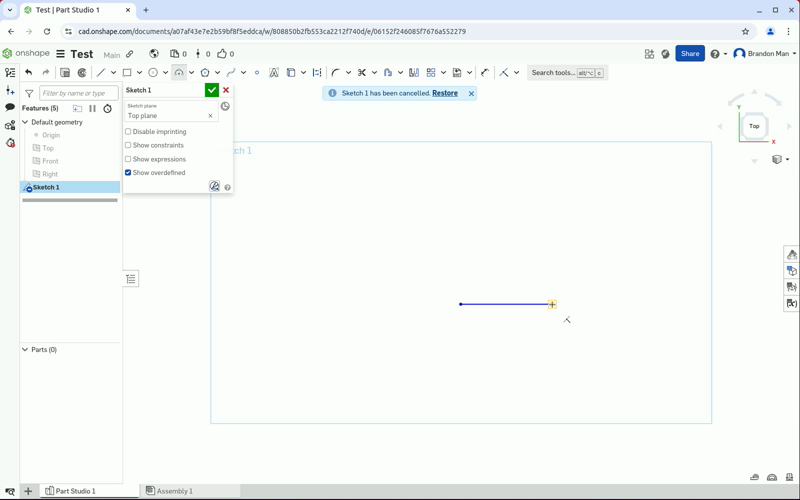
key_down(shift)
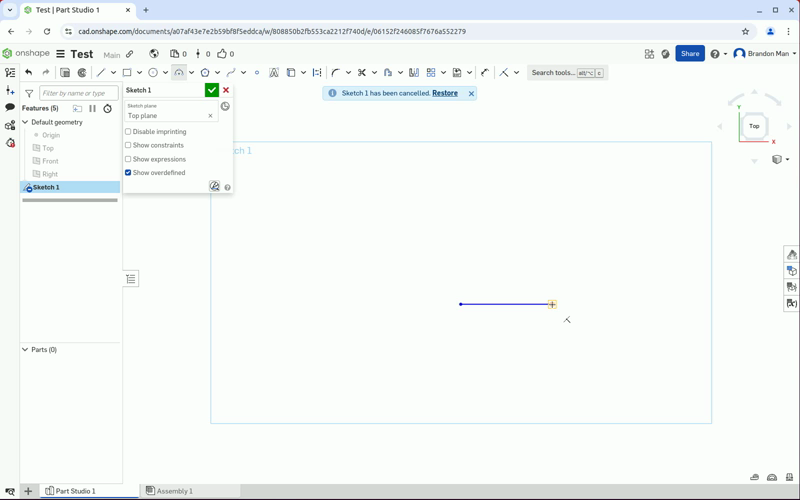
mouse_move(552, 261)
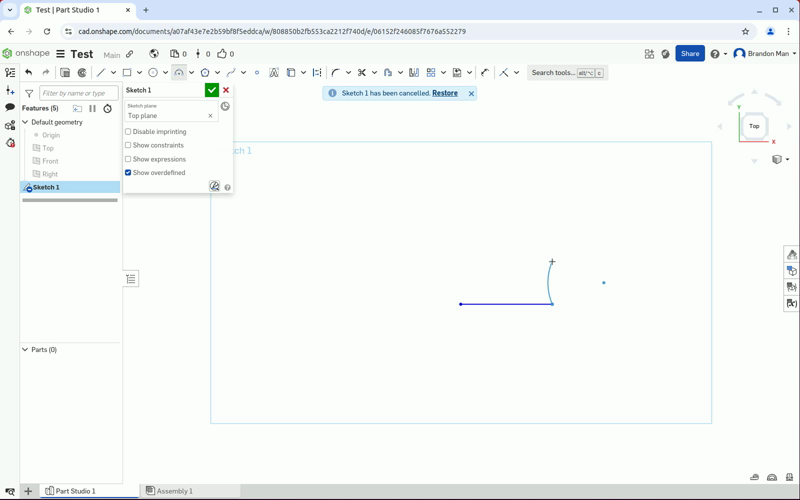
click(552, 261)
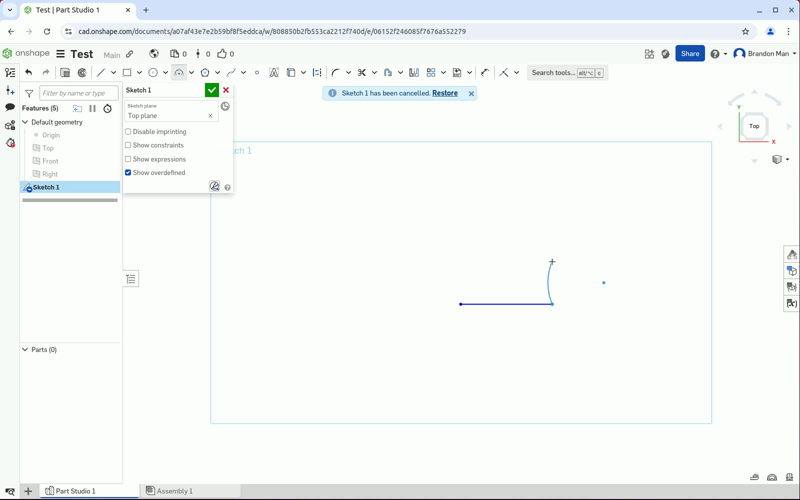
mouse_move(573, 282)
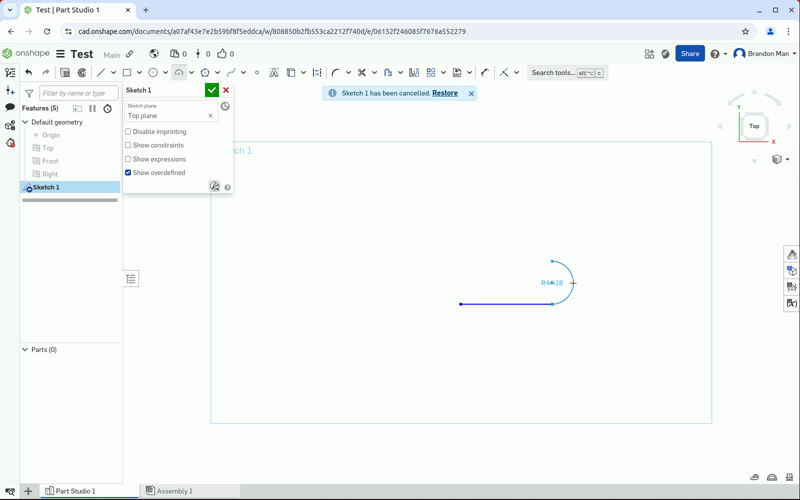
click(573, 282)
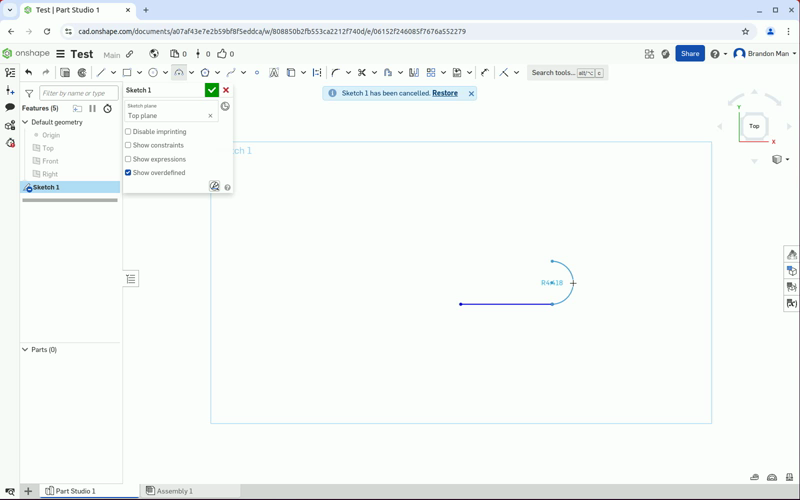
key_up(shift)
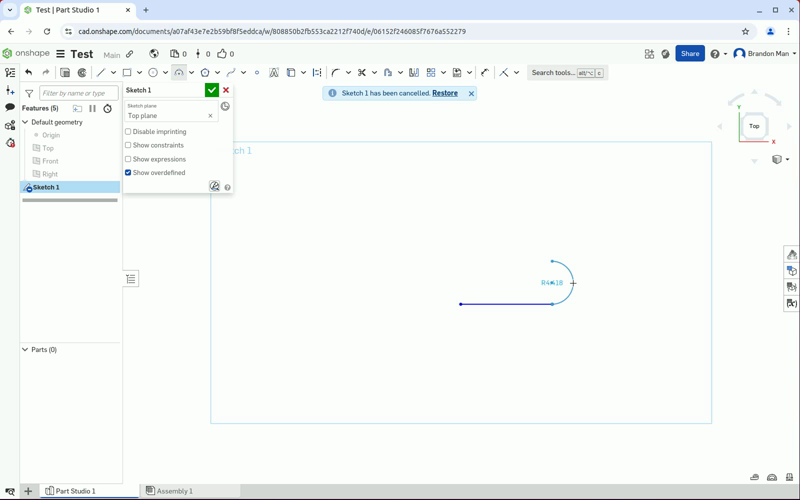
key(esc)
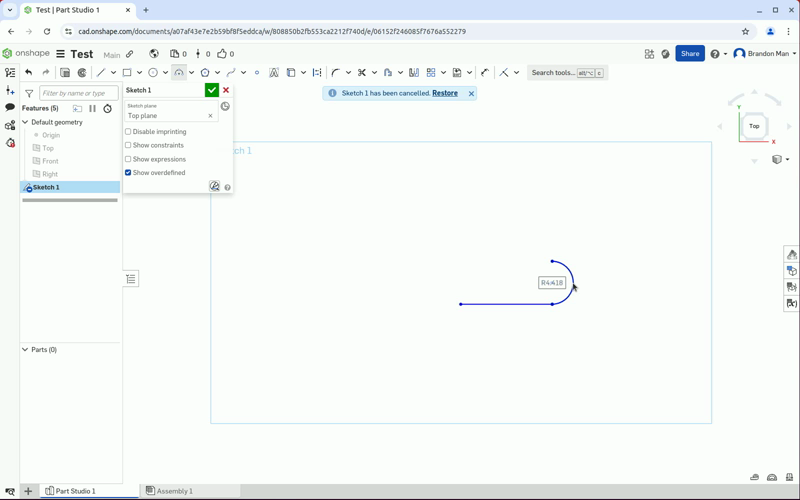
key(l)
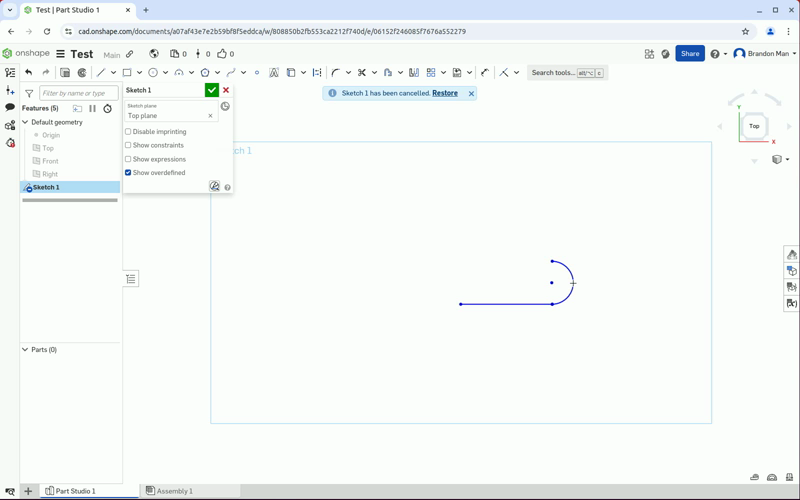
mouse_move(552, 261)
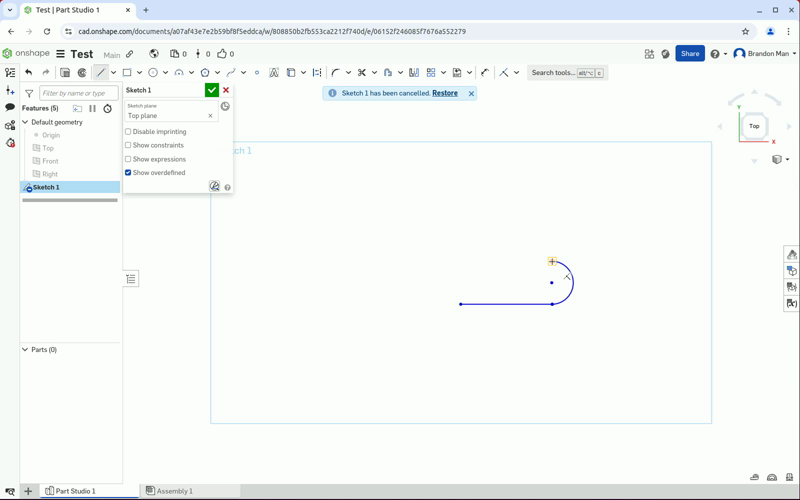
click(552, 261)
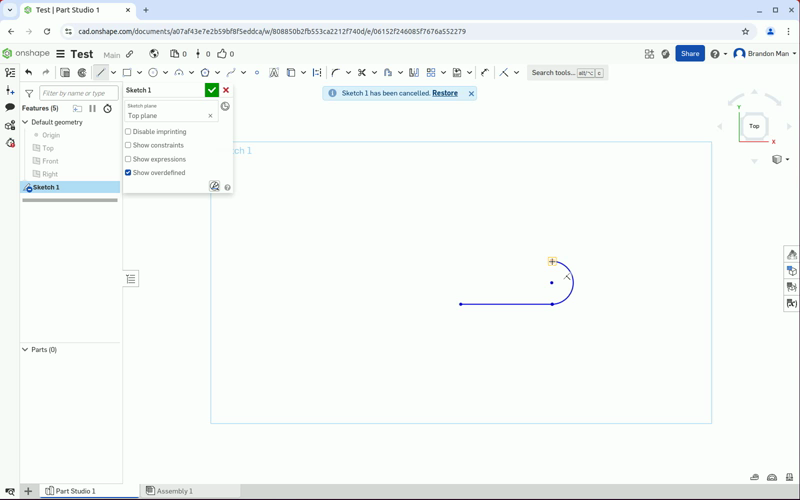
key_down(shift)
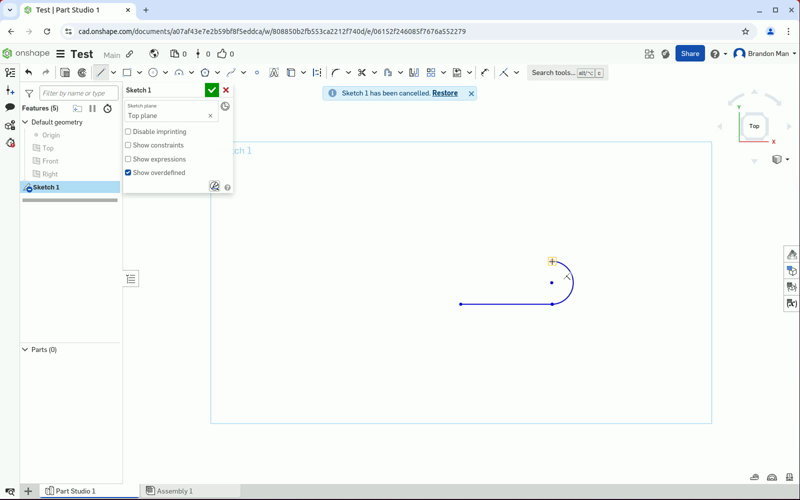
mouse_move(460, 261)
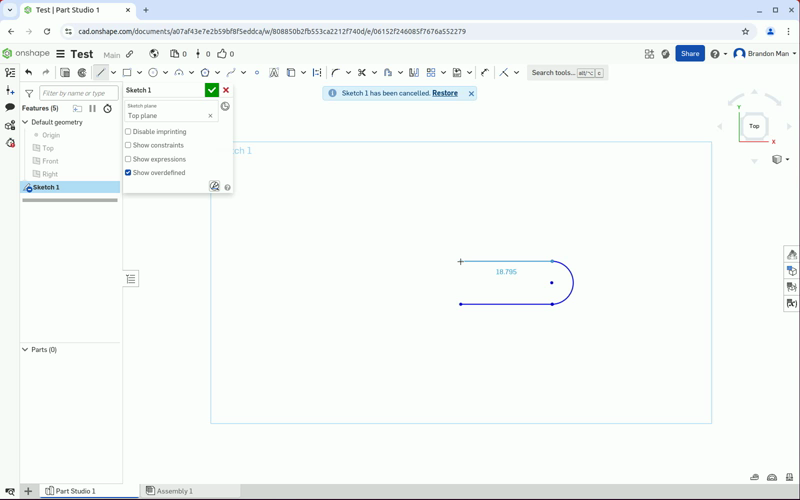
click(460, 261)
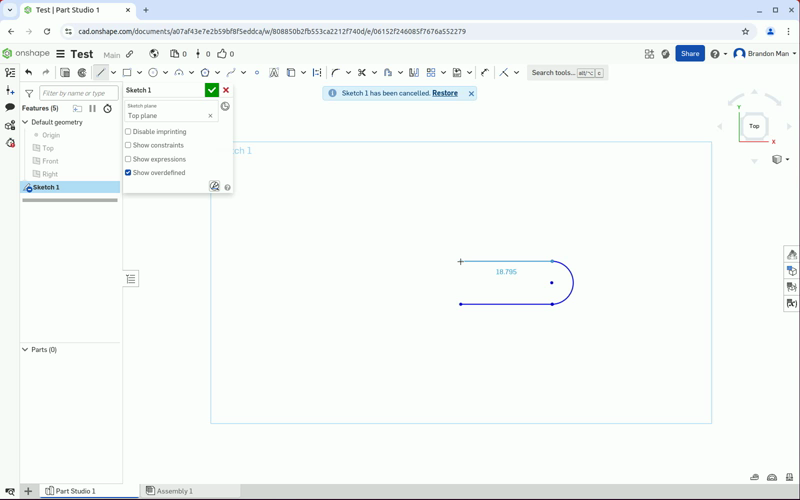
key_up(shift)
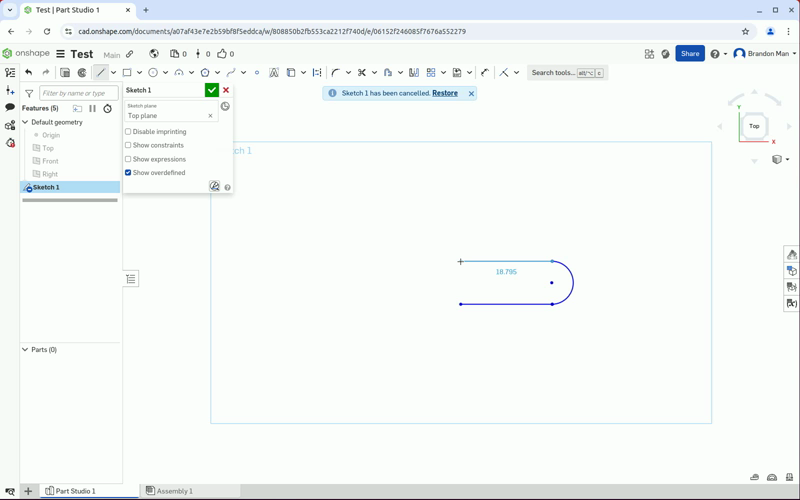
key(esc)
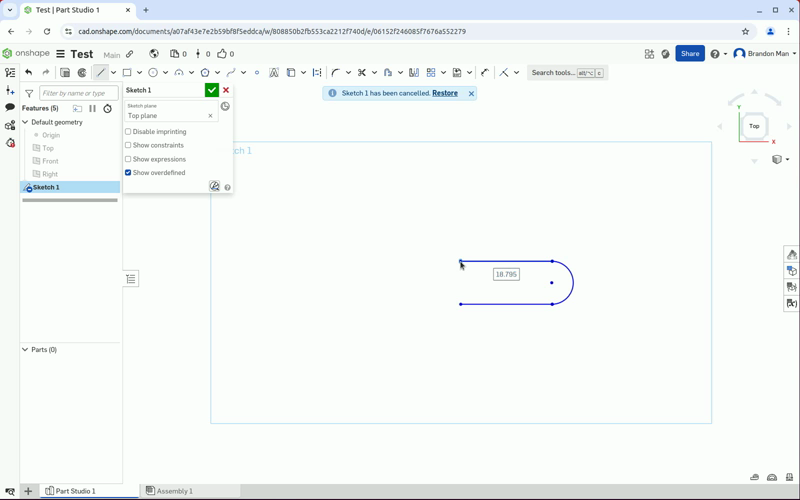
key(a)
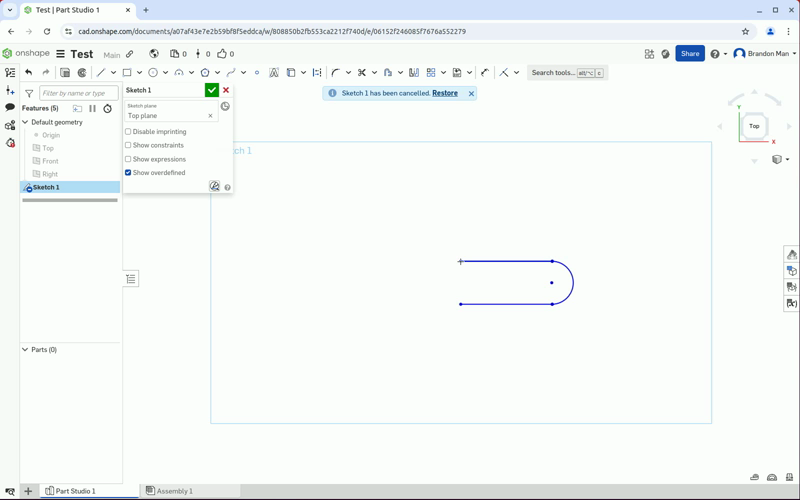
mouse_move(460, 261)
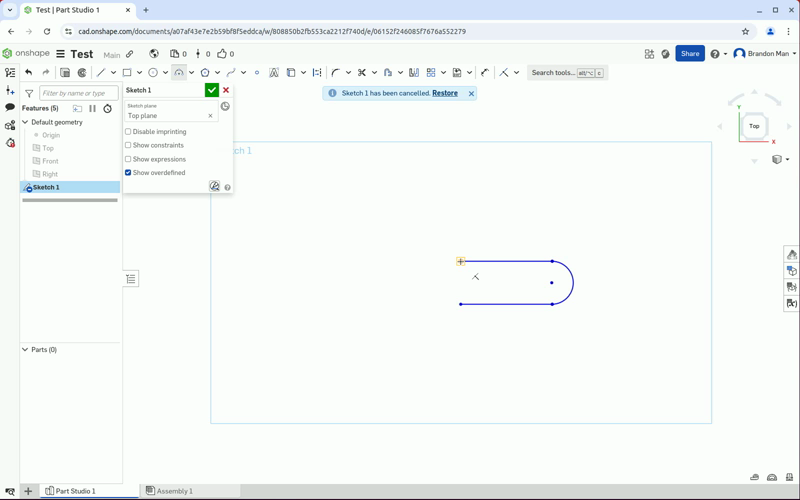
click(460, 261)
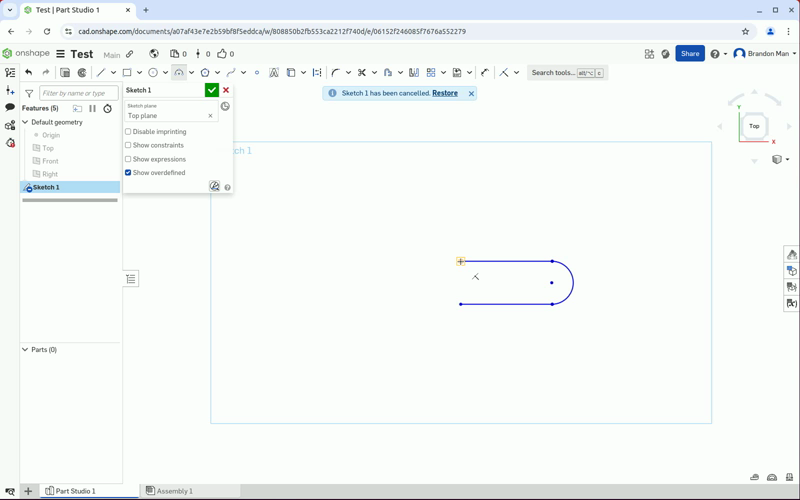
mouse_move(460, 304)
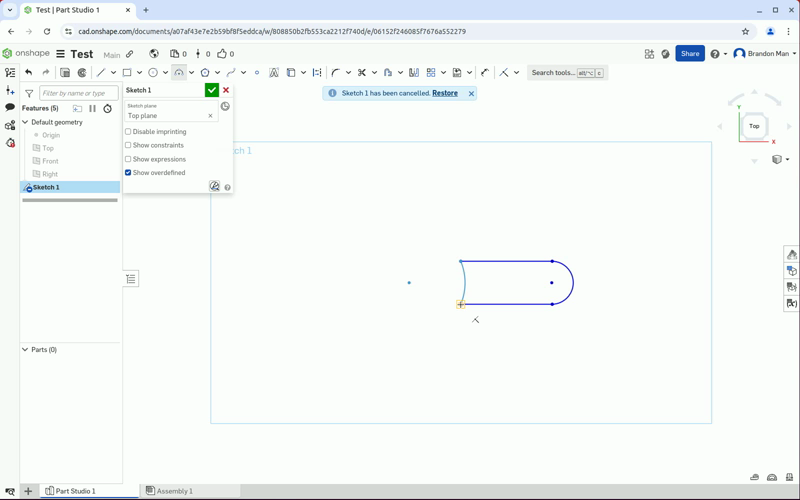
click(460, 304)
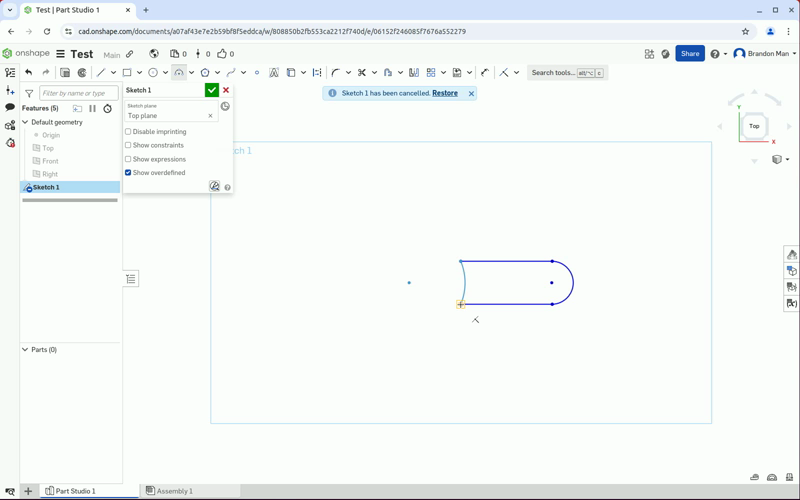
key_down(shift)
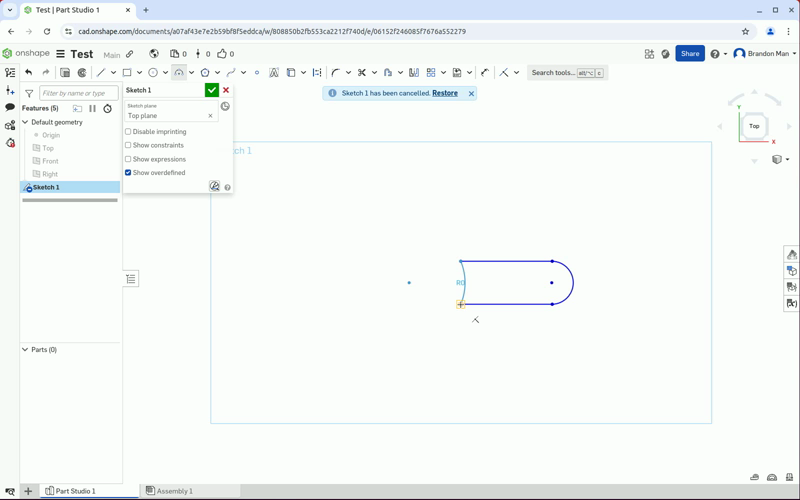
mouse_move(439, 282)
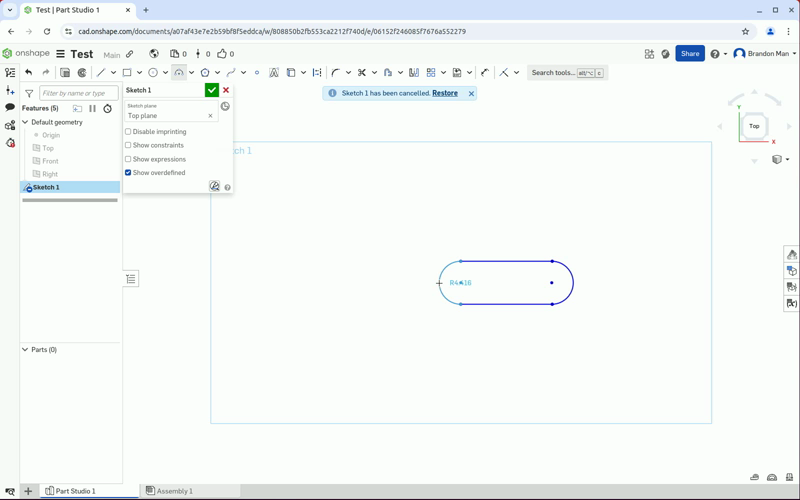
click(439, 282)
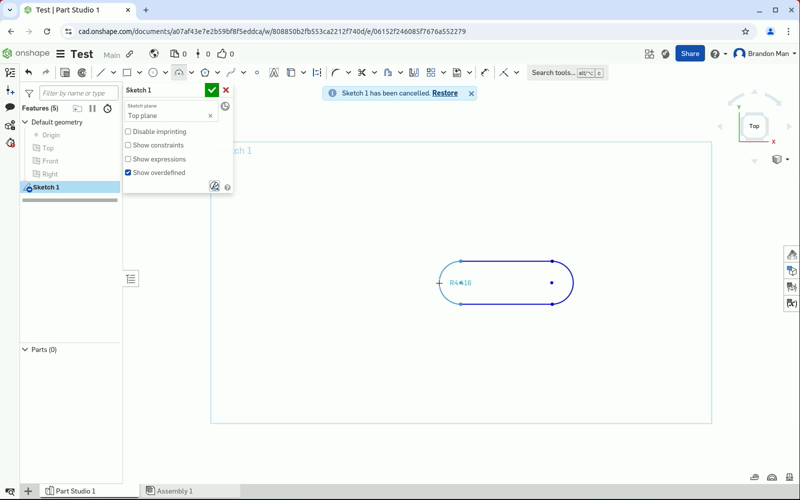
key_up(shift)
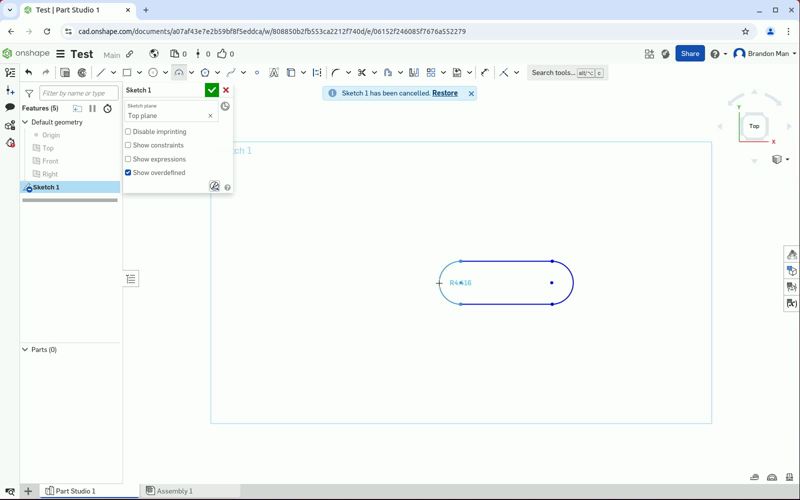
key(esc)
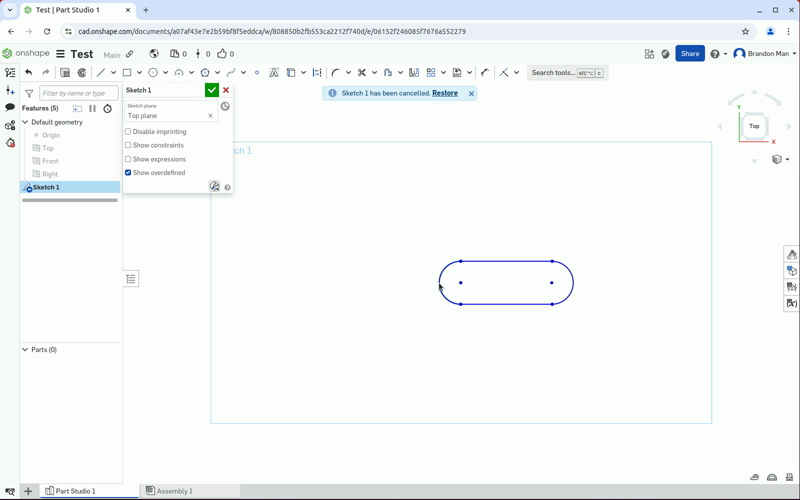
key(c)
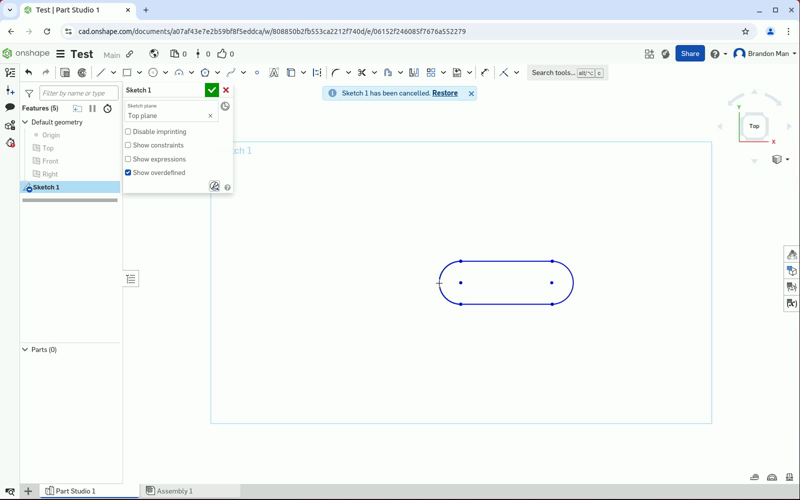
key_down(shift)
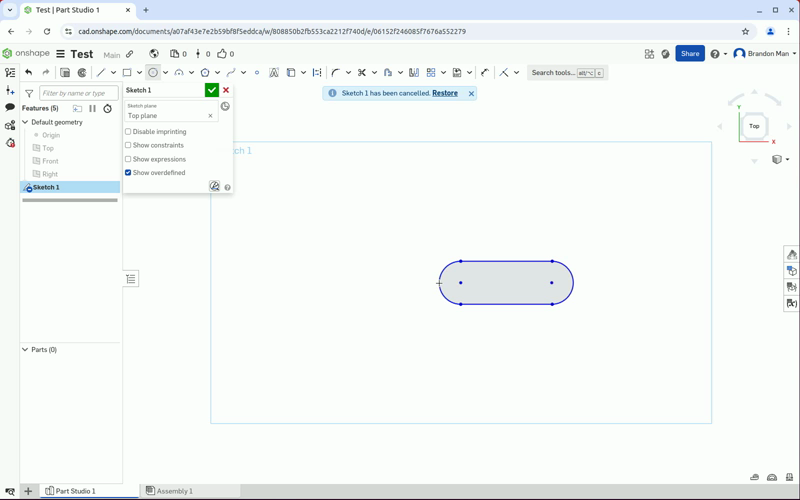
mouse_move(460, 282)
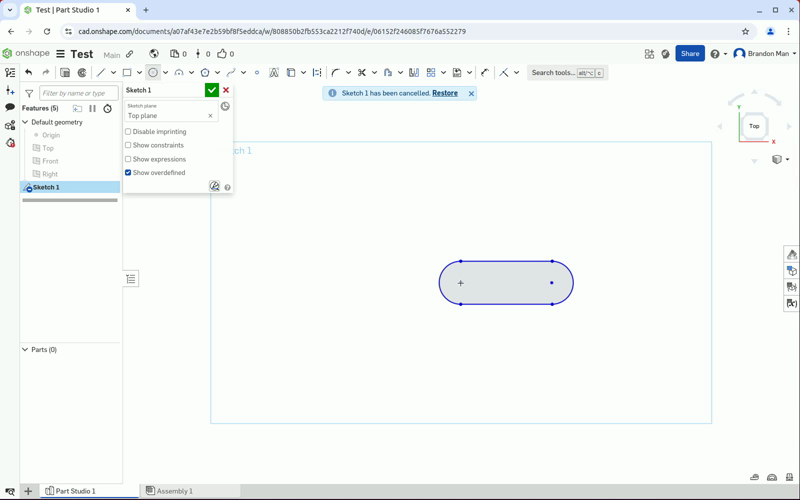
click(460, 282)
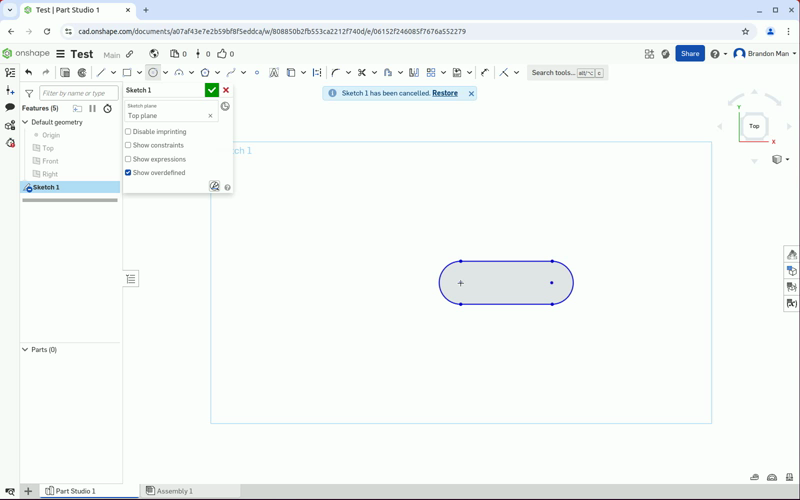
key_up(shift)
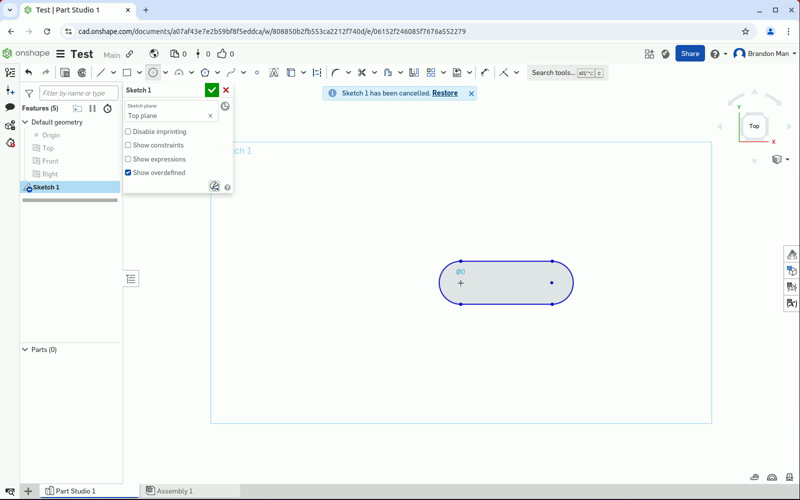
mouse_move(477, 282)
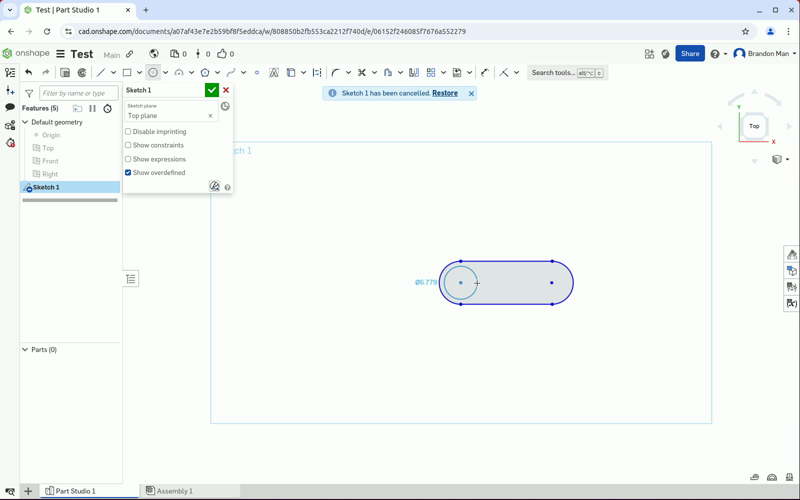
click(477, 282)
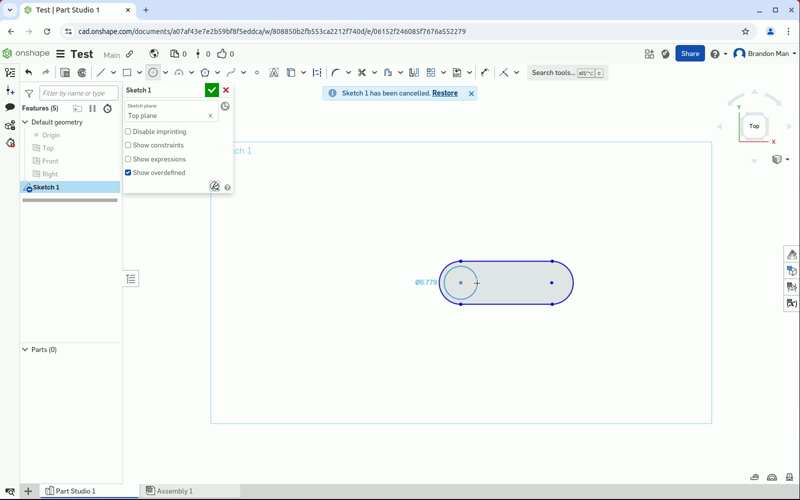
key(esc)
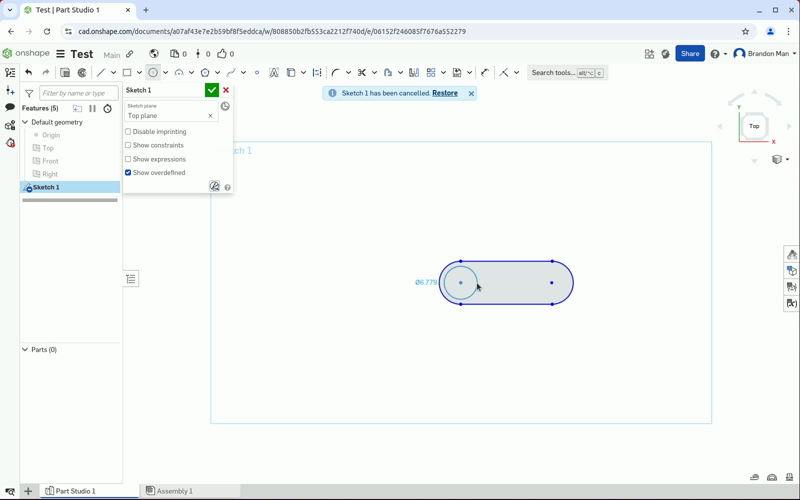
key(c)
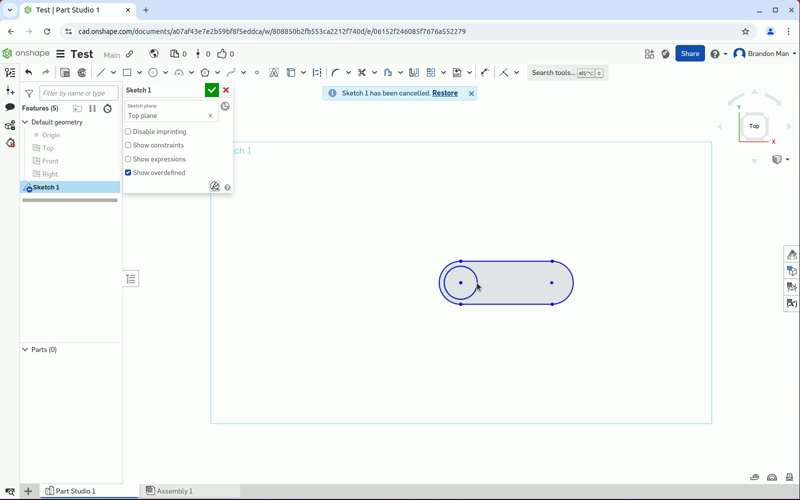
key_down(shift)
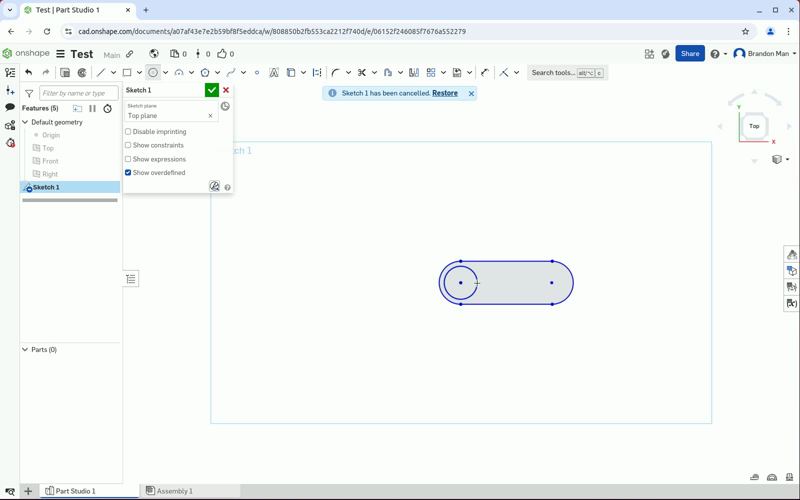
mouse_move(505, 282)
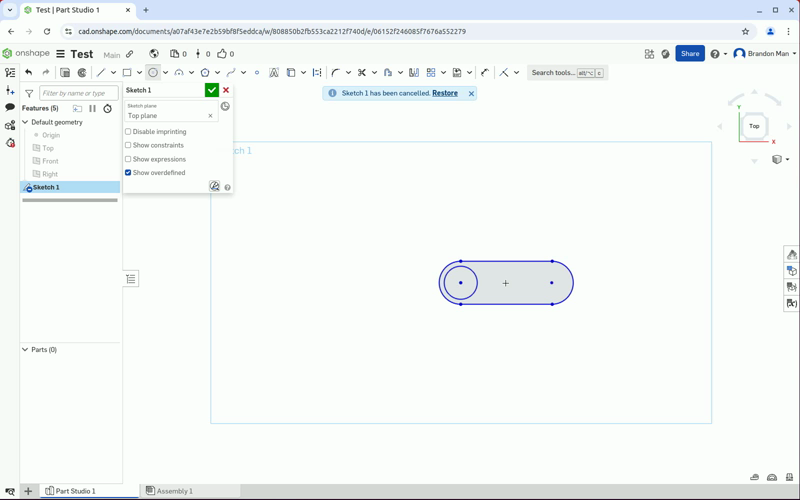
click(505, 282)
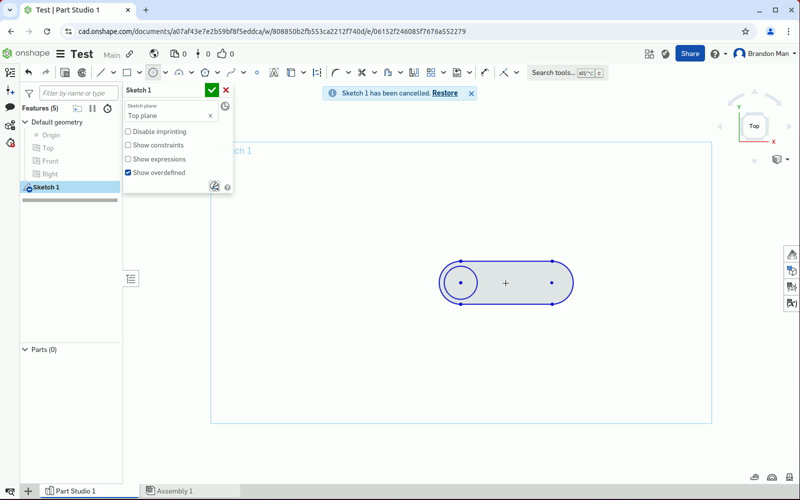
key_up(shift)
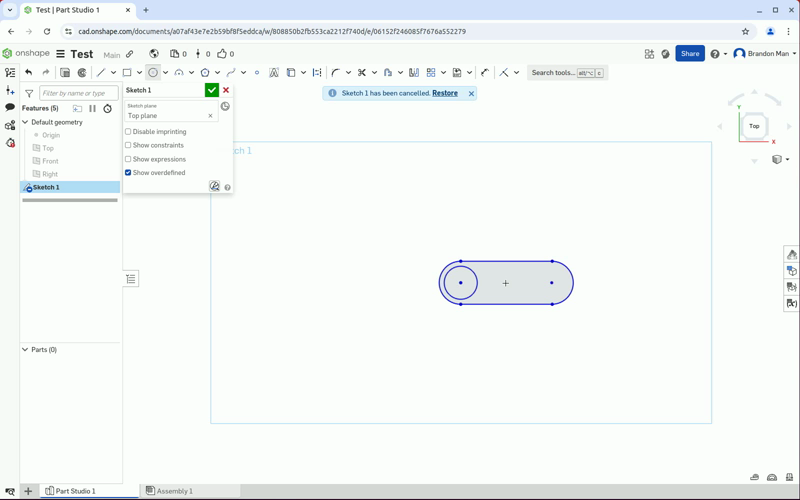
mouse_move(522, 282)
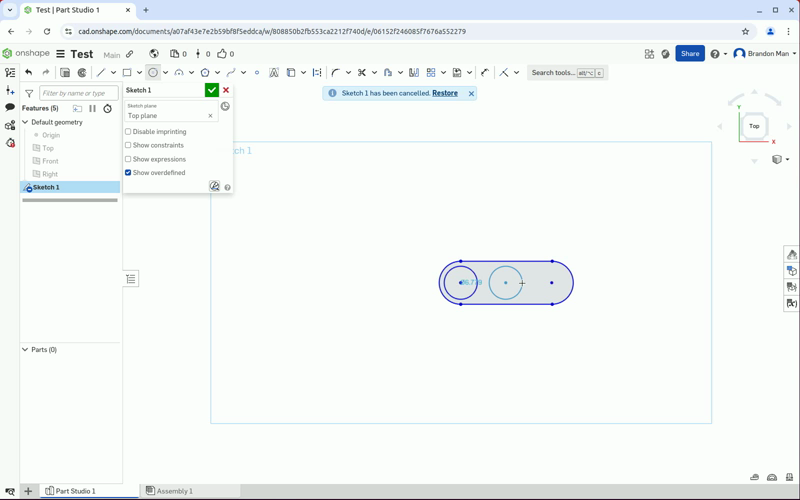
click(522, 282)
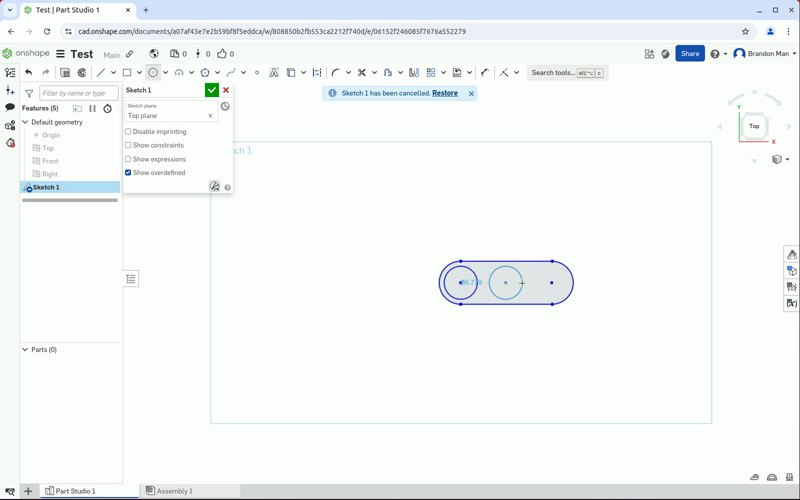
key(esc)
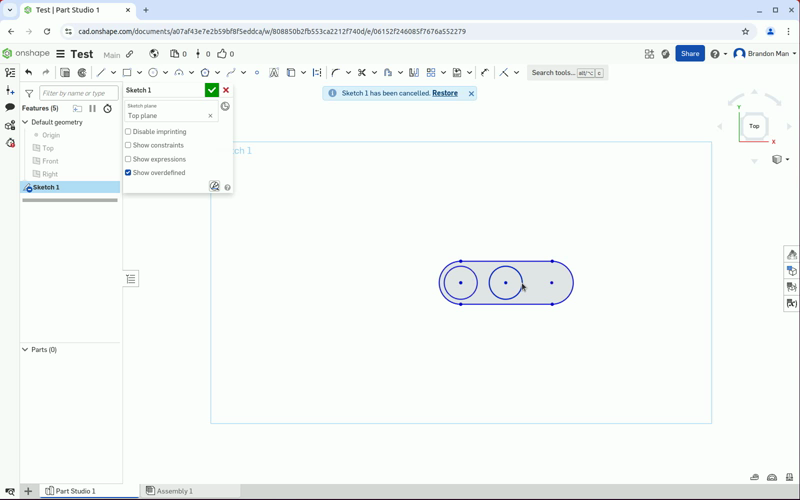
key(c)
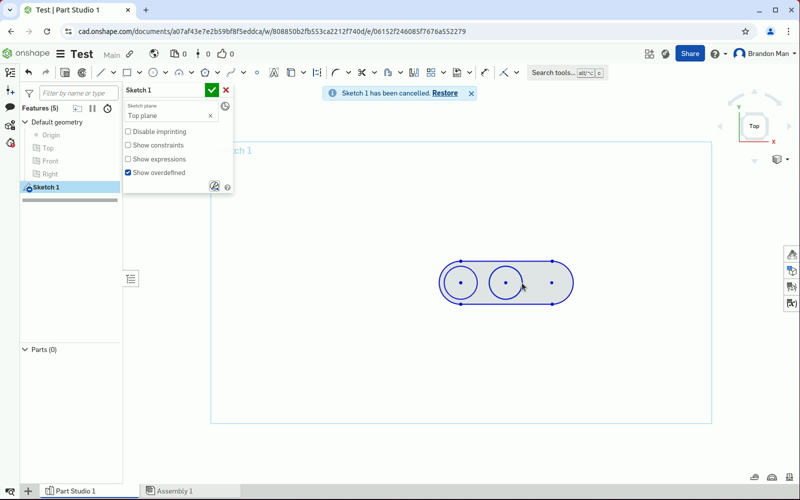
key_down(shift)
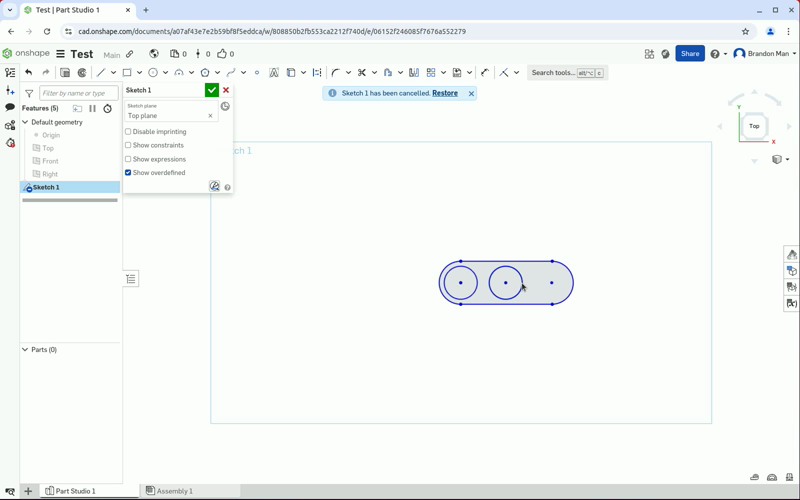
mouse_move(552, 282)
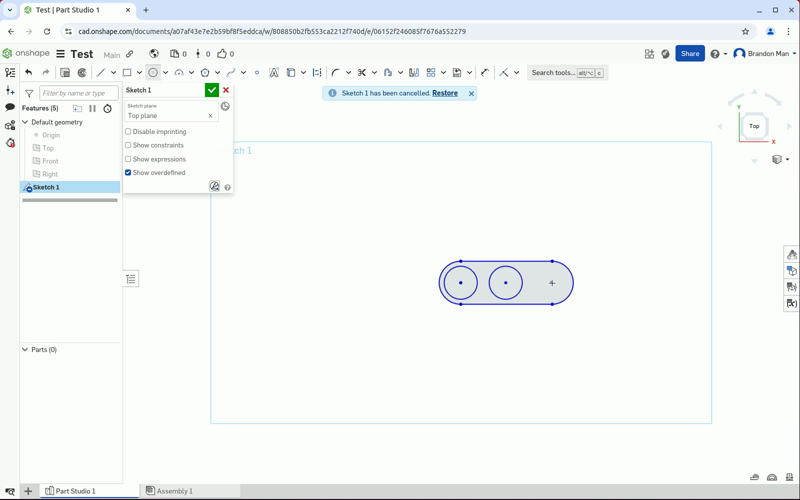
click(552, 282)
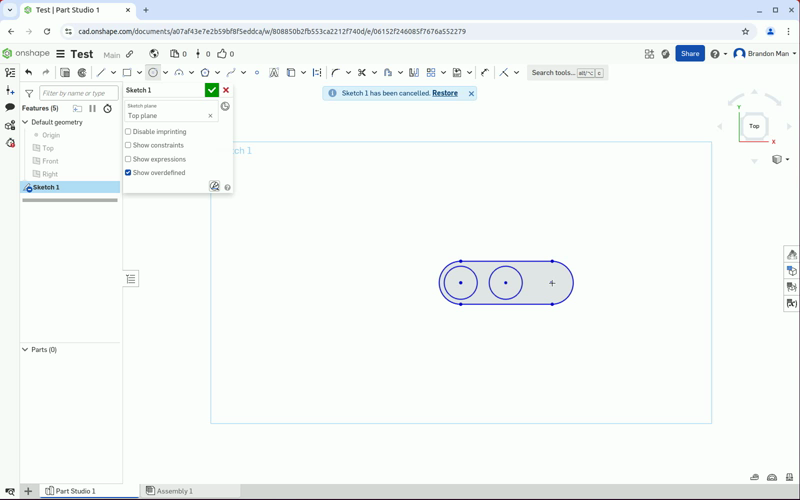
key_up(shift)
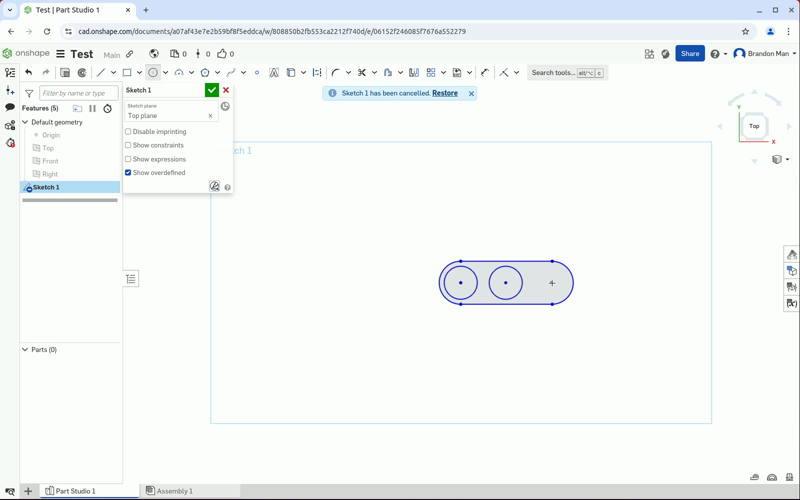
mouse_move(568, 282)
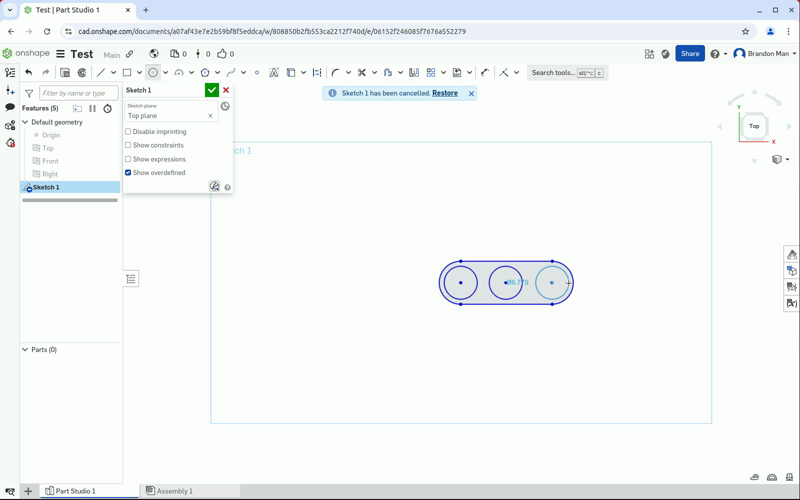
click(568, 282)
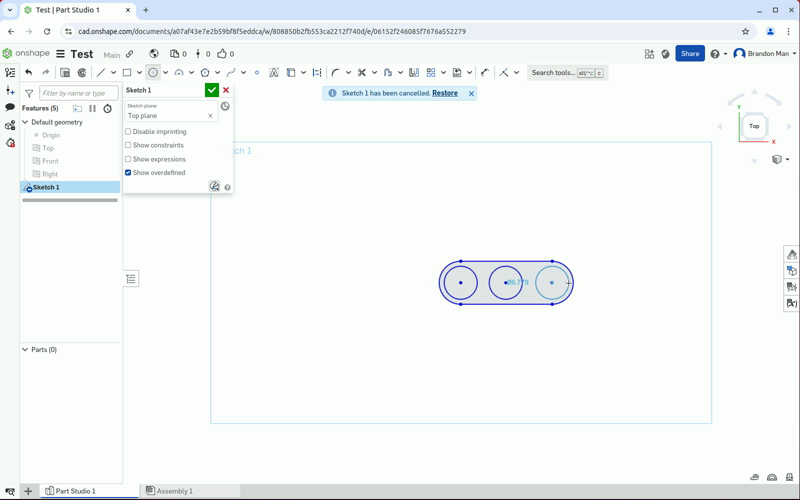
key(esc)
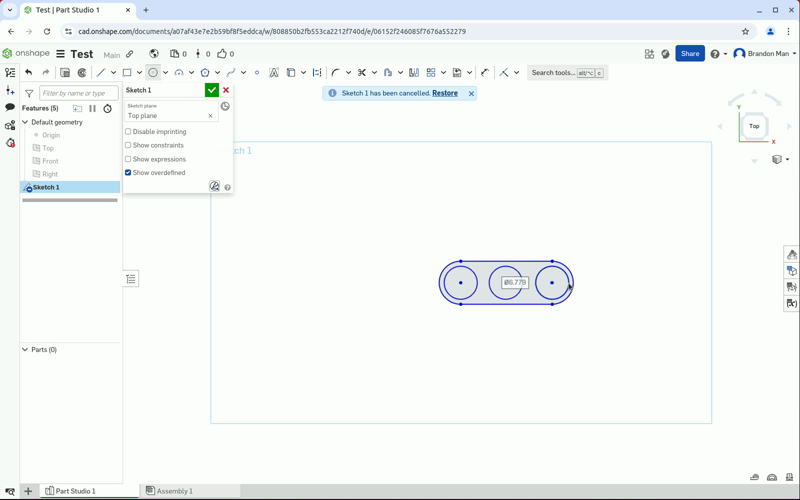
mouse_move(526, 285)
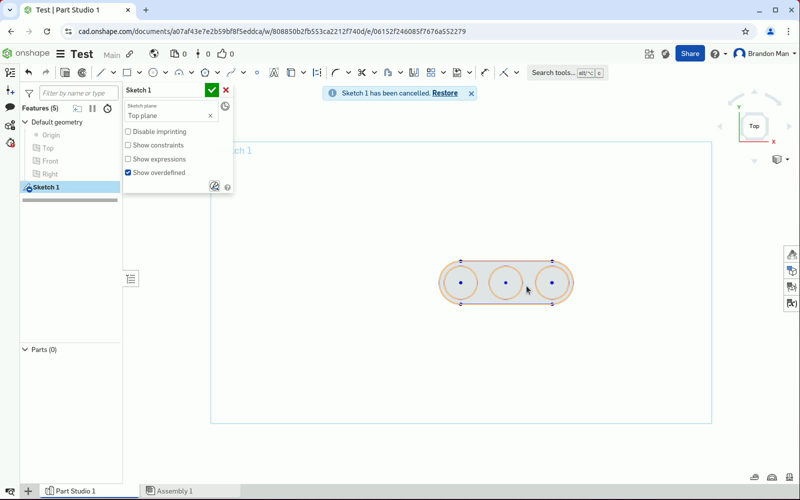
click(526, 285)
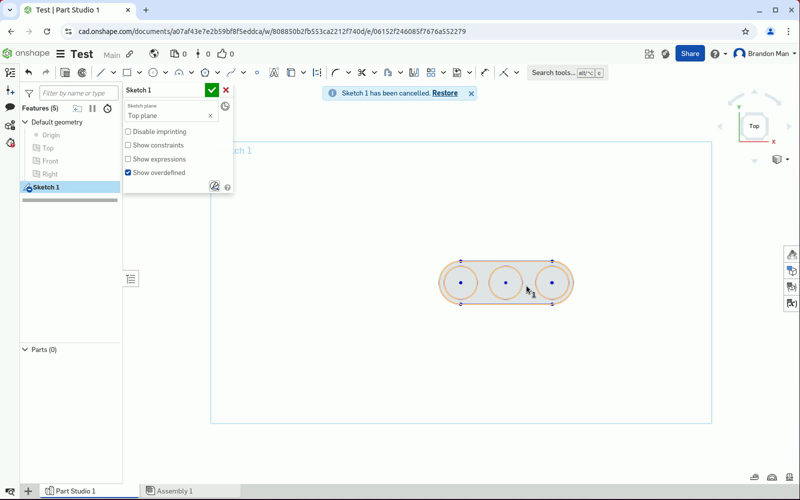
mouse_move(73, 352)
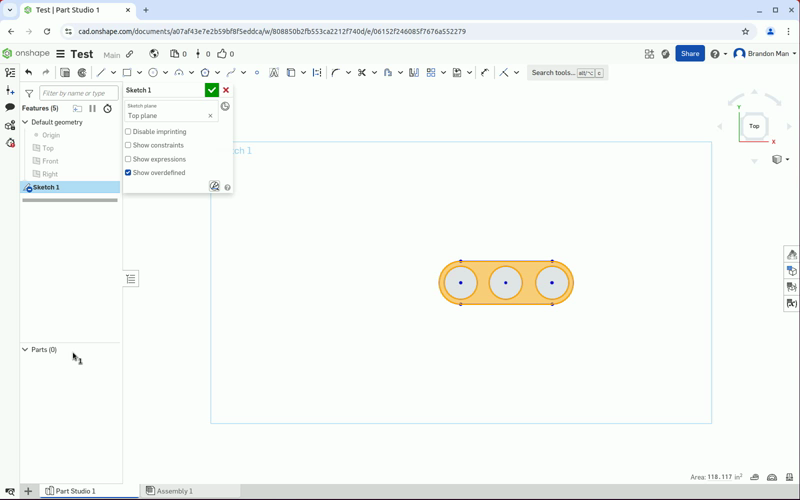
key(shift+y)
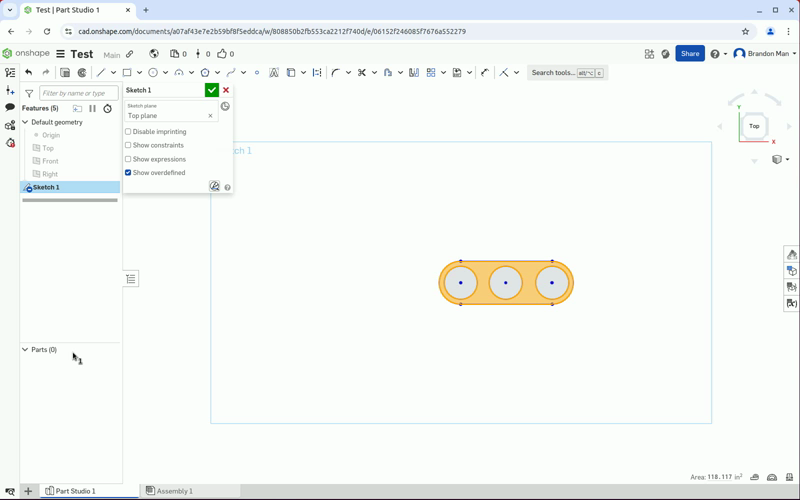
key(shift+e)
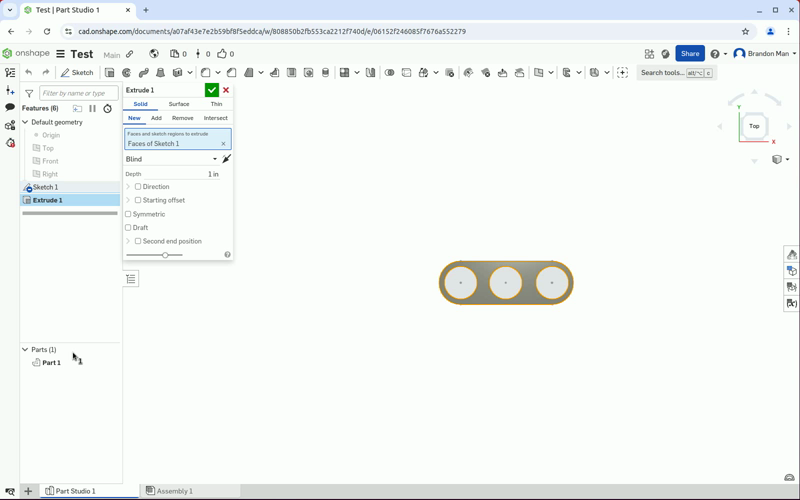
mouse_move(143, 106)
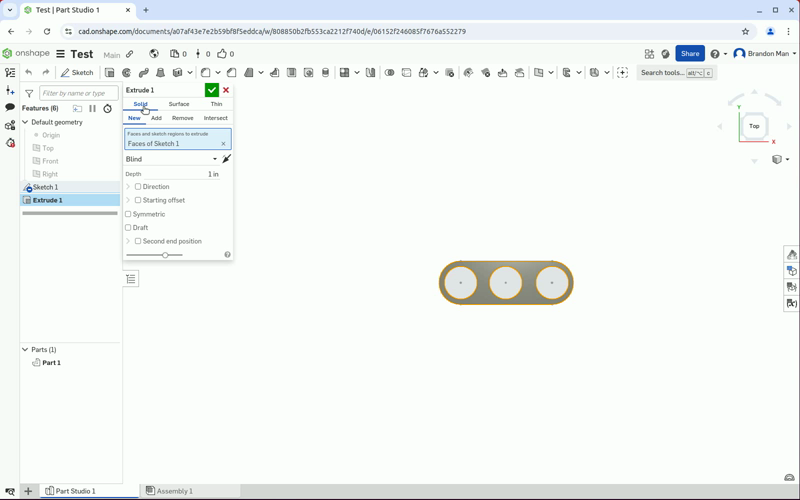
click(143, 106)
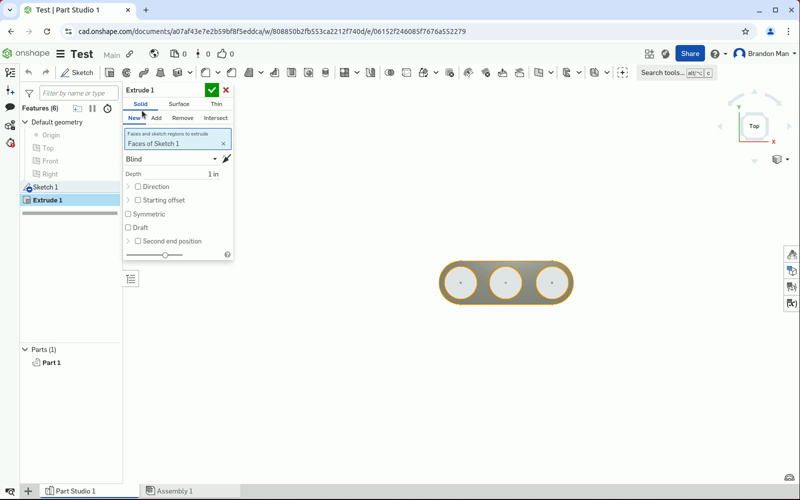
mouse_move(137, 120)
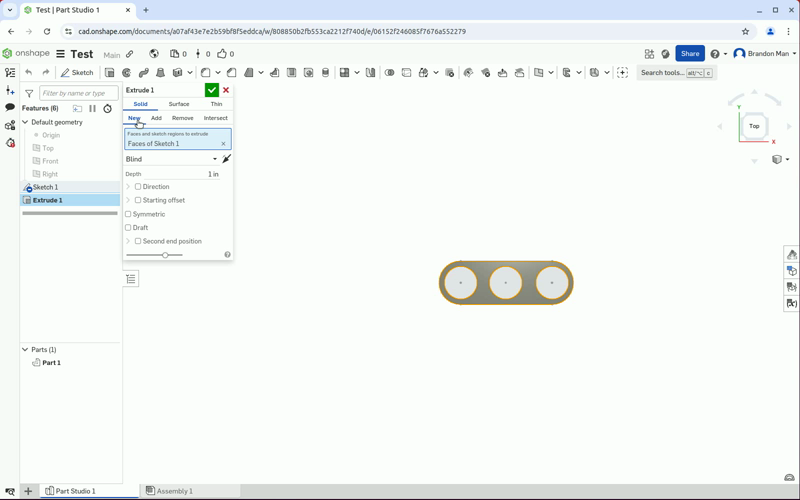
click(137, 120)
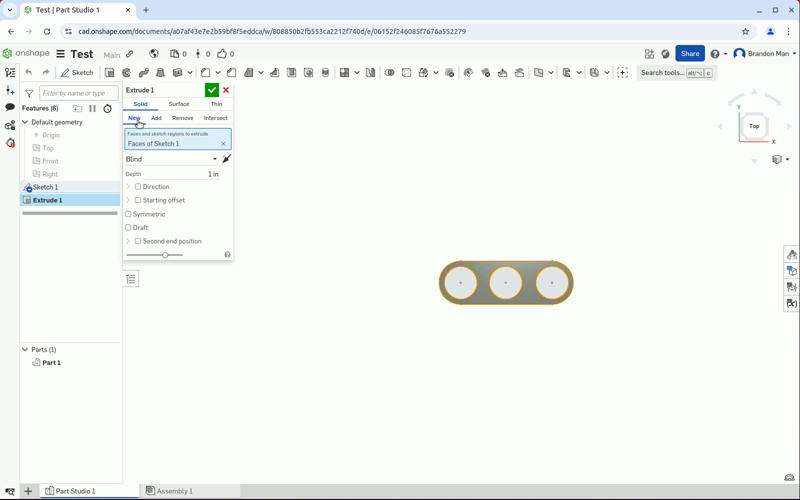
key(tab, 4)
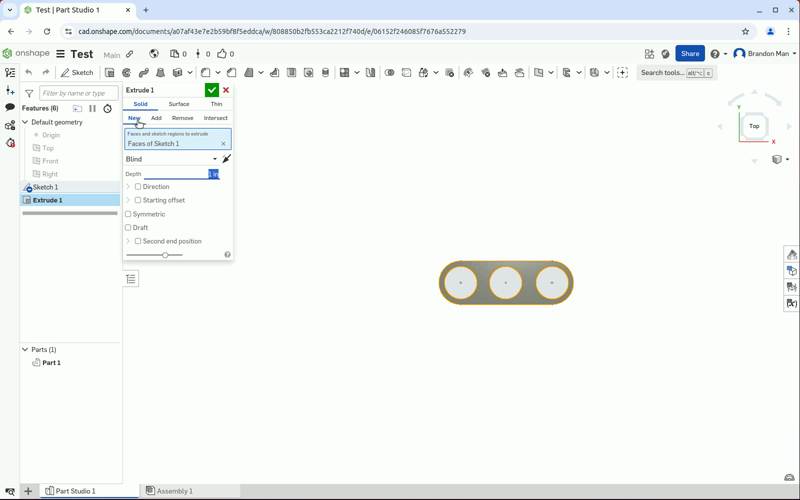
text(1.444)
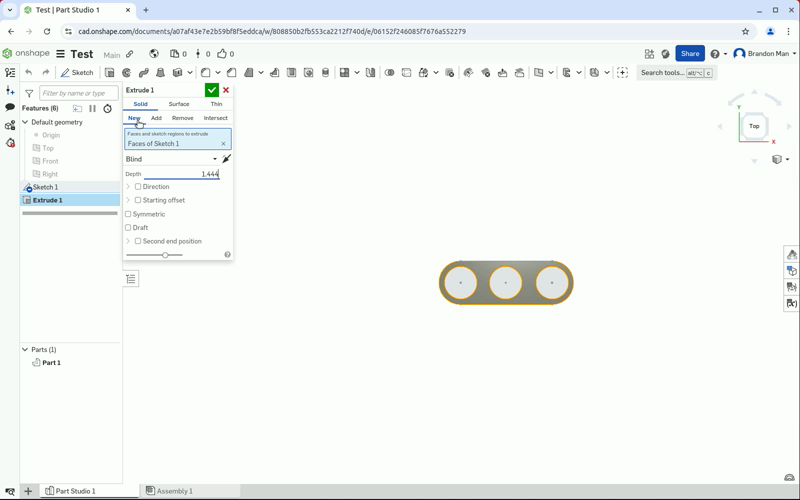
key(enter)
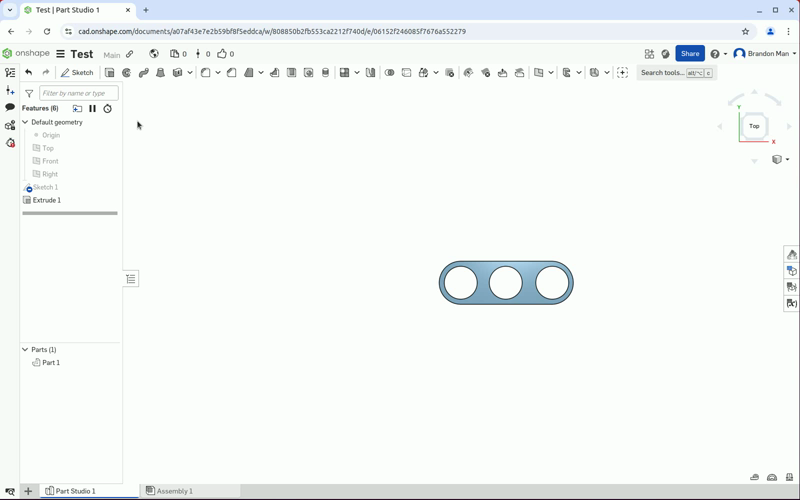
key(shift+h)
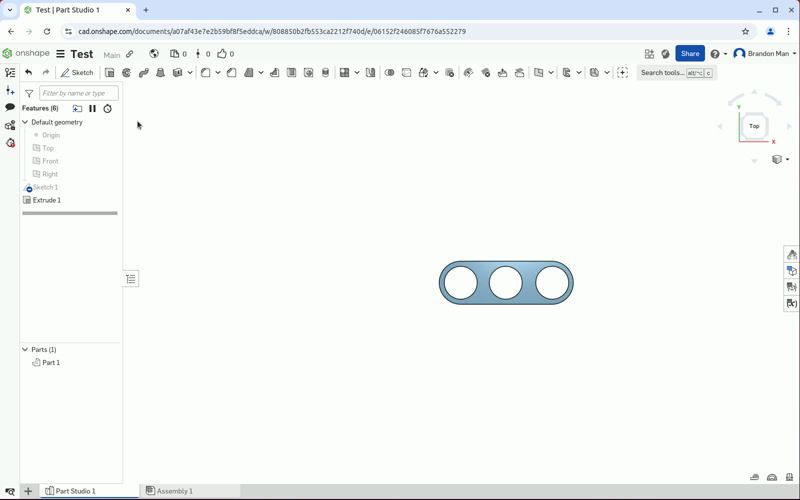
key(shift+h)
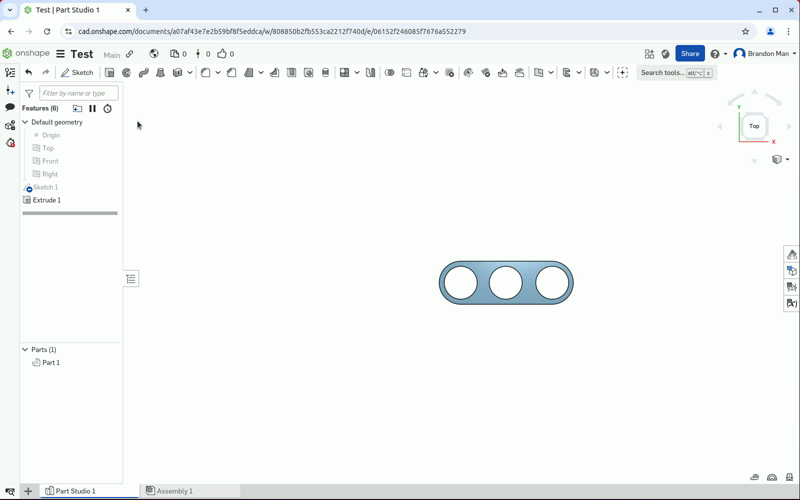
mouse_move(73, 189)
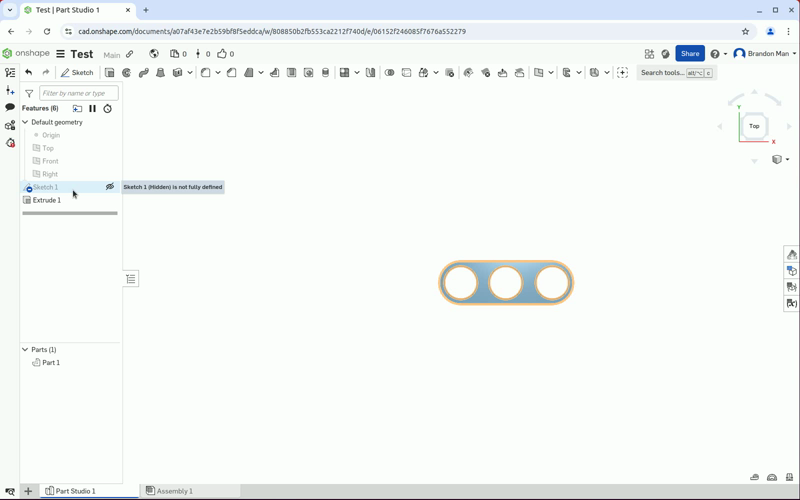
click(73, 189)
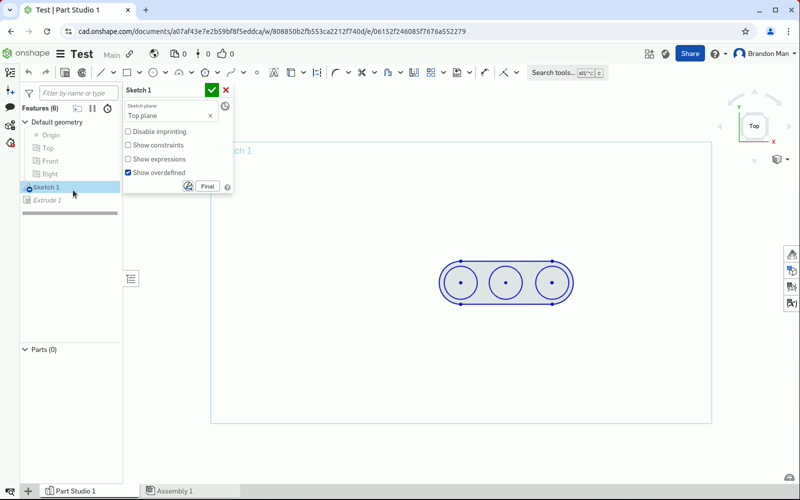
mouse_move(229, 92)
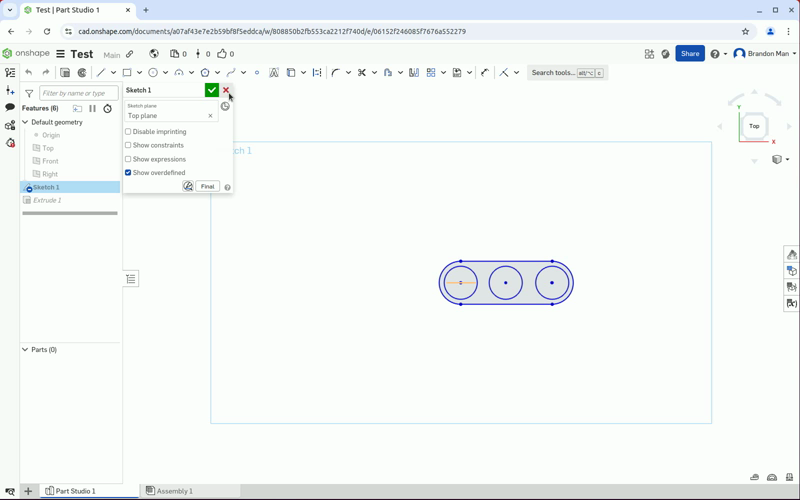
click(229, 92)
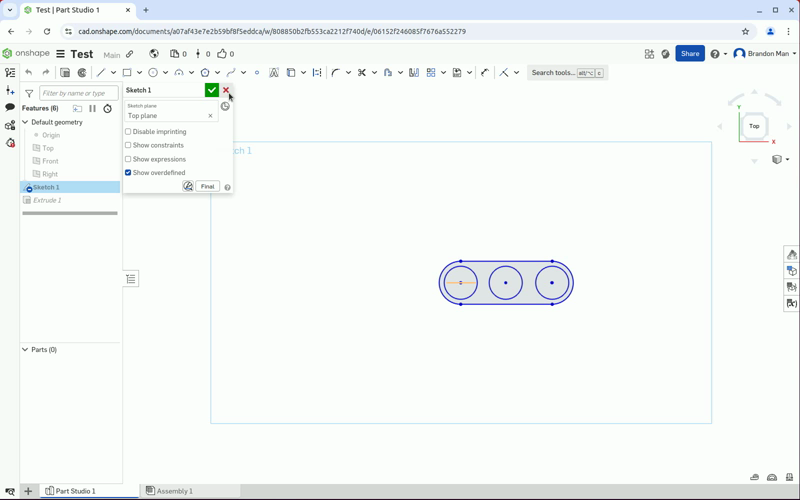
key(shift+s)
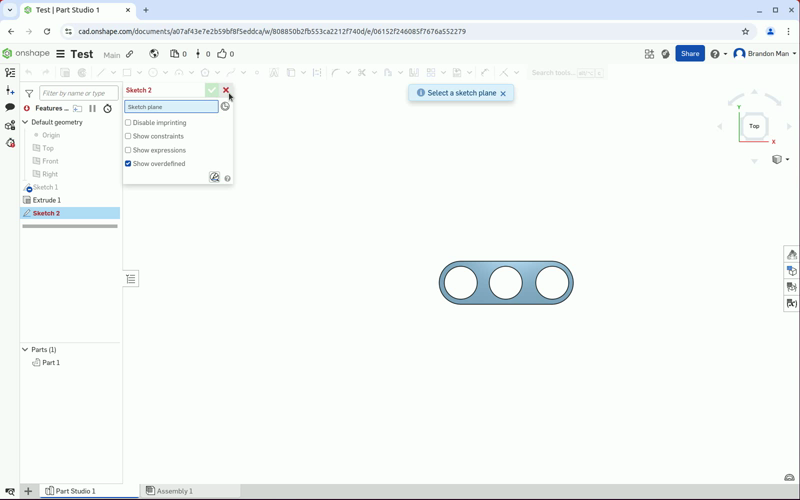
mouse_move(73, 150)
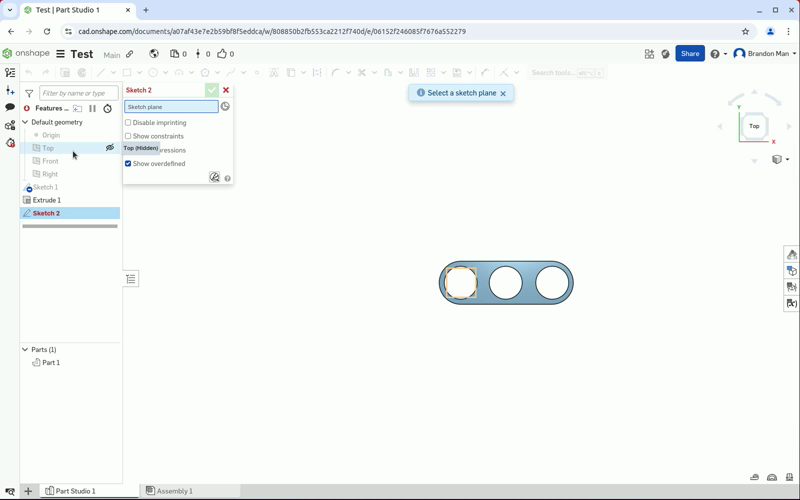
click(73, 150)
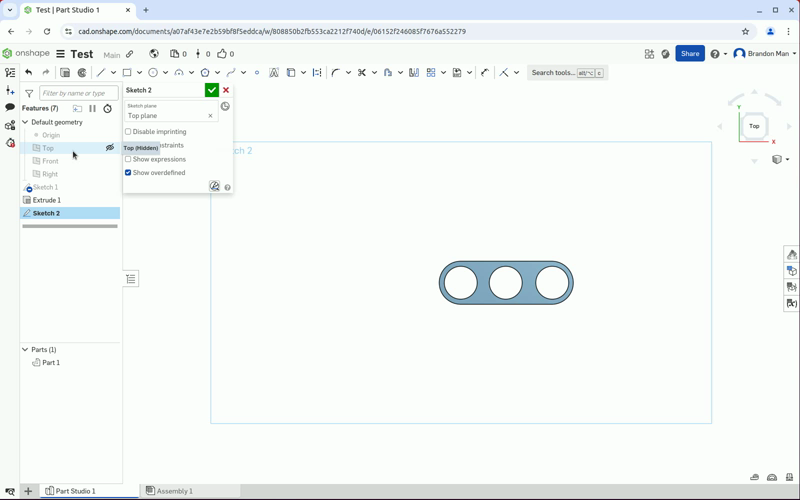
mouse_move(73, 352)
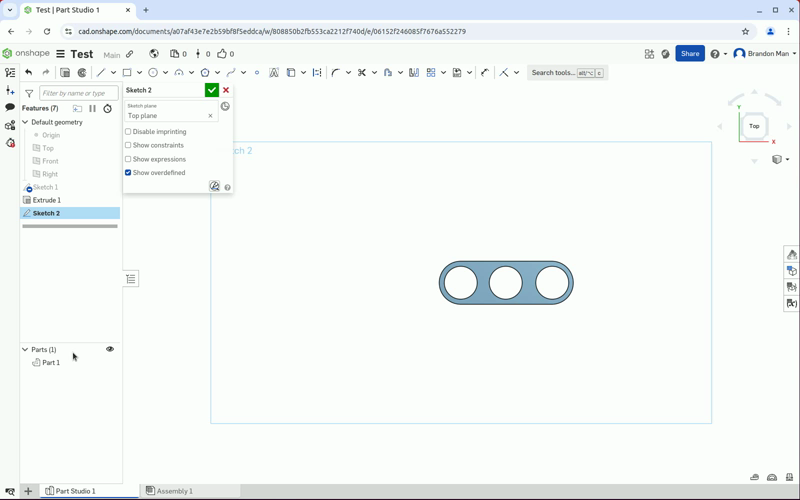
key(y)
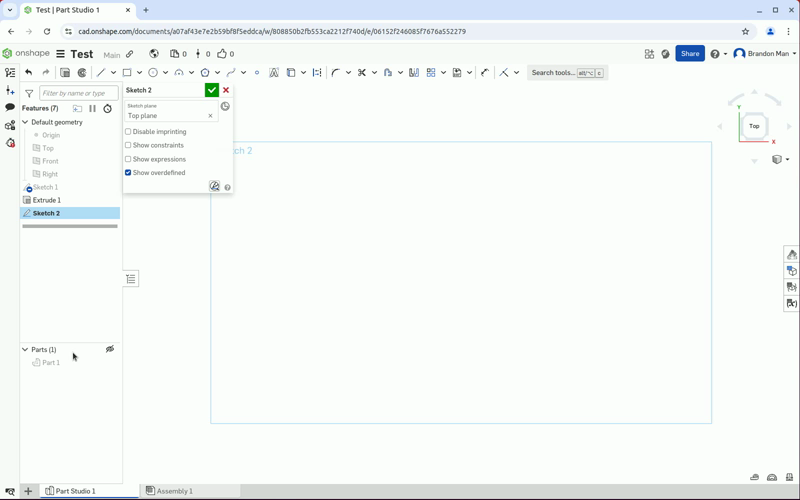
key(c)
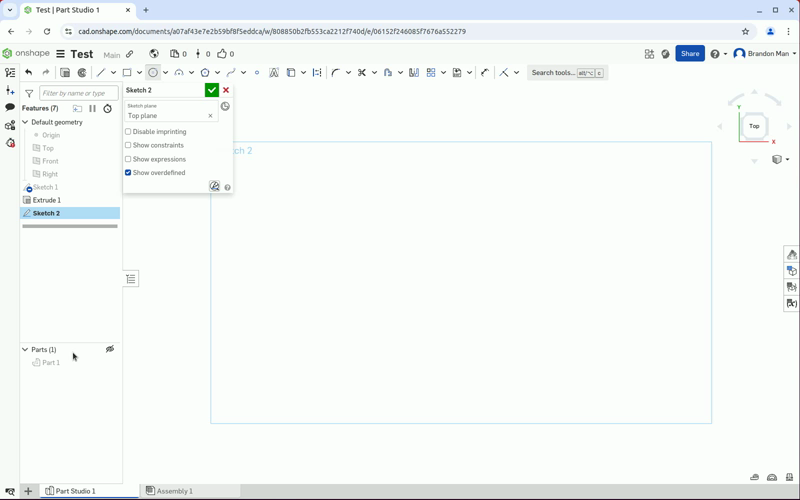
key_down(shift)
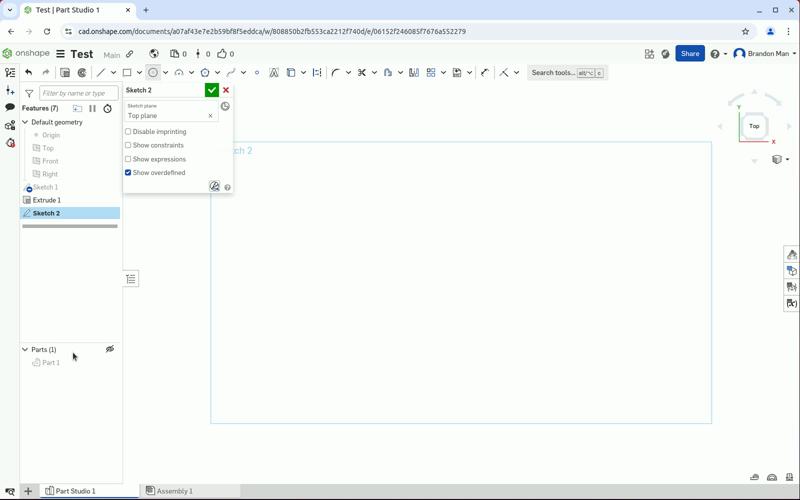
mouse_move(460, 282)
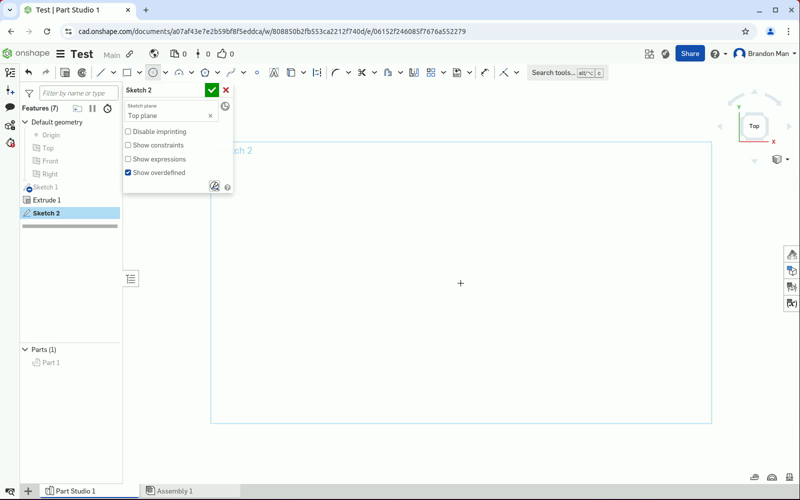
click(460, 282)
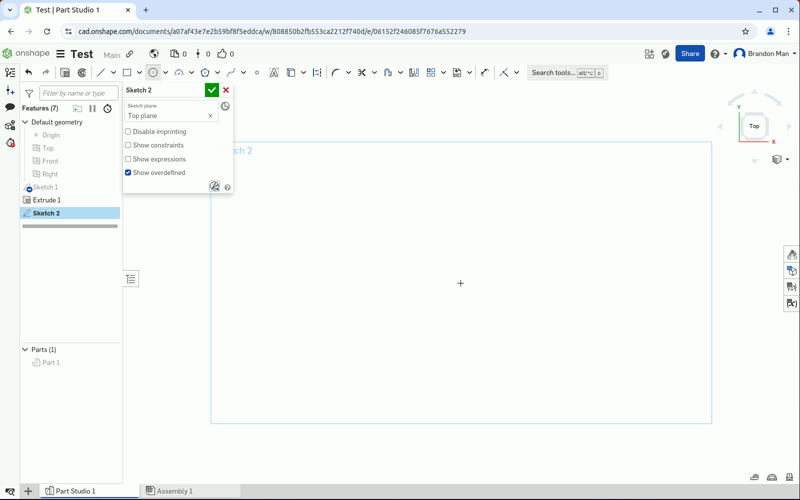
key_up(shift)
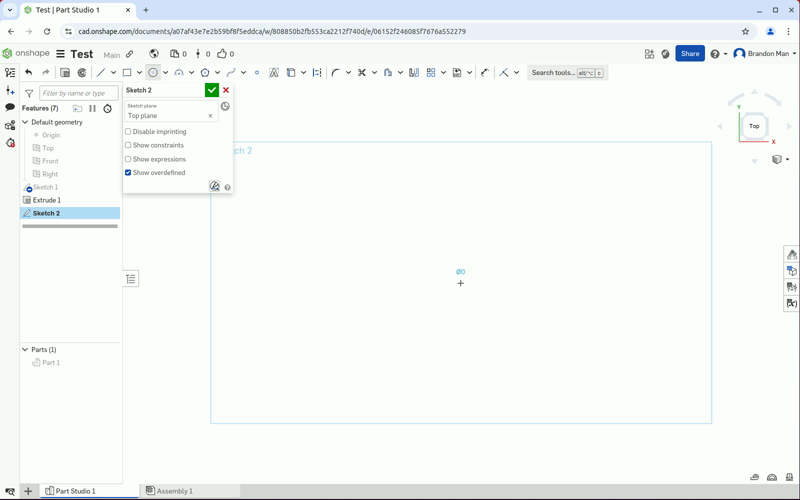
mouse_move(478, 282)
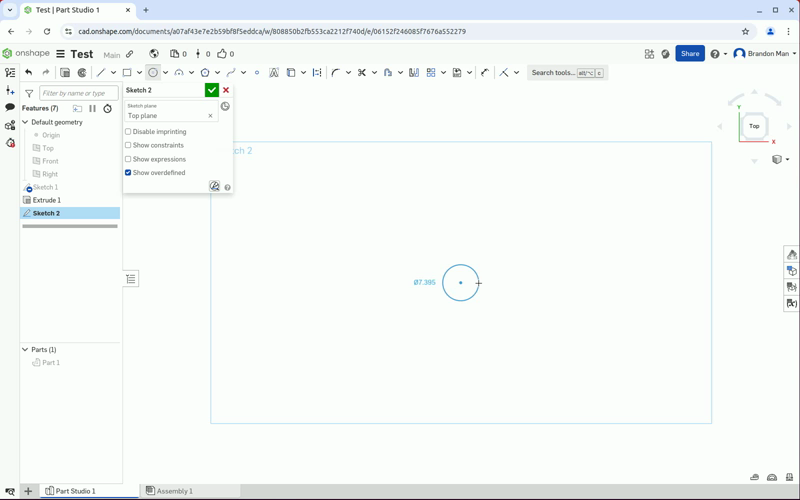
click(478, 282)
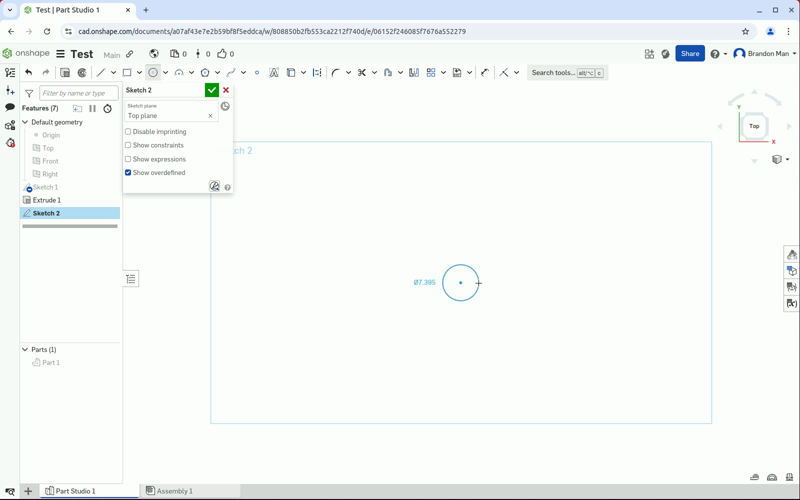
key(esc)
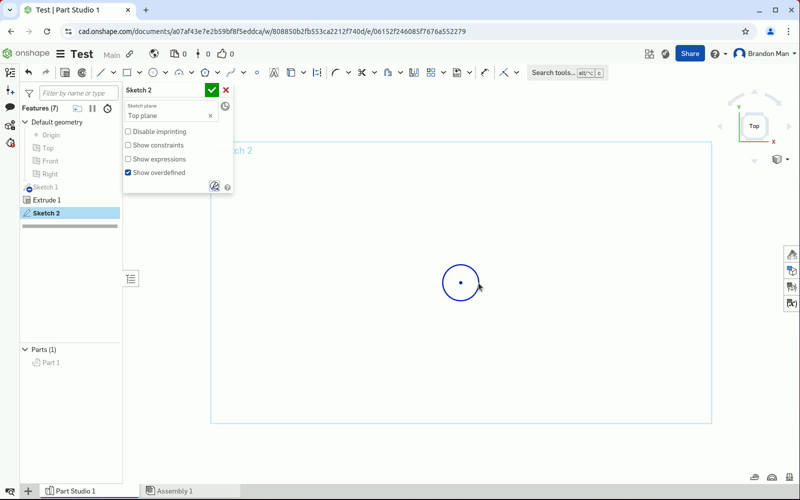
key(c)
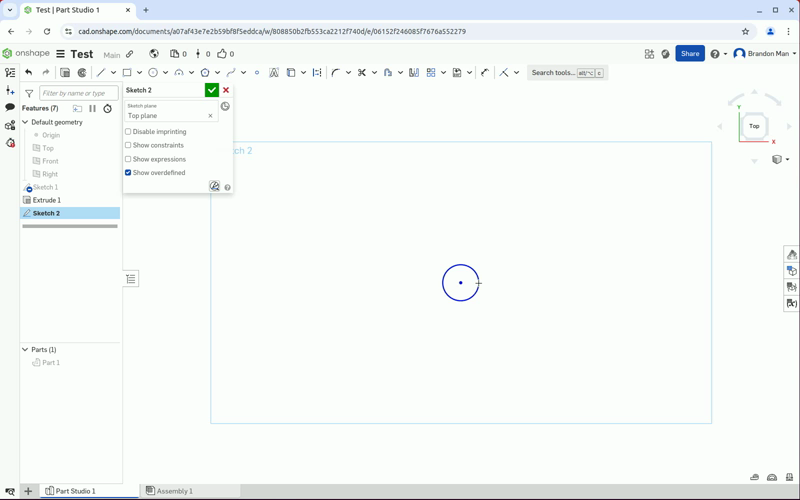
key_down(shift)
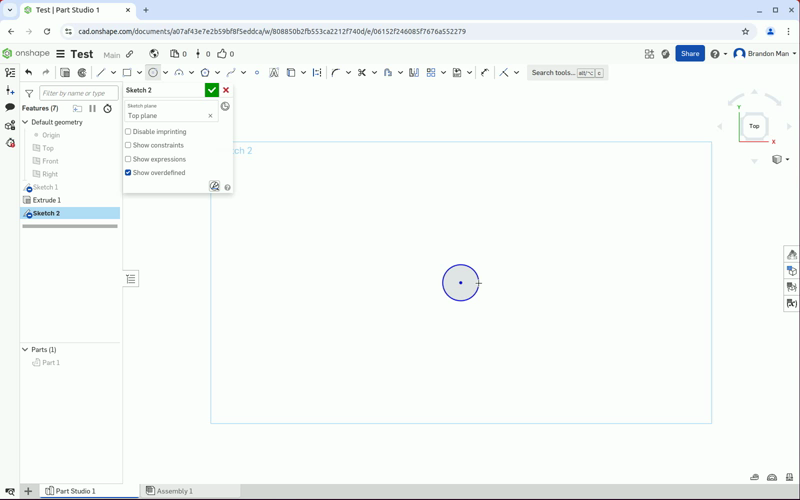
mouse_move(460, 282)
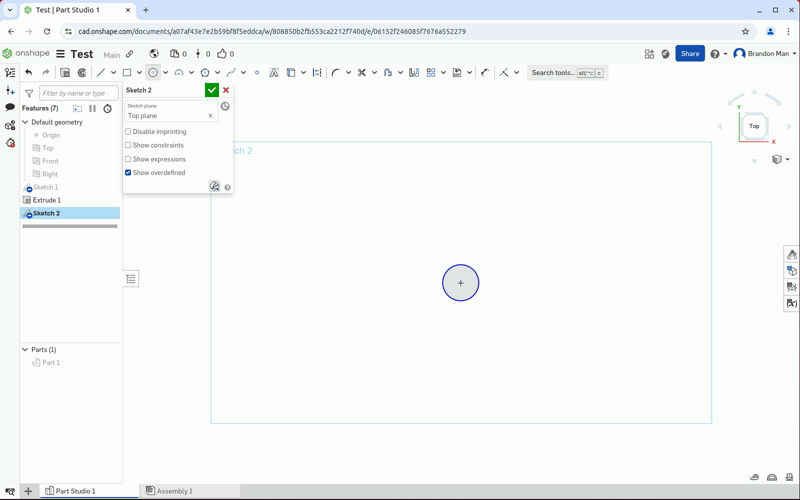
click(460, 282)
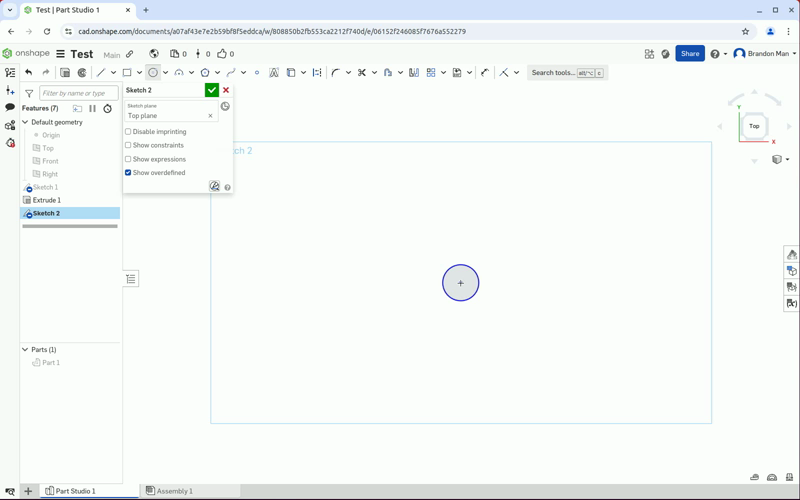
key_up(shift)
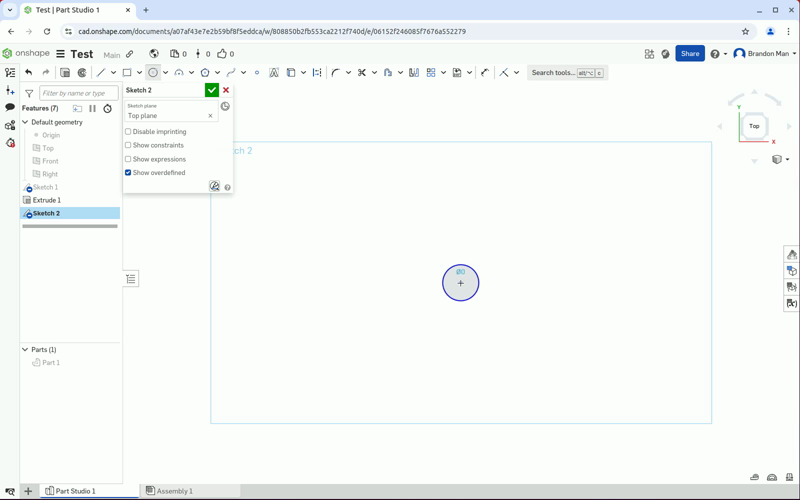
mouse_move(474, 282)
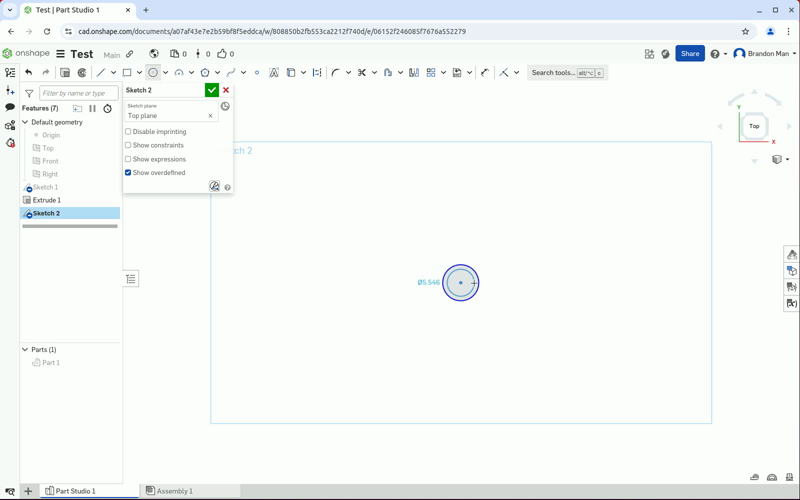
click(474, 282)
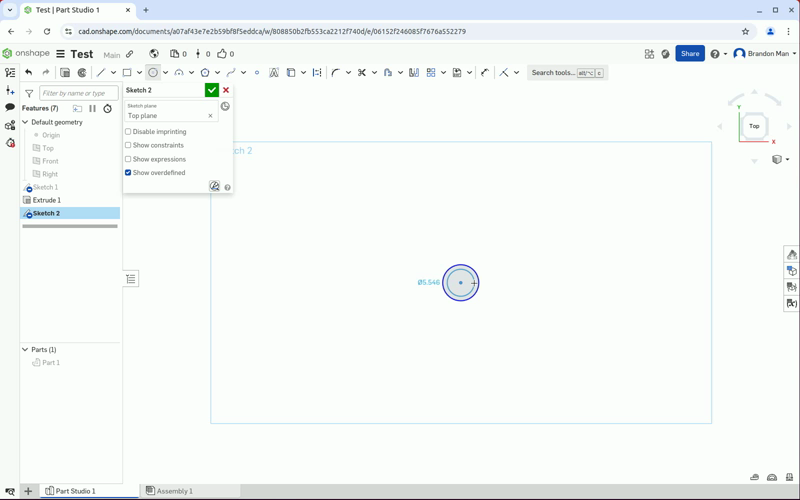
key(esc)
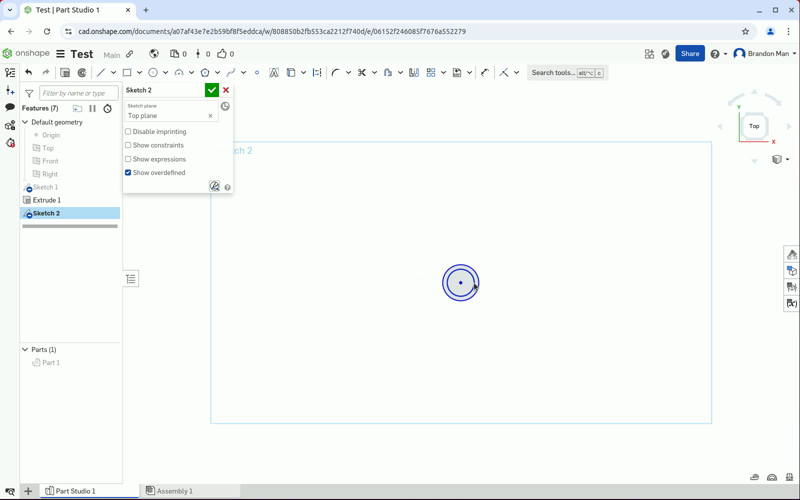
mouse_move(457, 269)
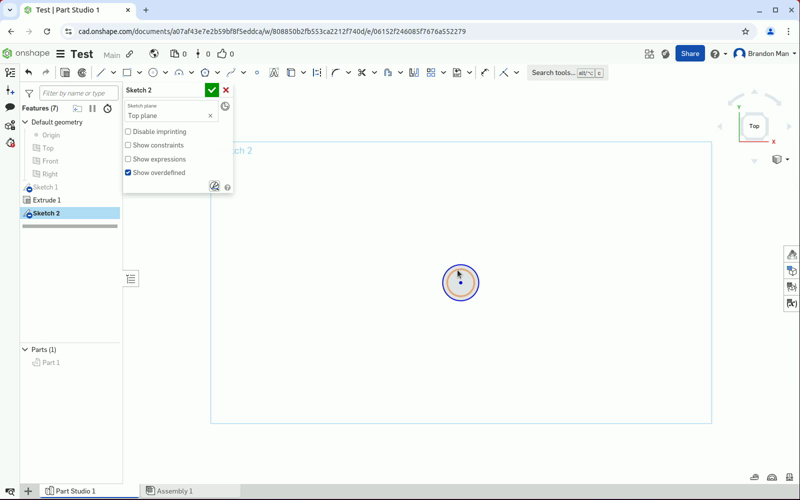
scroll(6)
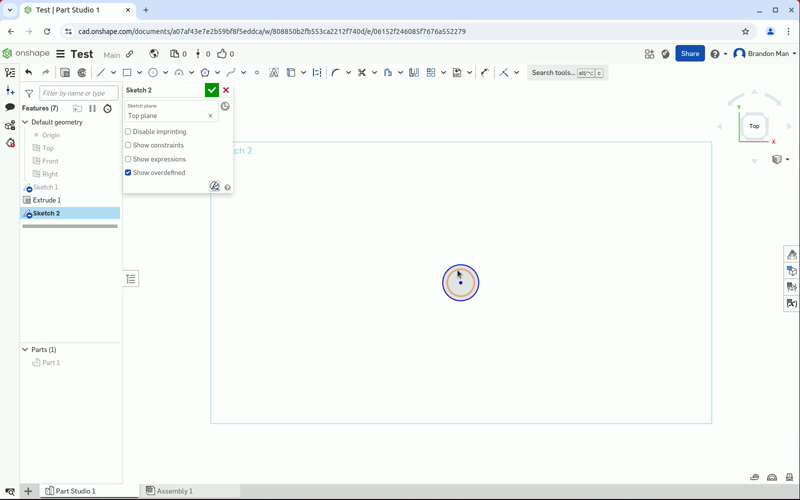
scroll(6)
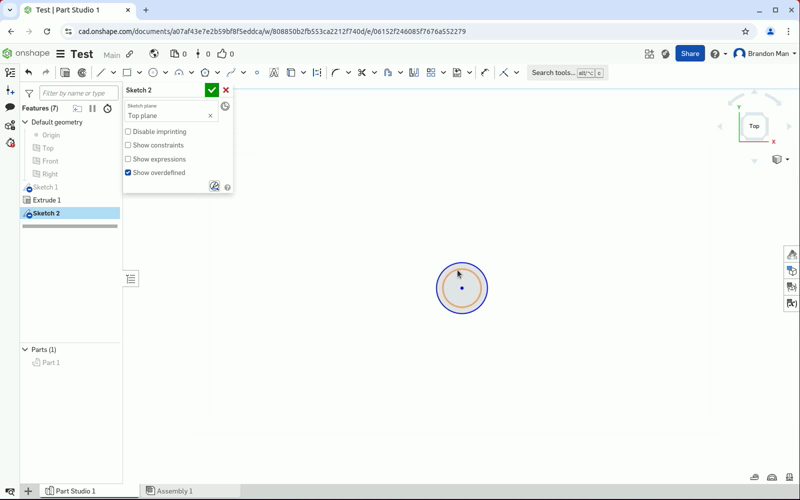
scroll(6)
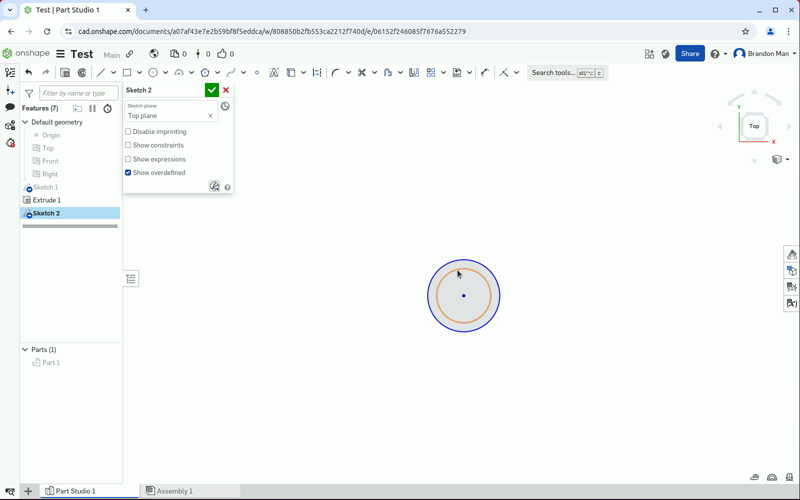
scroll(6)
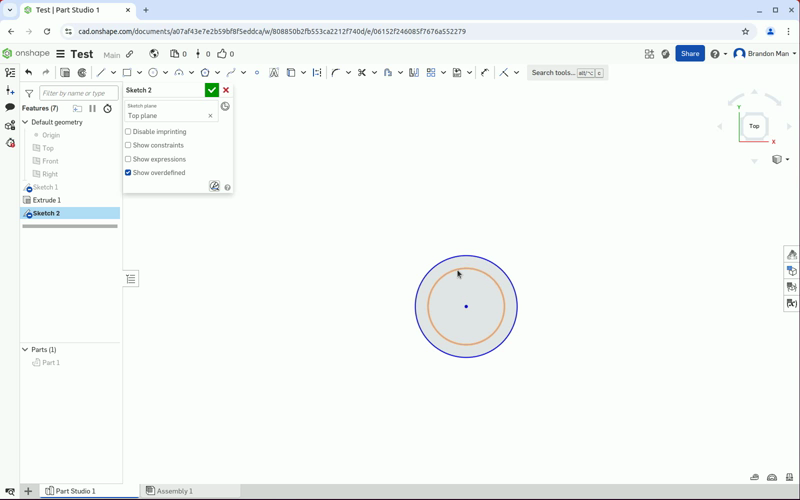
scroll(6)
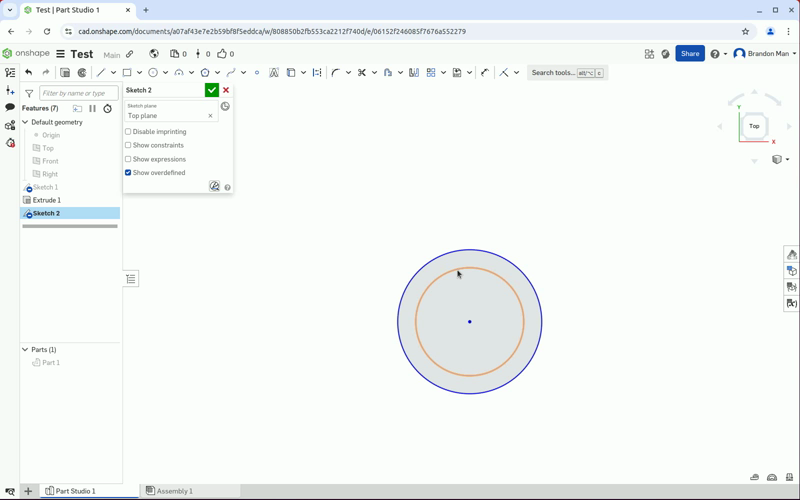
scroll(6)
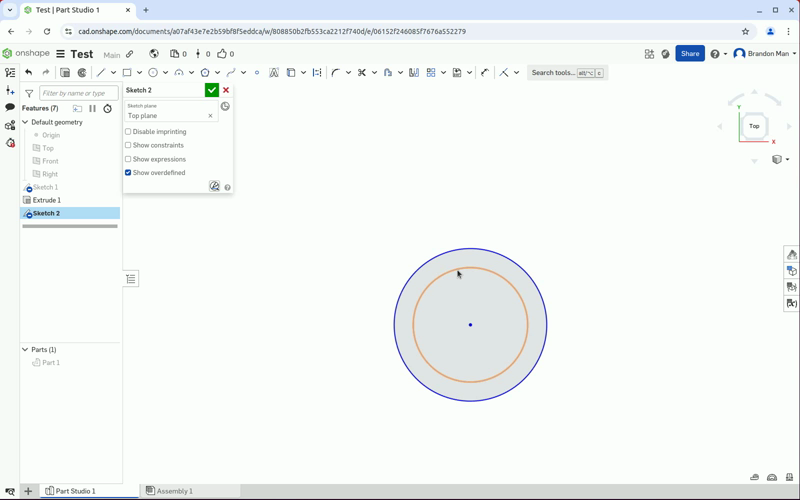
scroll(6)
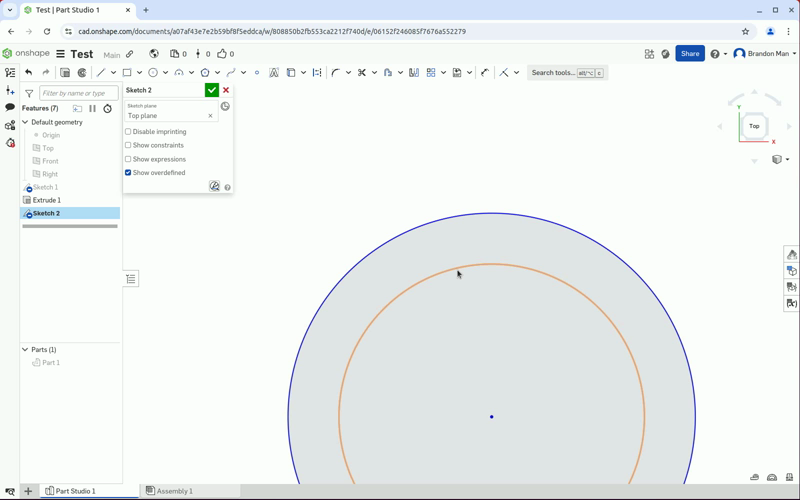
click(457, 269)
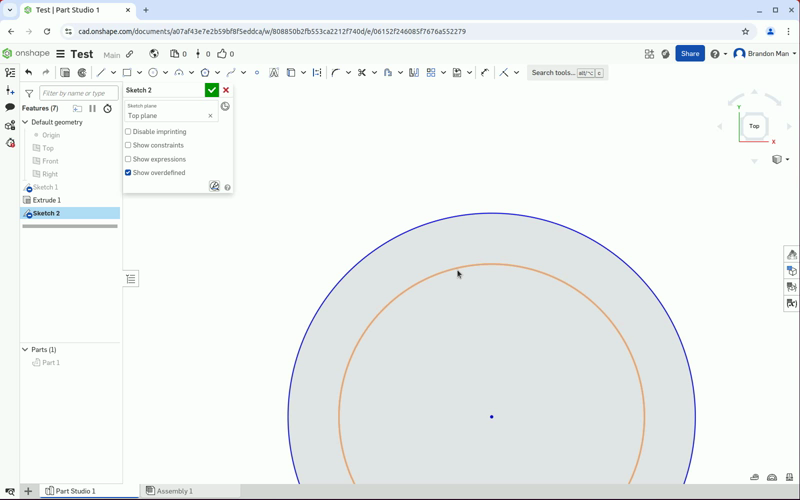
scroll(-6)
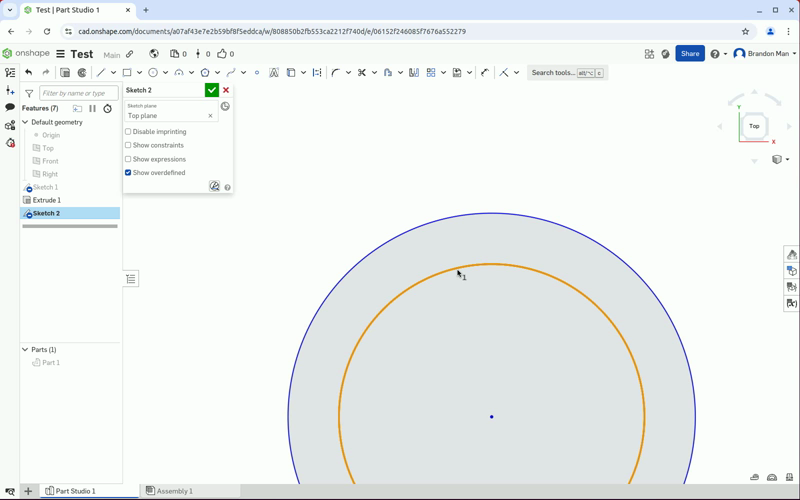
scroll(-6)
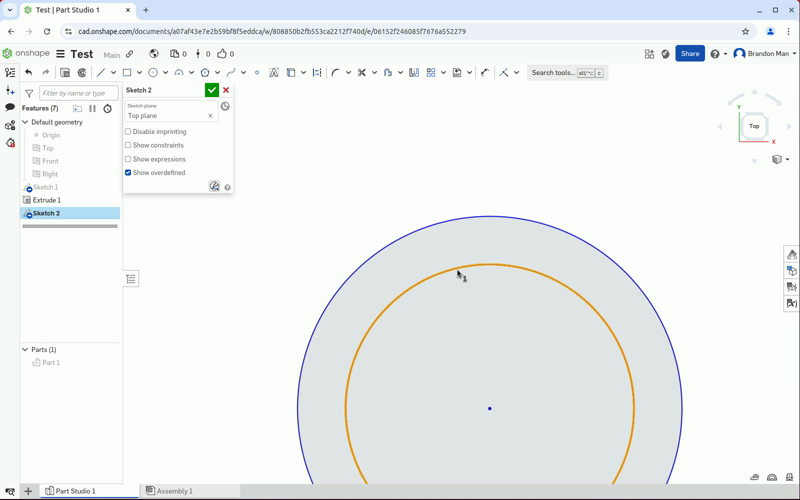
scroll(-6)
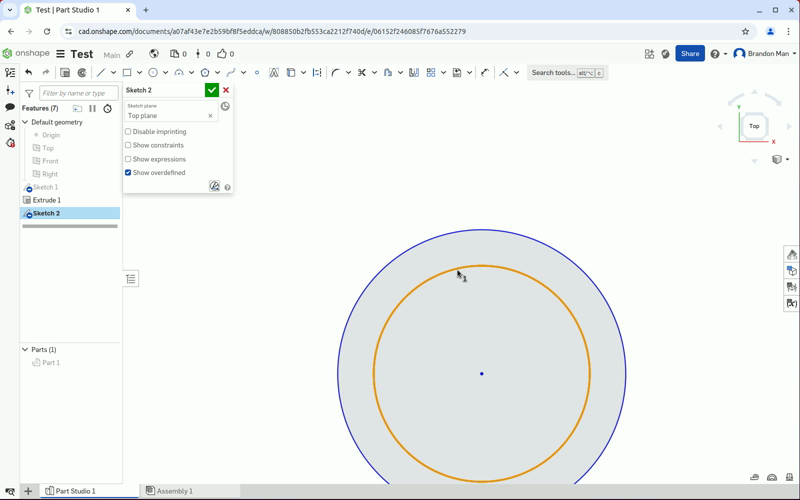
scroll(-6)
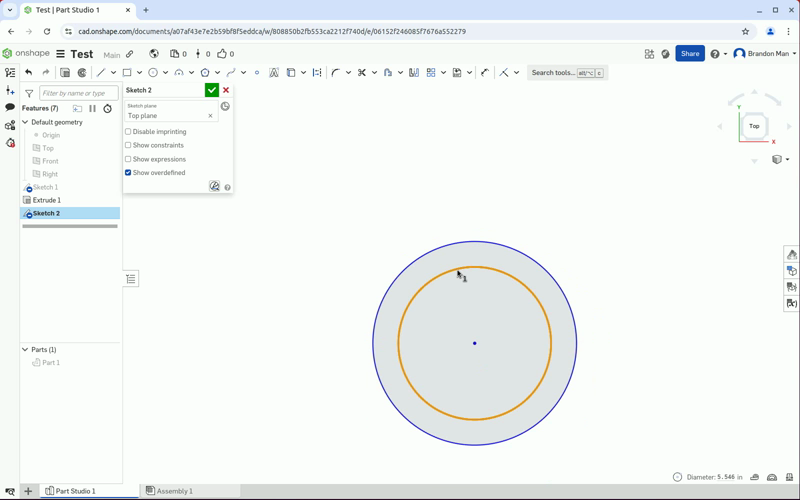
scroll(-6)
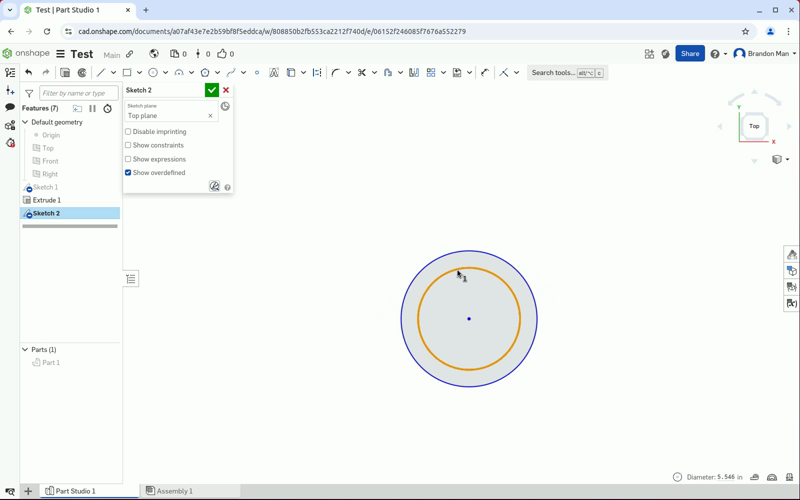
scroll(-6)
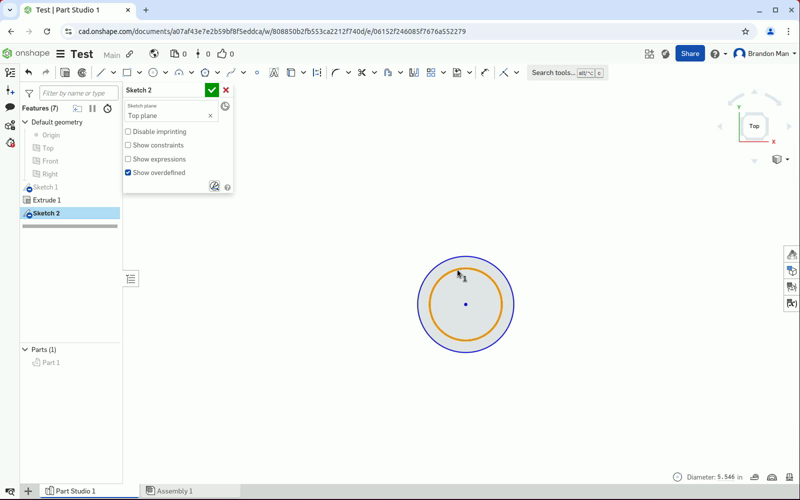
scroll(-6)
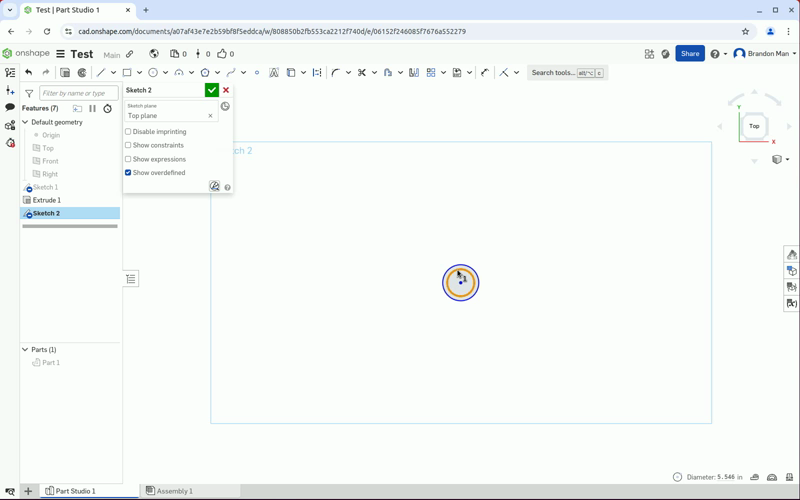
mouse_move(73, 352)
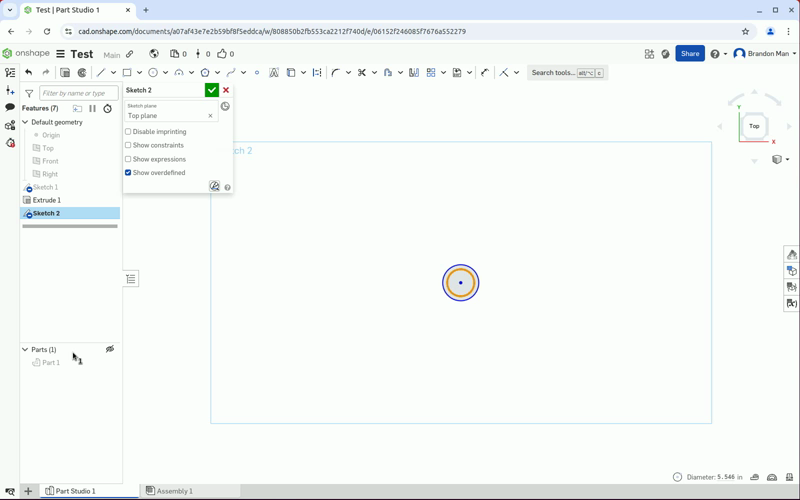
key(shift+y)
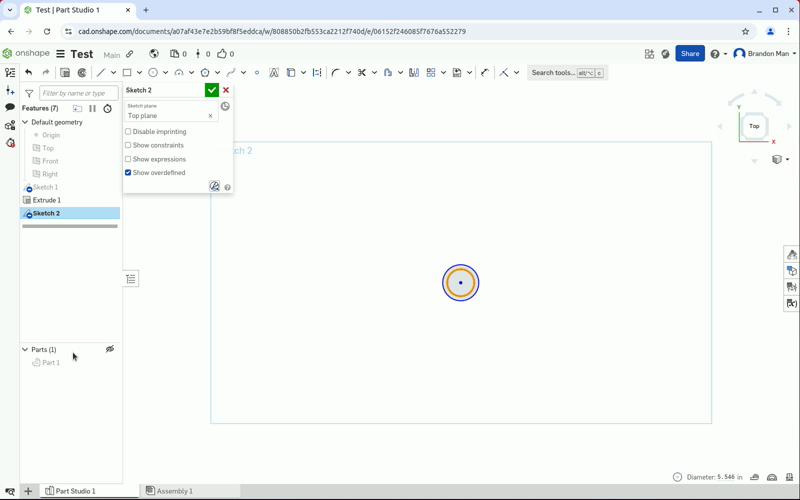
key(shift+e)
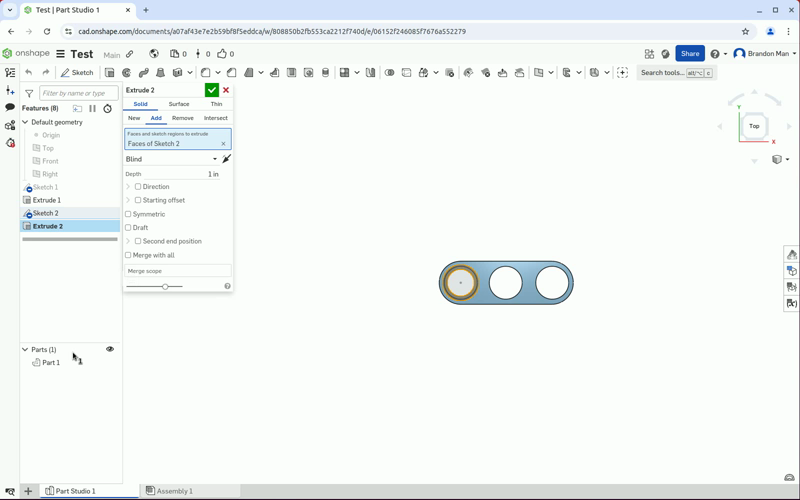
mouse_move(143, 106)
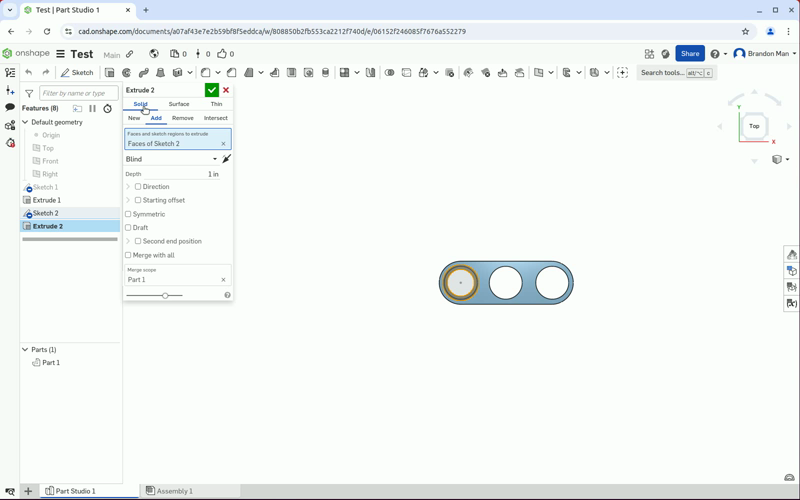
click(143, 106)
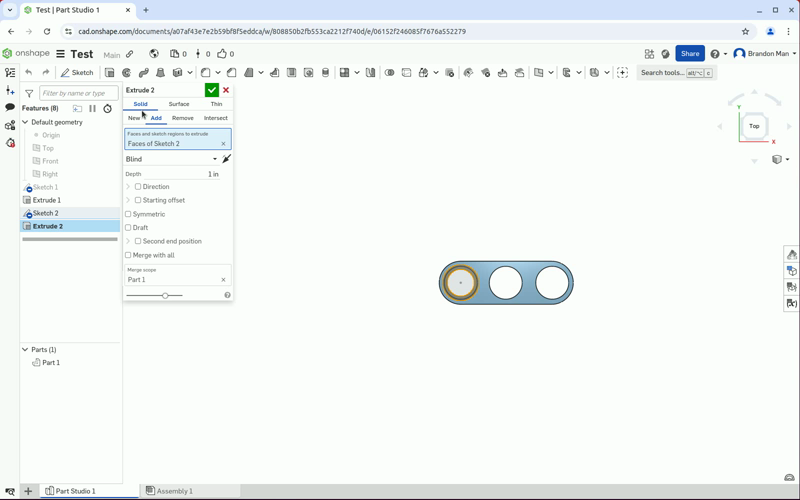
mouse_move(137, 120)
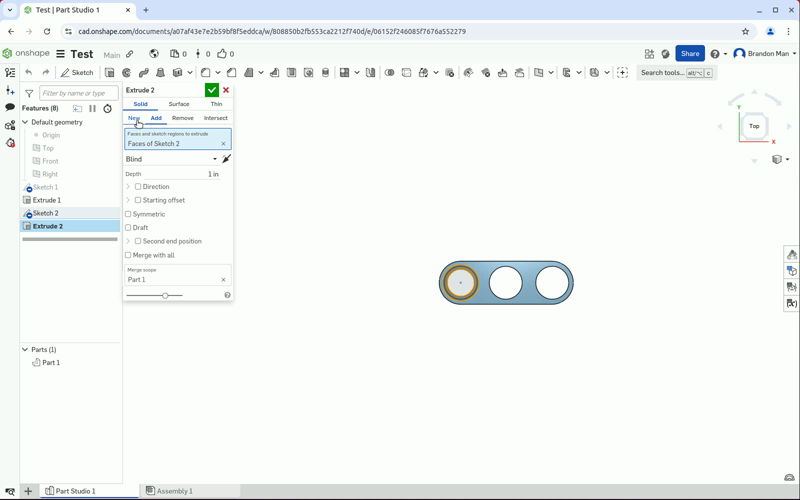
click(137, 120)
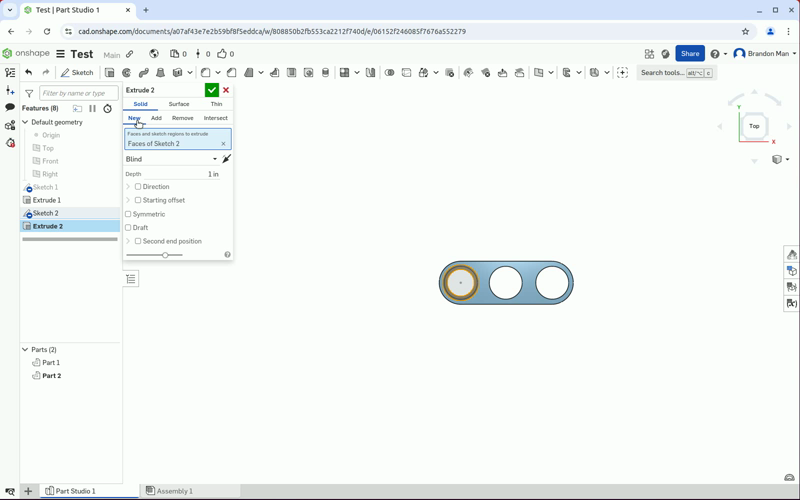
key(tab, 4)
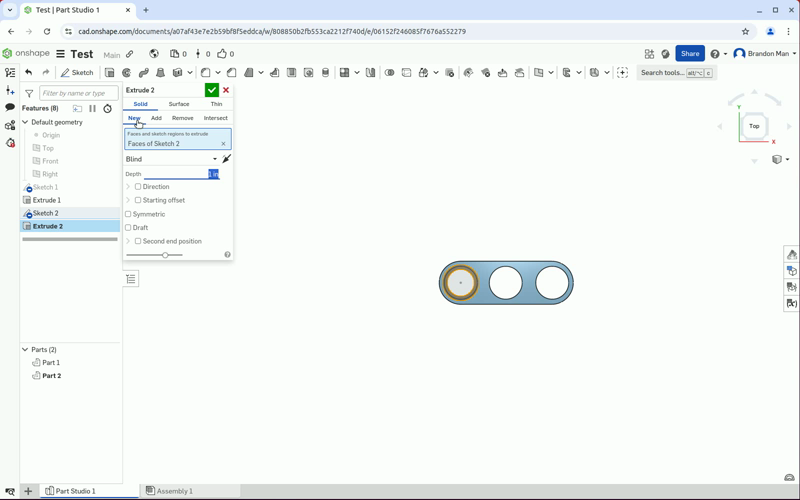
text(2.407)
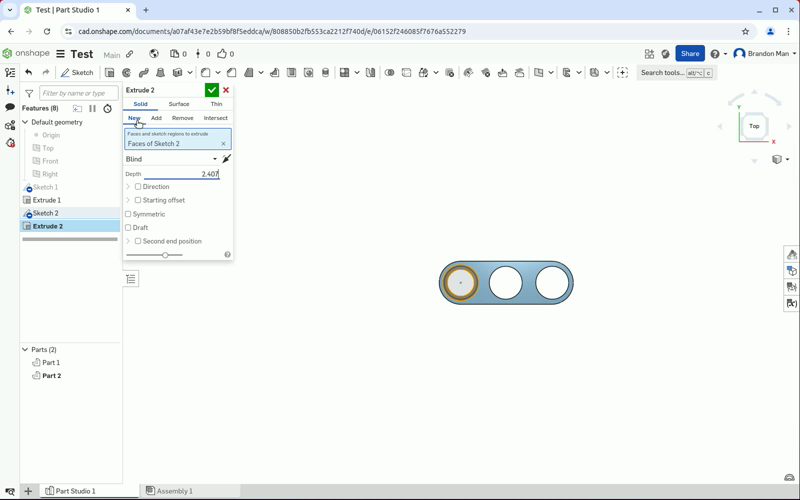
key(enter)
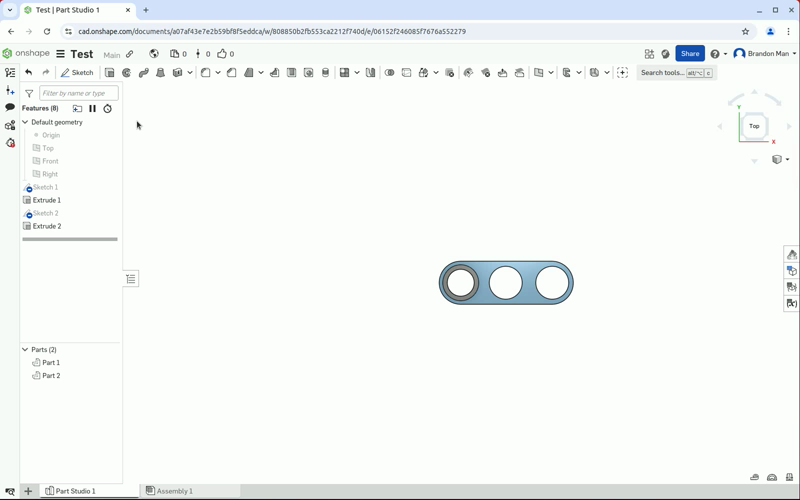
key(shift+h)
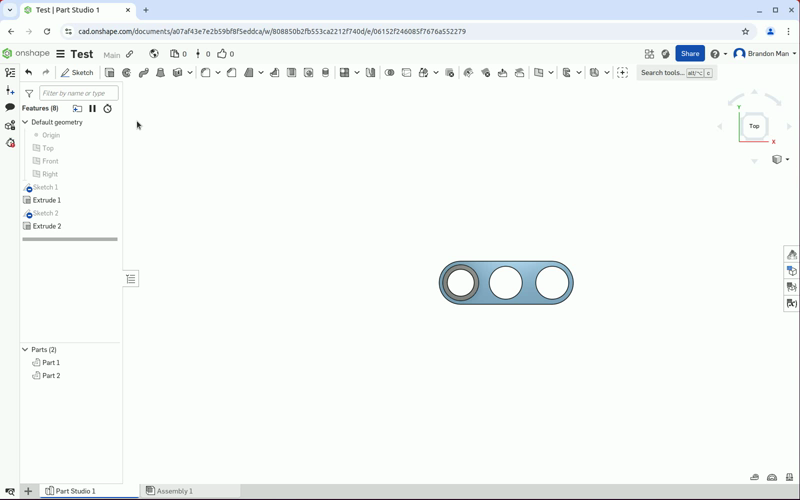
key(shift+h)
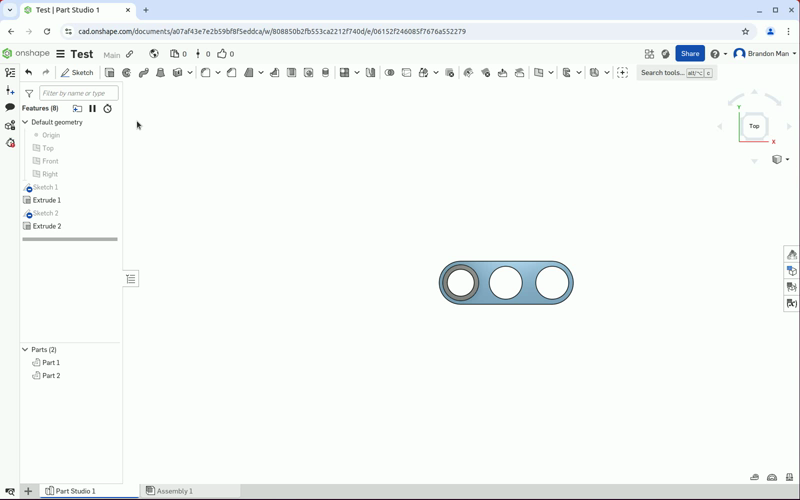
mouse_move(73, 189)
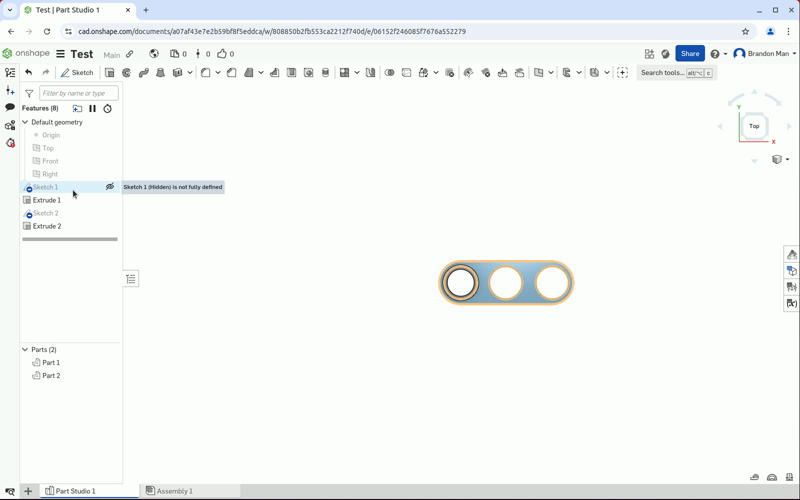
click(73, 189)
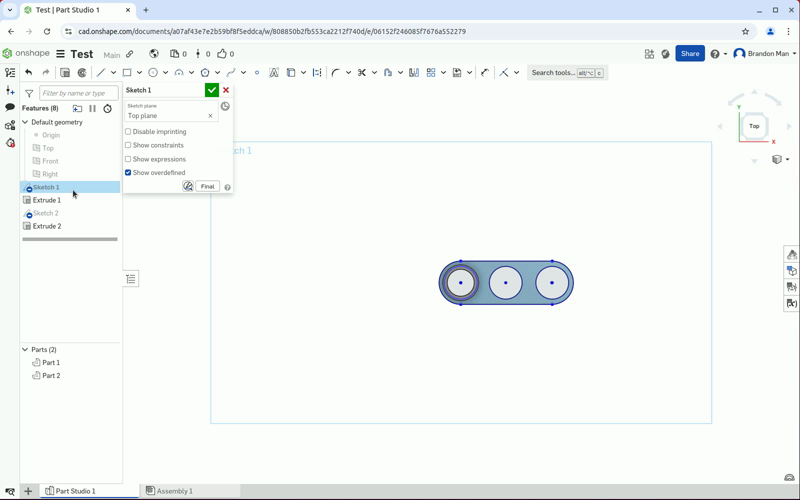
mouse_move(229, 92)
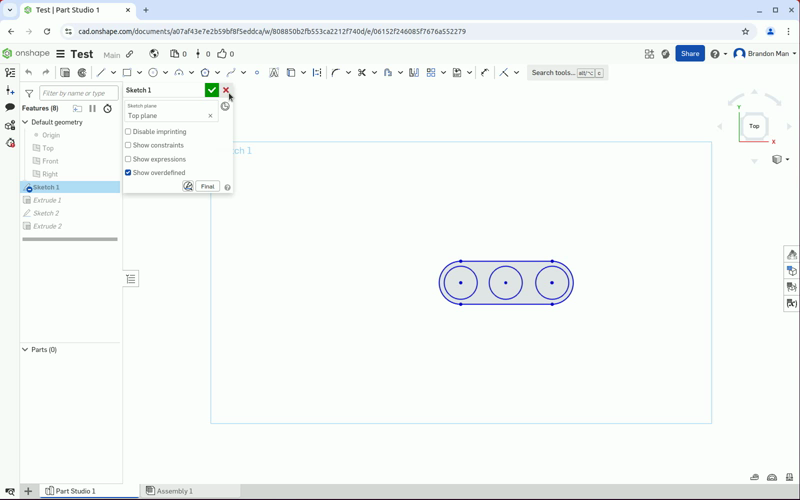
click(229, 92)
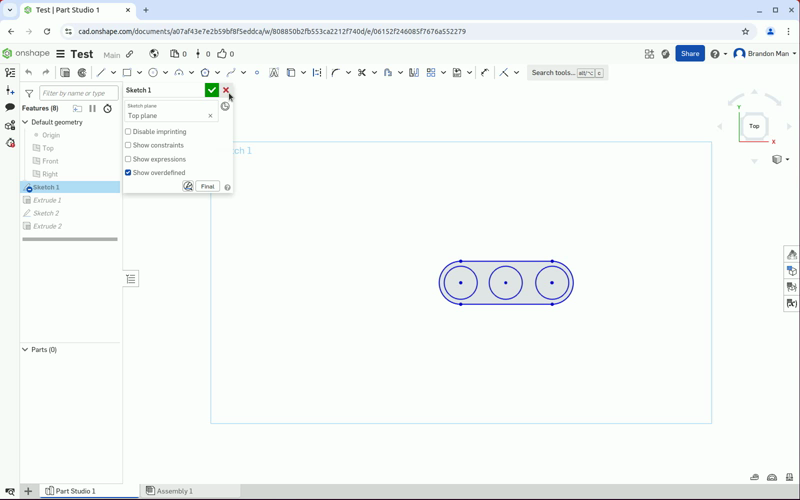
key(shift+s)
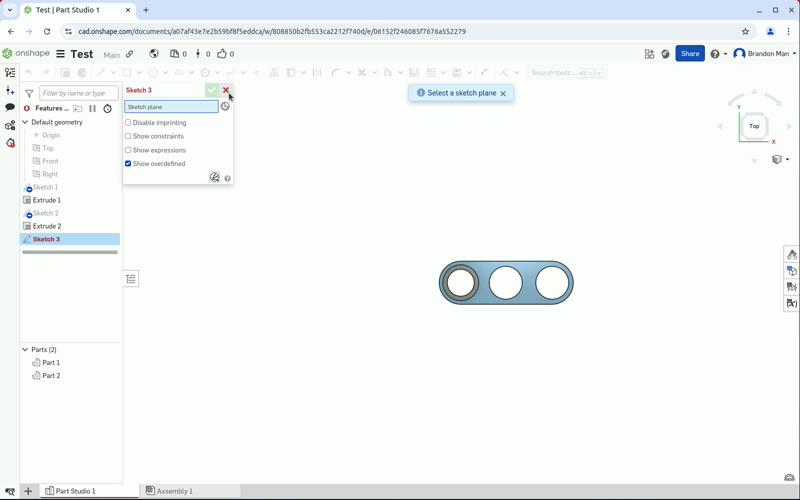
mouse_move(73, 150)
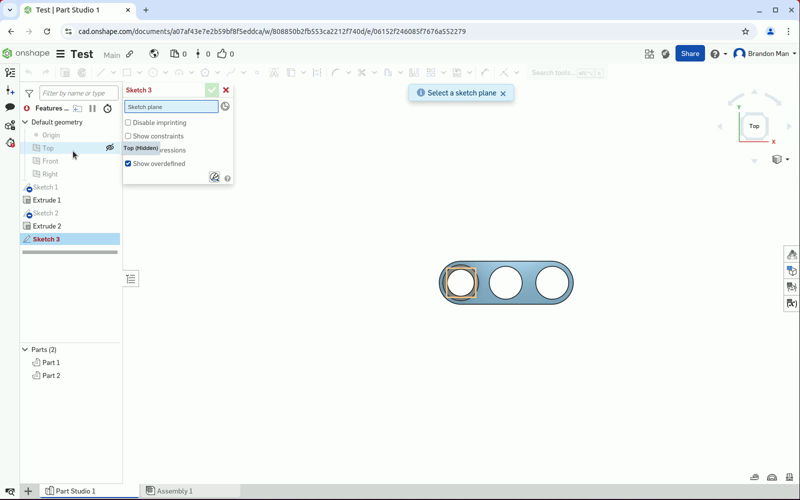
click(73, 150)
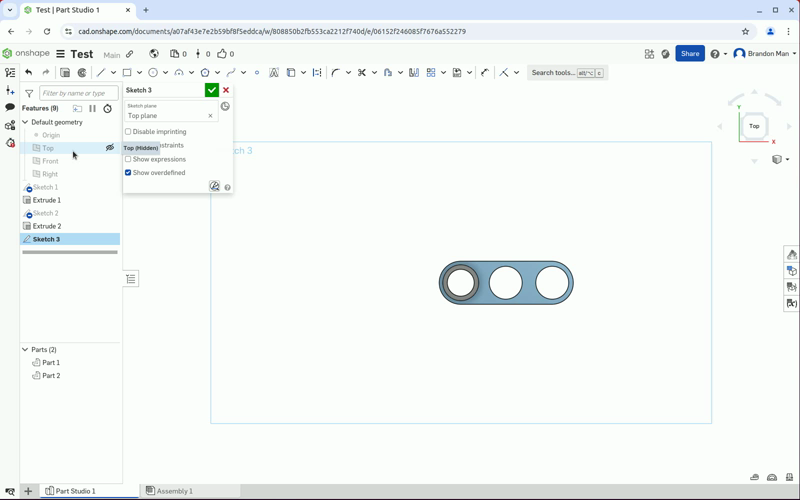
mouse_move(73, 352)
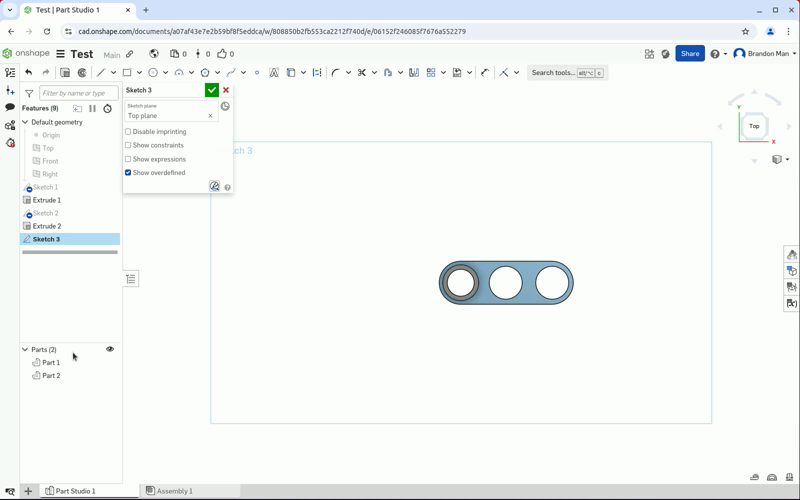
key(y)
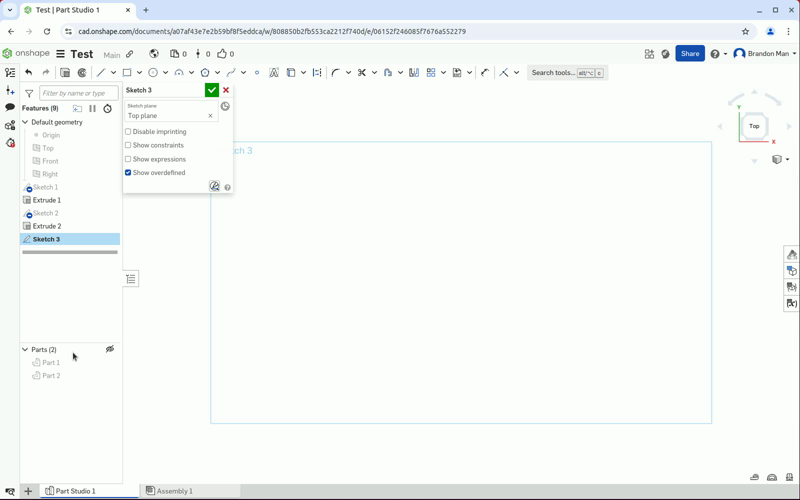
key(c)
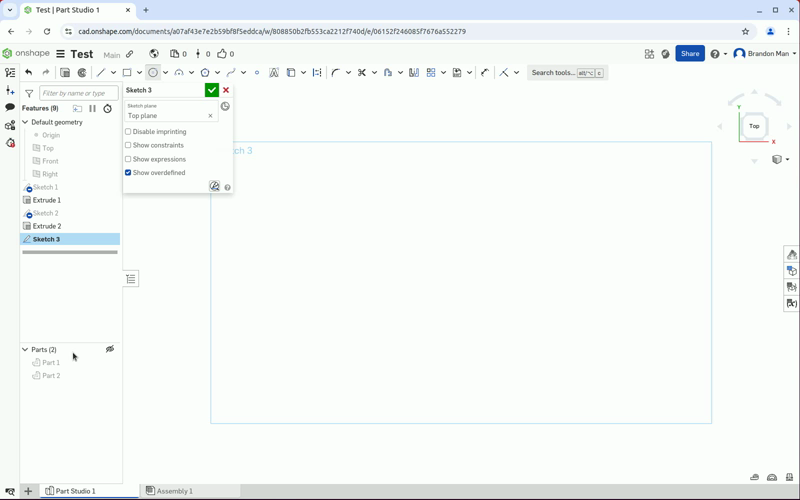
key_down(shift)
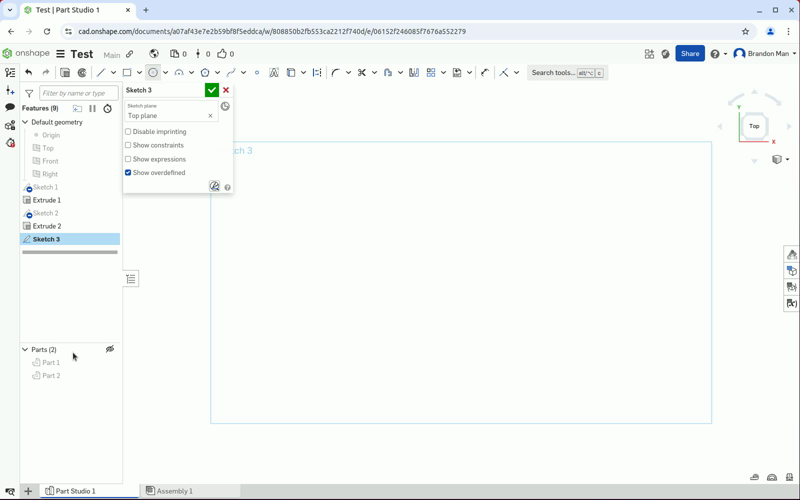
mouse_move(506, 282)
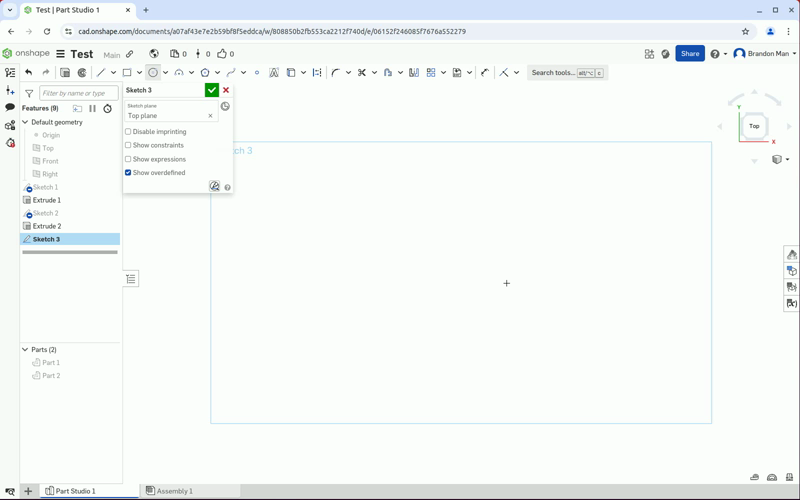
click(506, 282)
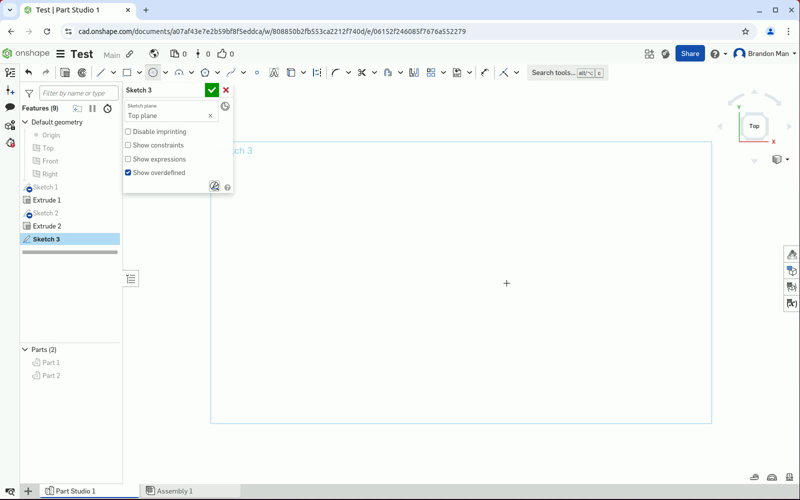
key_up(shift)
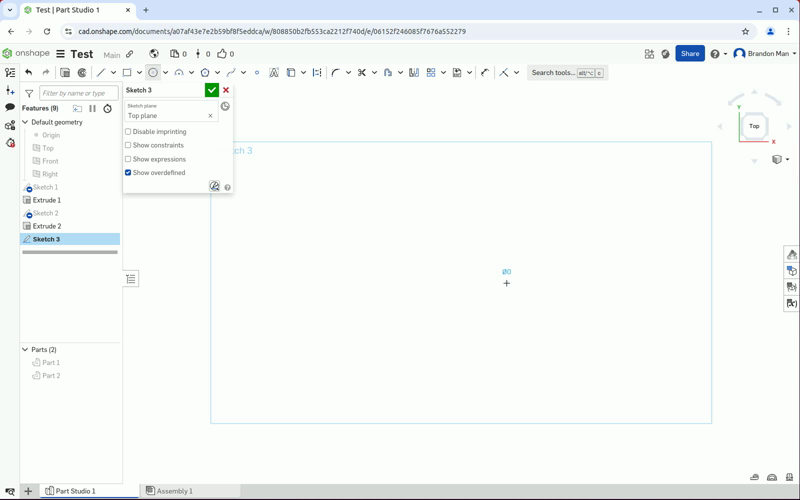
mouse_move(524, 282)
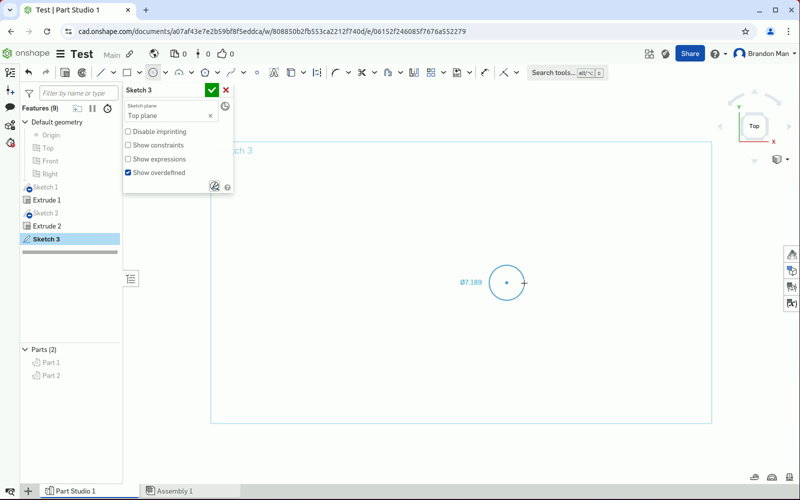
click(524, 282)
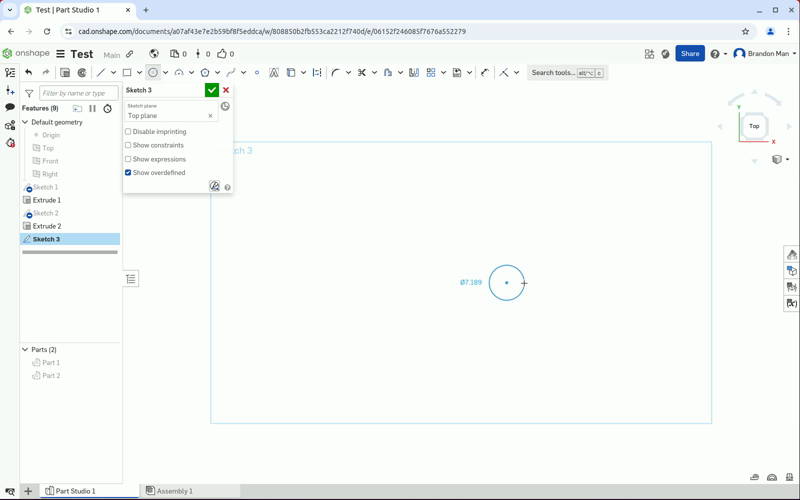
key(esc)
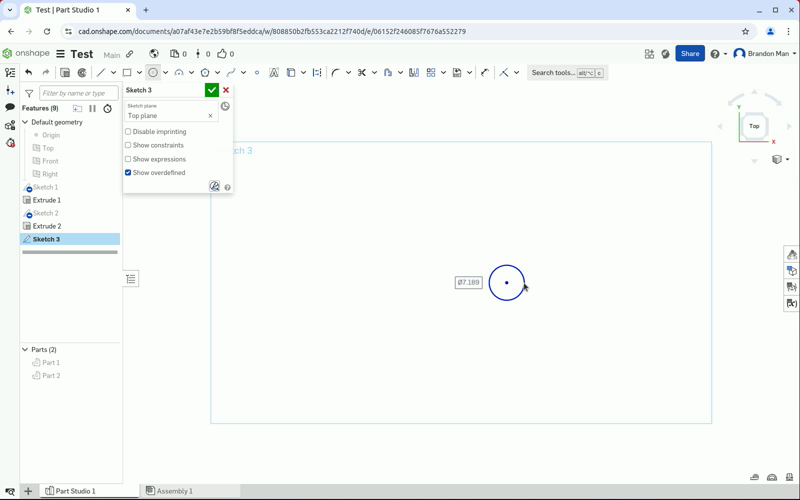
key(c)
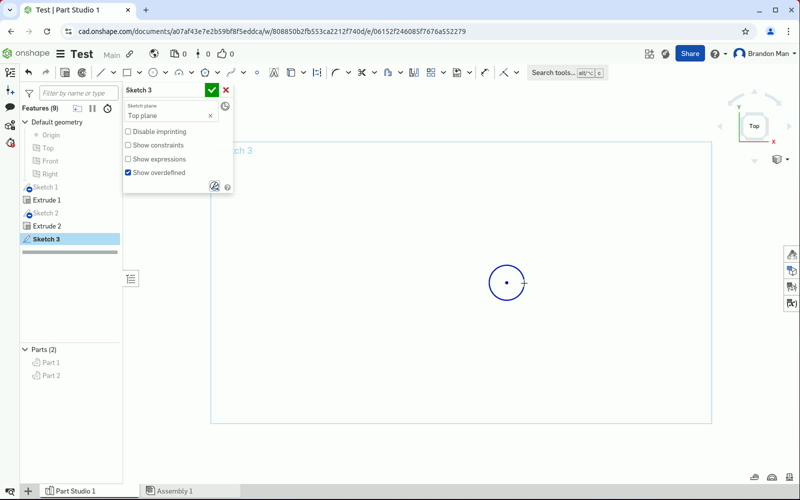
key_down(shift)
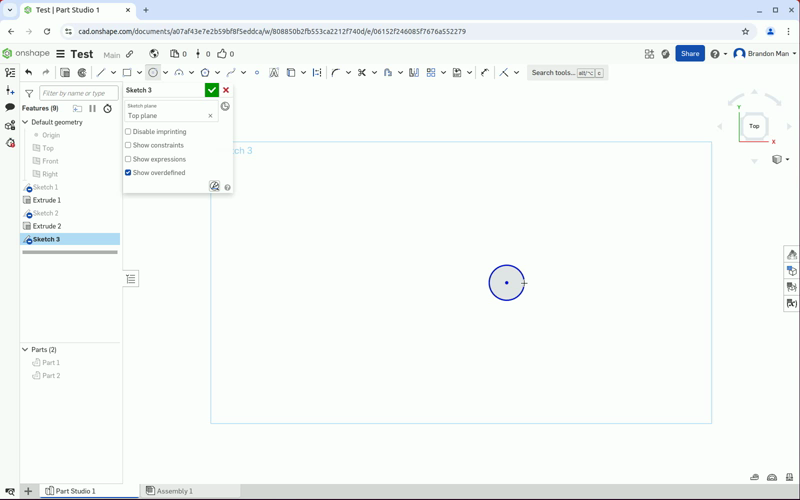
mouse_move(506, 282)
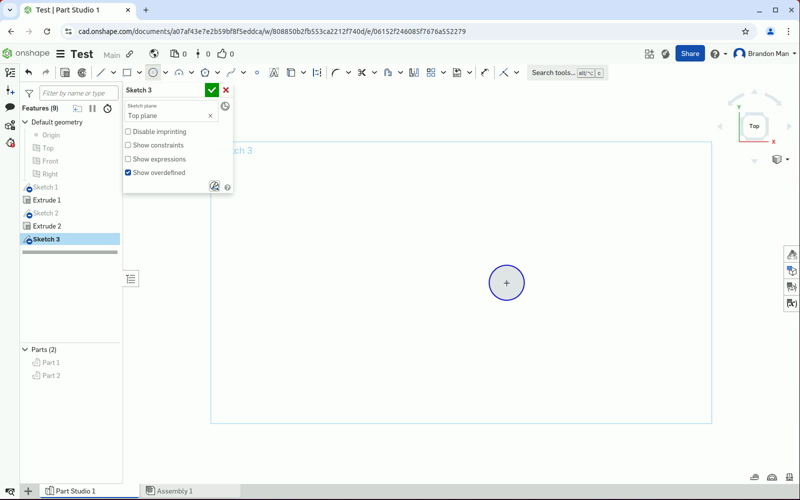
click(506, 282)
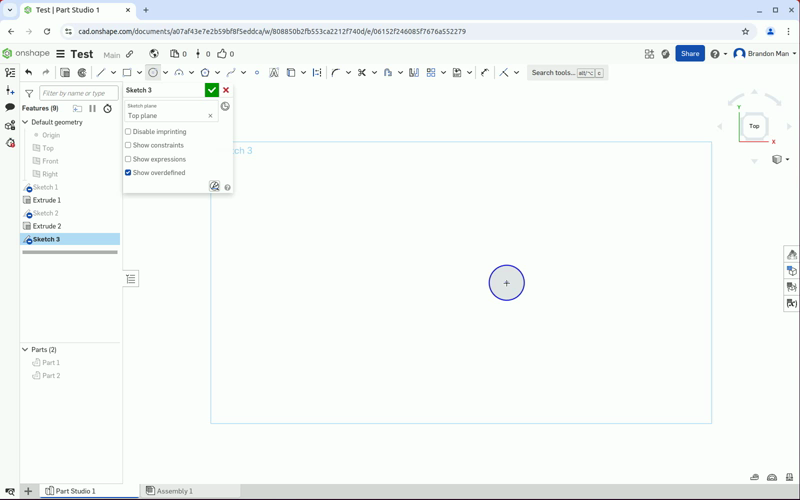
key_up(shift)
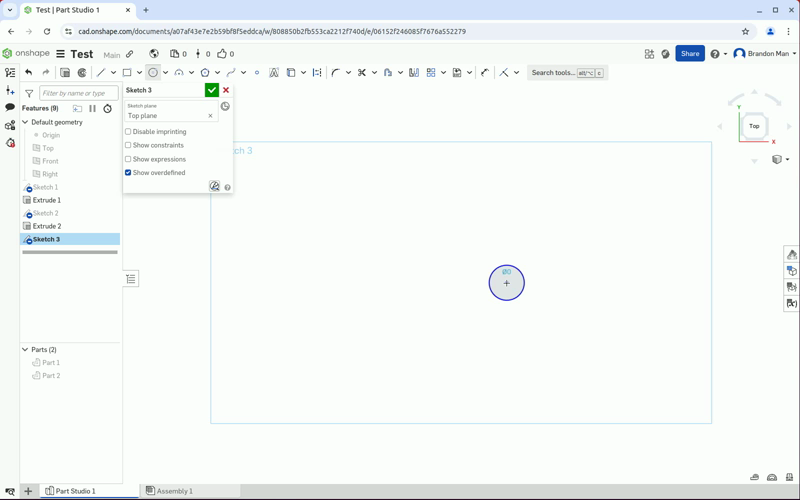
mouse_move(519, 282)
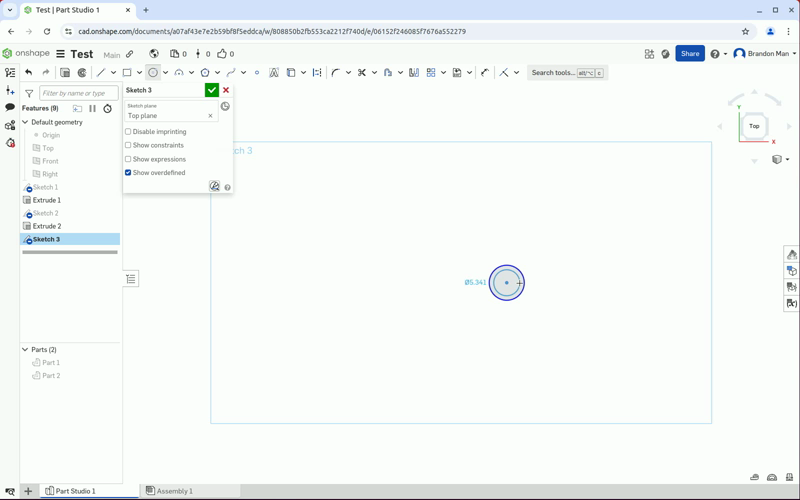
click(519, 282)
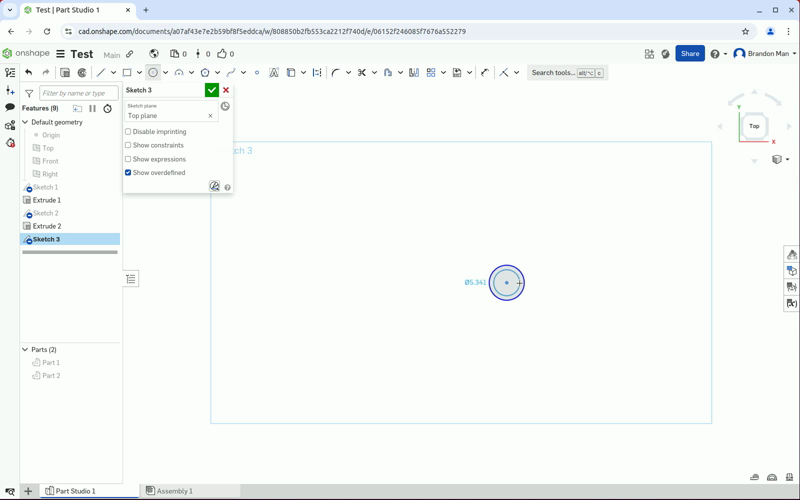
key(esc)
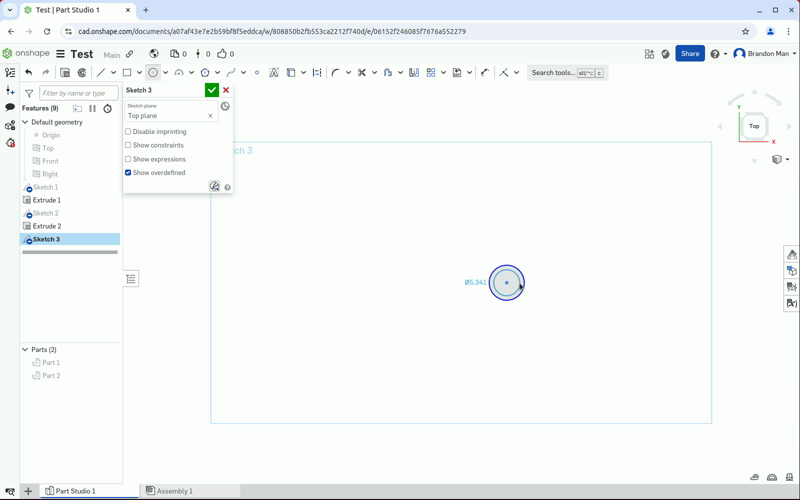
mouse_move(516, 295)
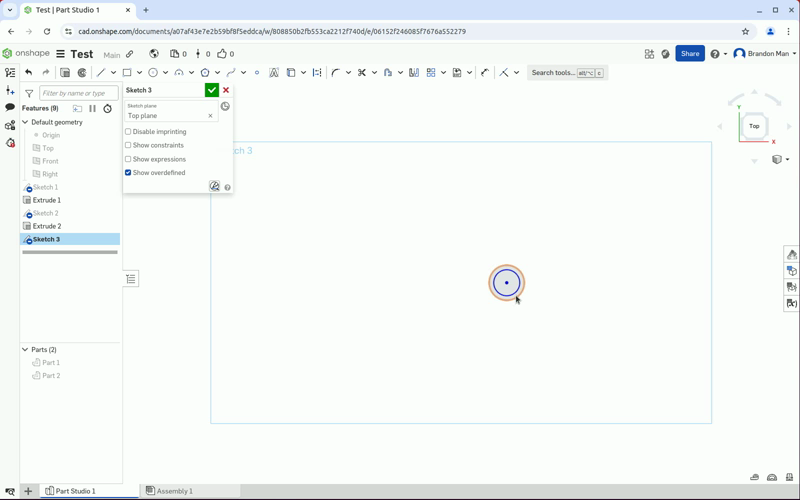
scroll(6)
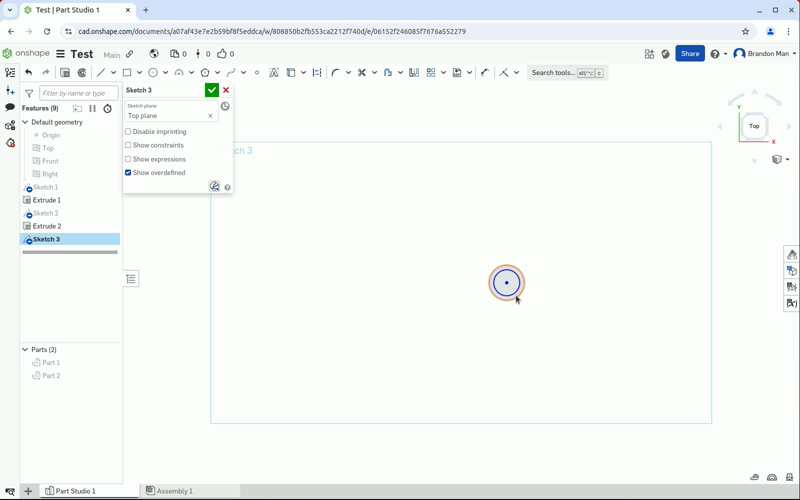
scroll(6)
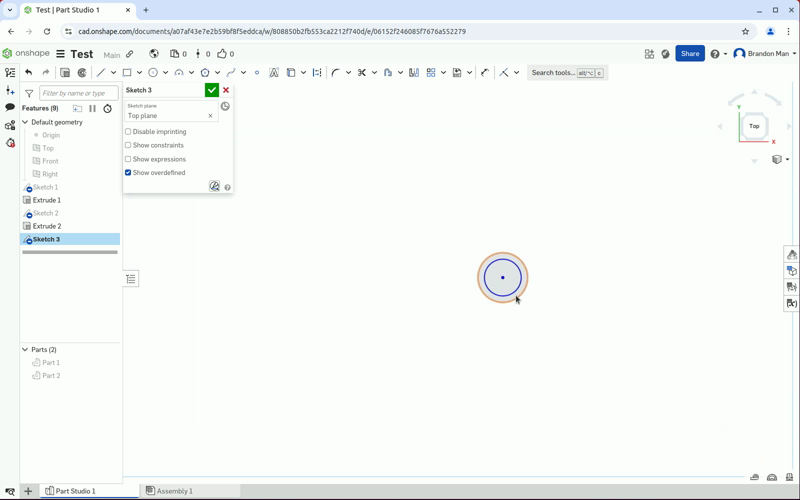
scroll(6)
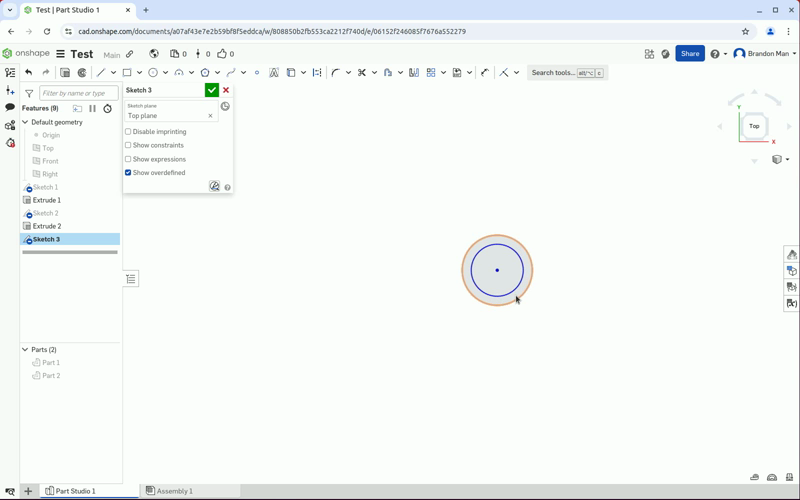
scroll(6)
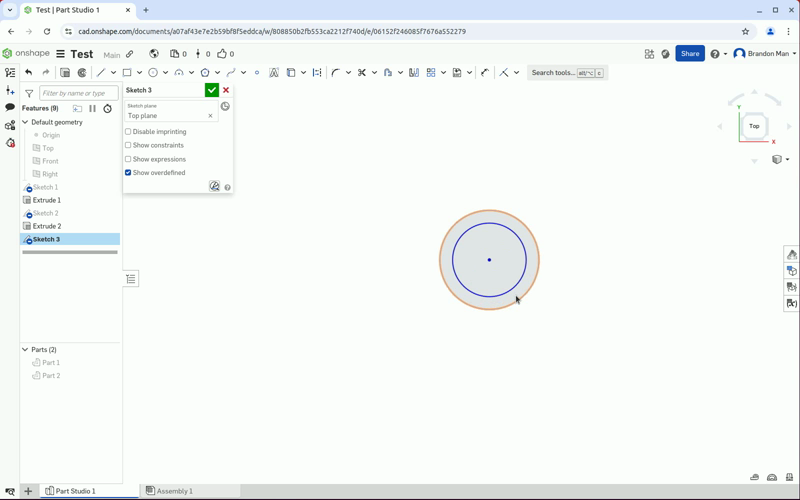
scroll(6)
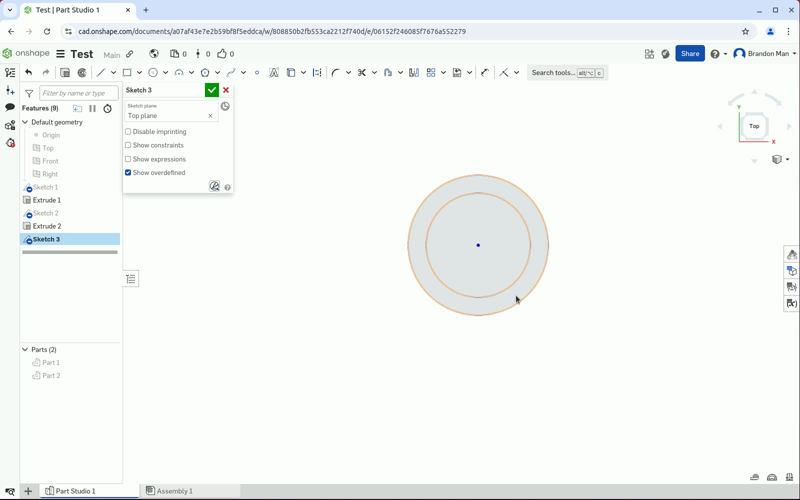
scroll(6)
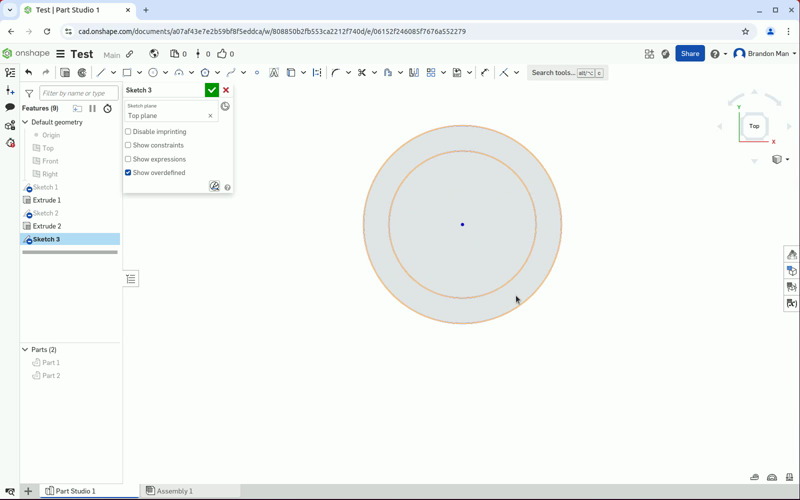
scroll(6)
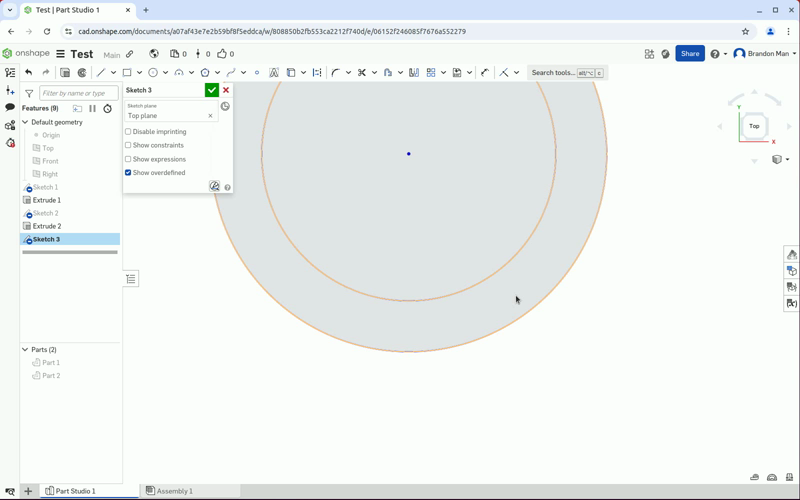
click(516, 295)
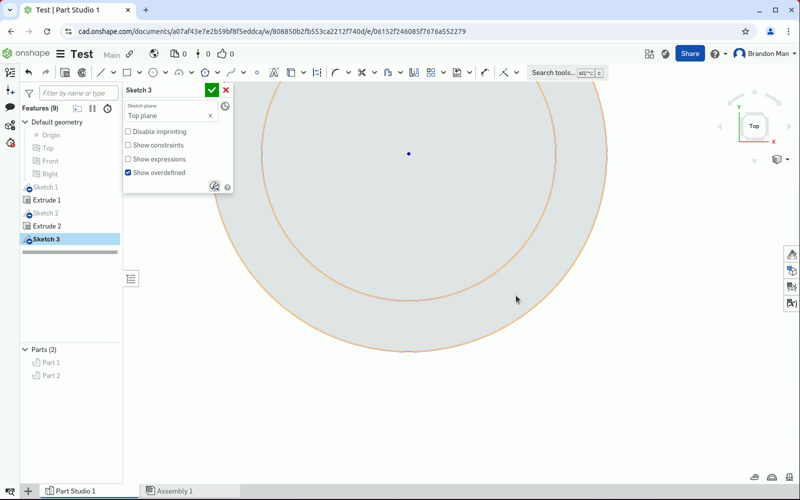
scroll(-6)
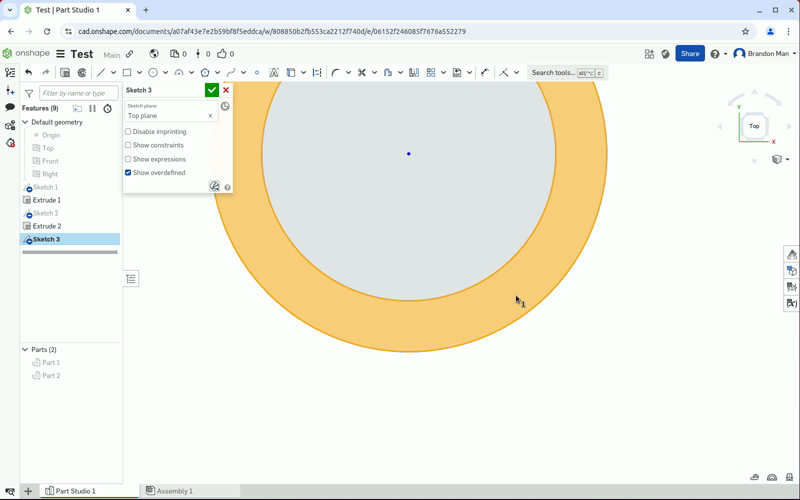
scroll(-6)
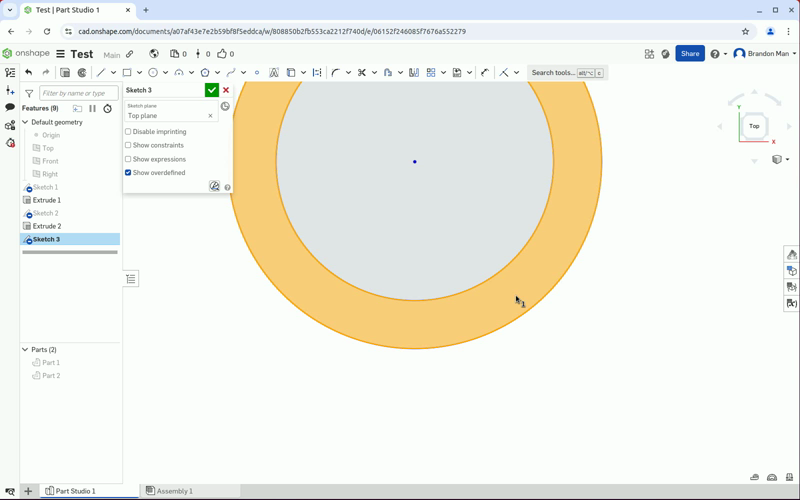
scroll(-6)
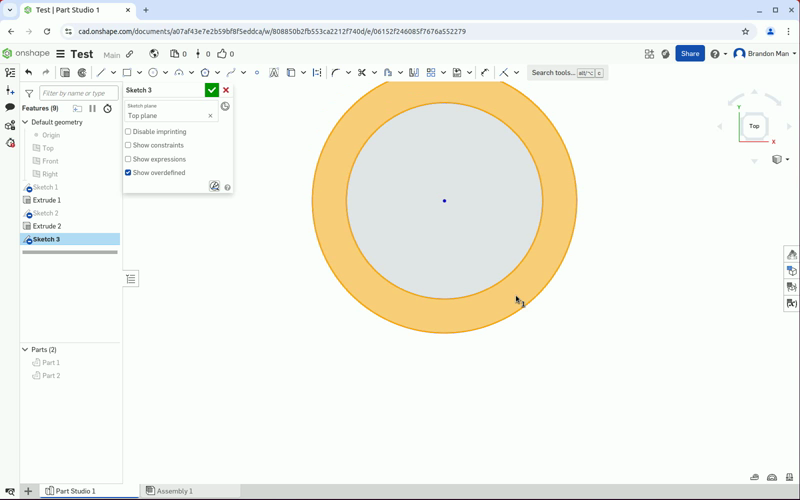
scroll(-6)
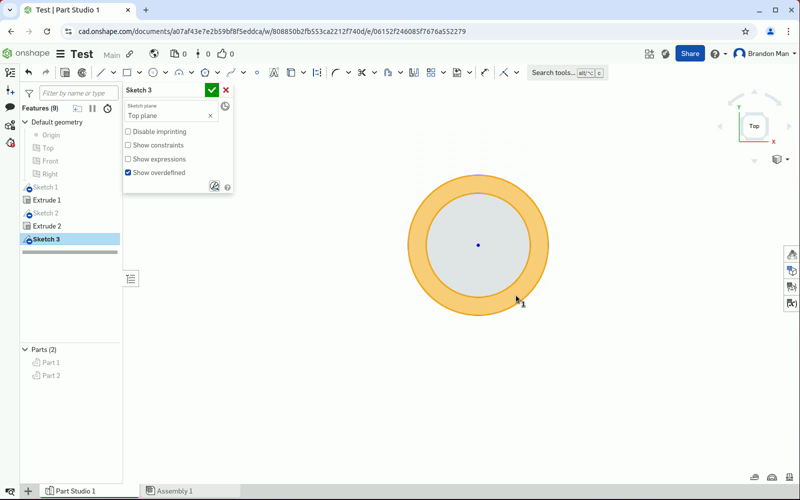
scroll(-6)
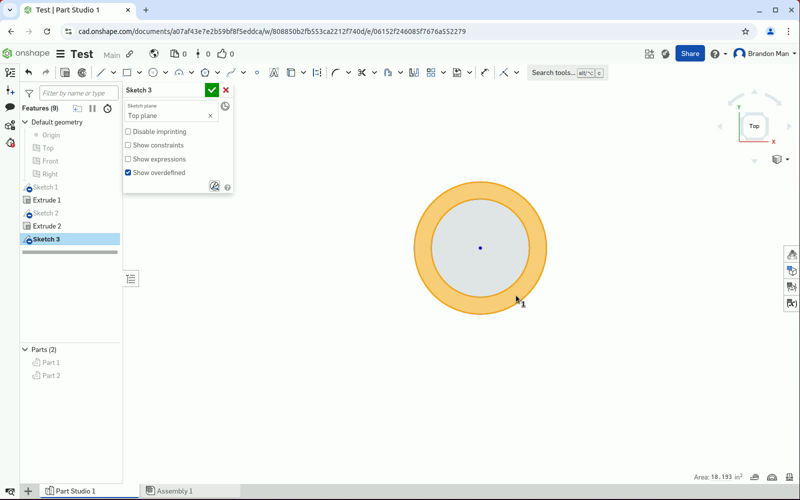
scroll(-6)
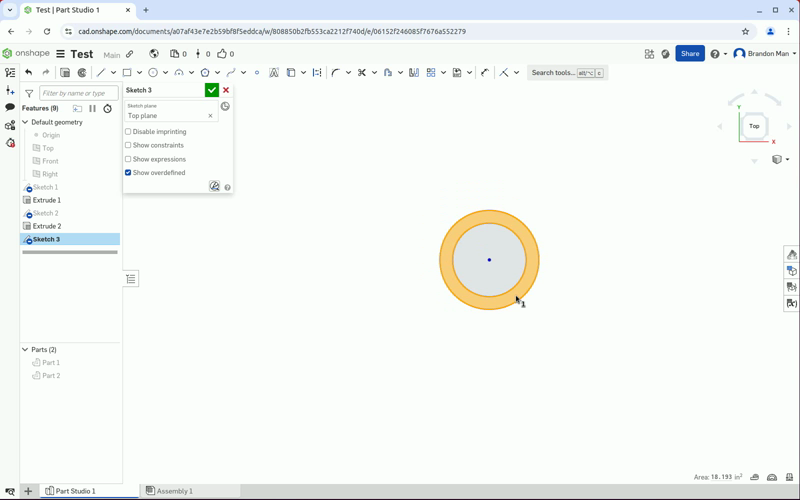
scroll(-6)
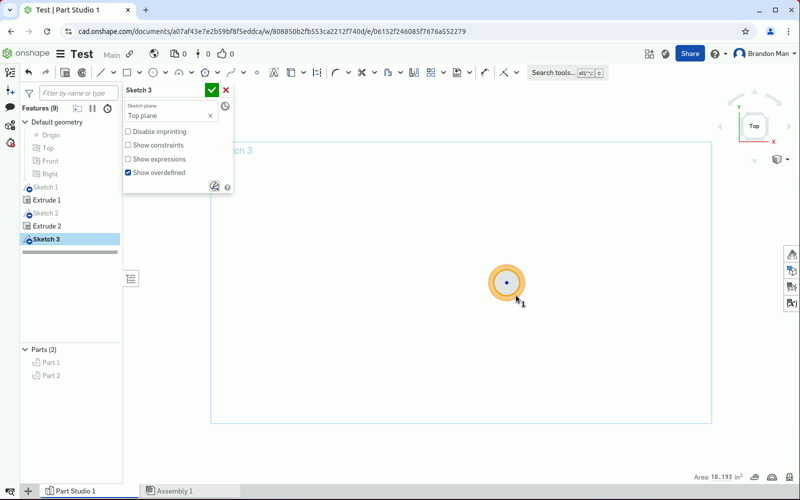
mouse_move(73, 352)
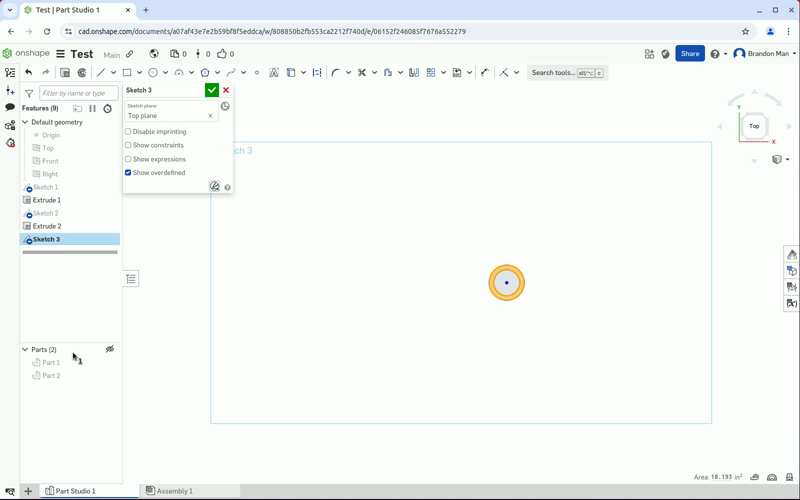
key(shift+y)
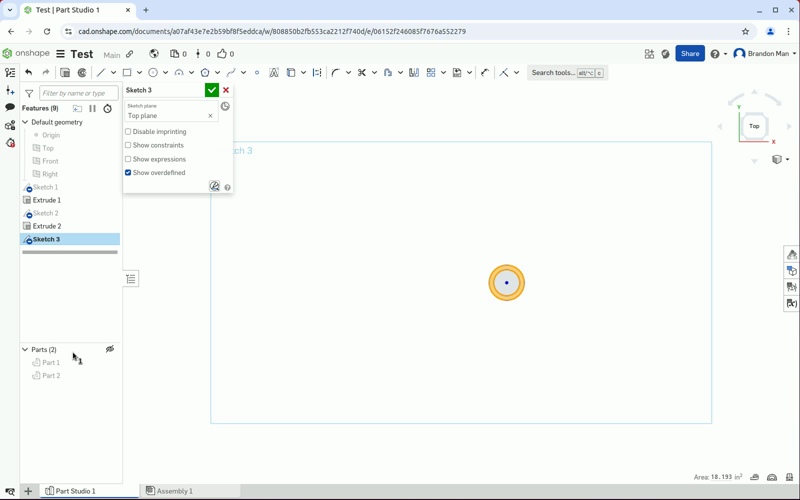
key(shift+e)
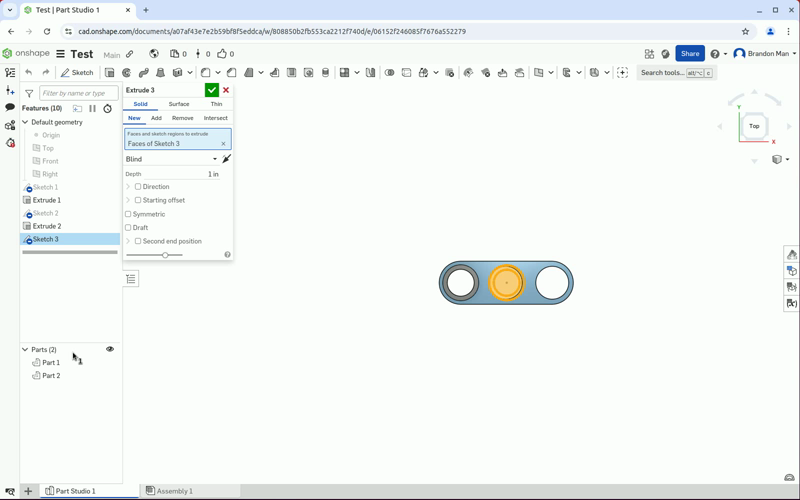
mouse_move(143, 106)
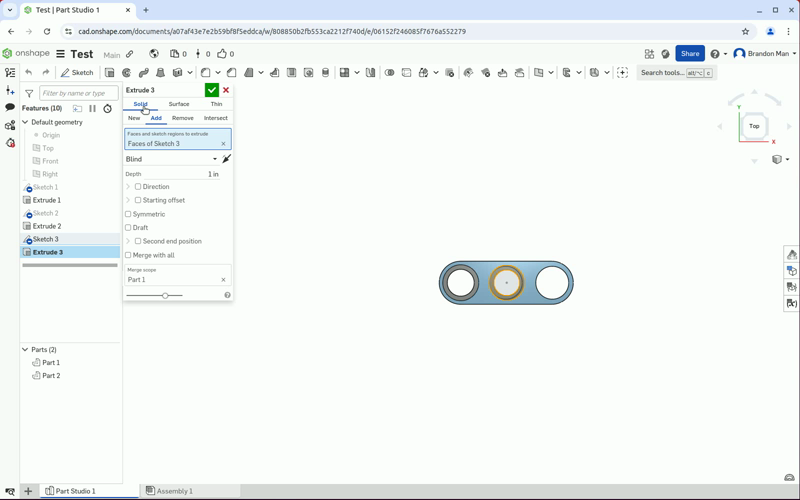
click(143, 106)
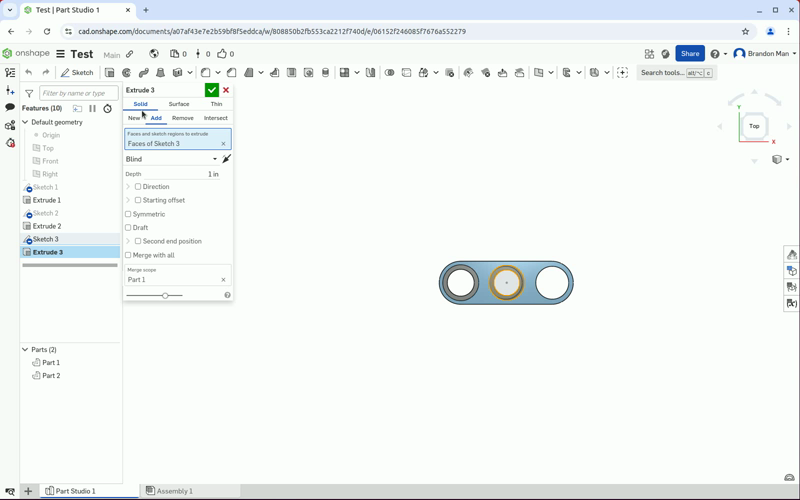
mouse_move(137, 120)
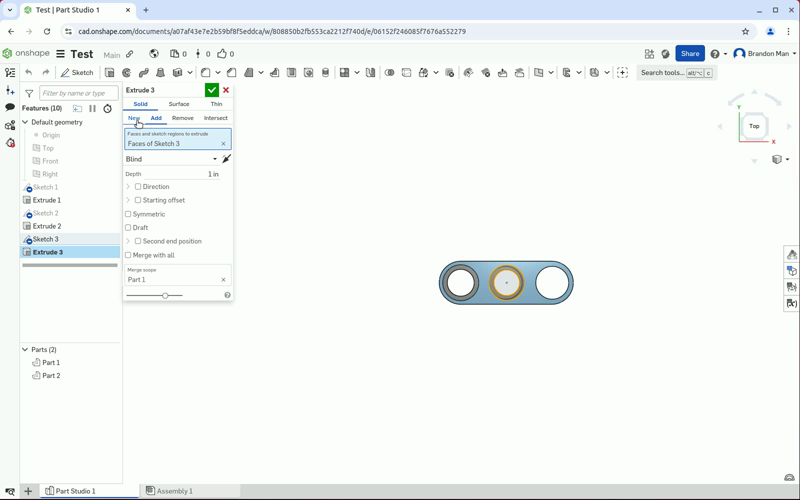
click(137, 120)
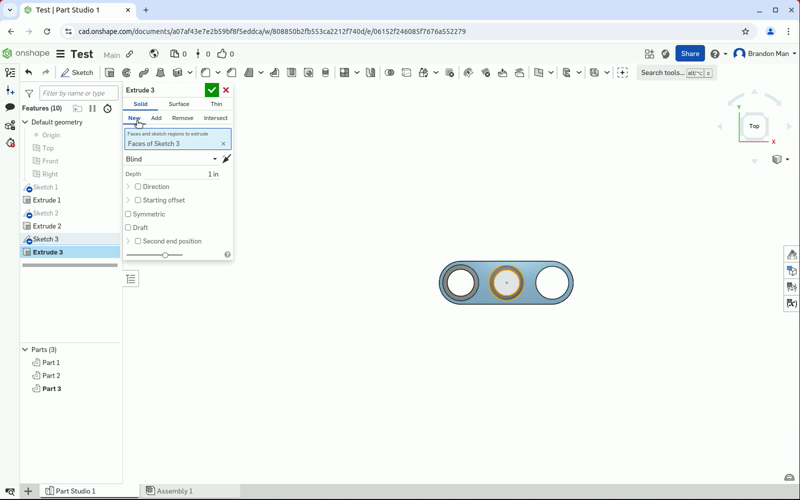
key(tab, 4)
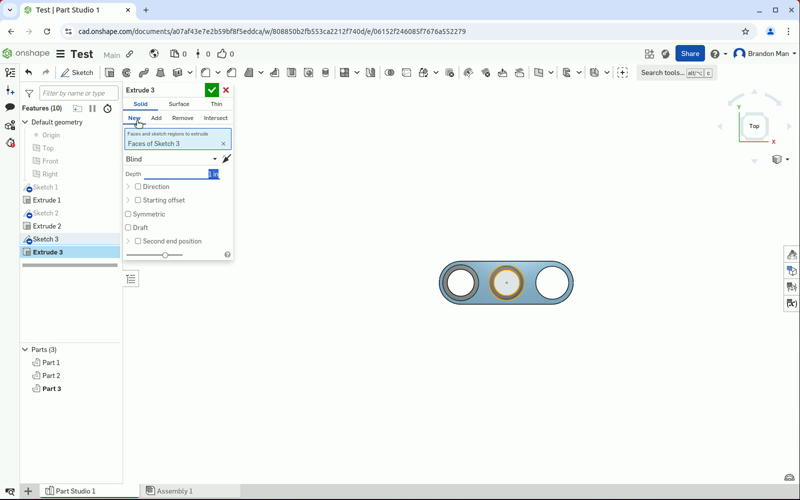
text(2.407)
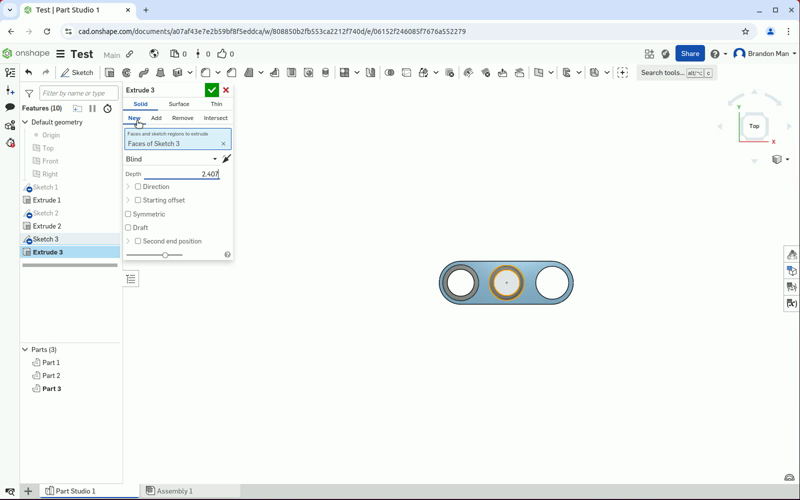
key(enter)
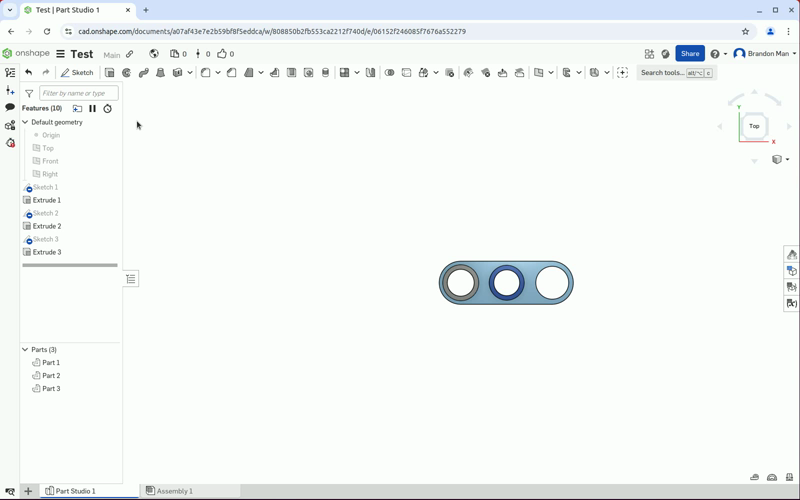
key(shift+h)
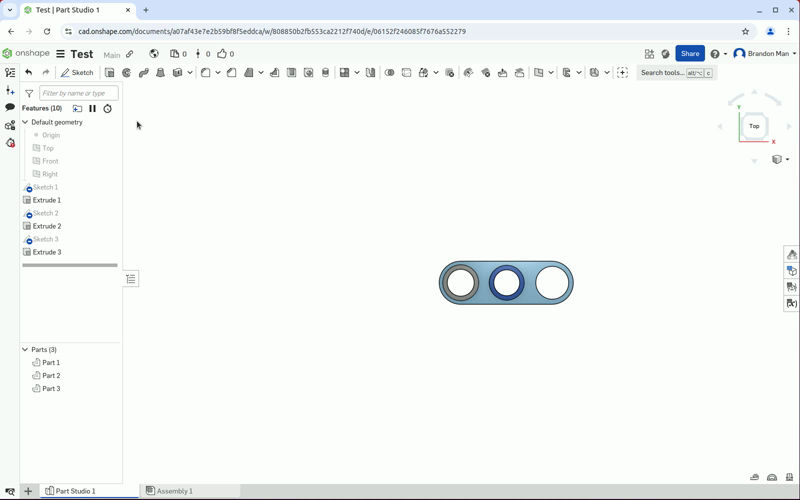
key(shift+h)
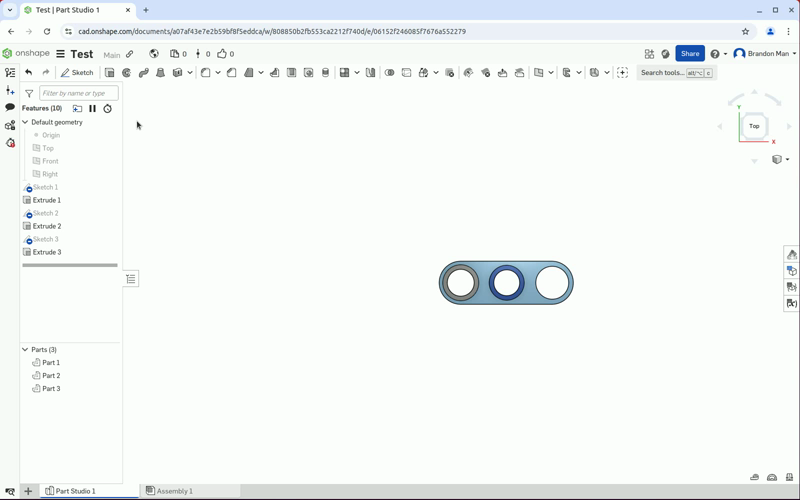
mouse_move(73, 189)
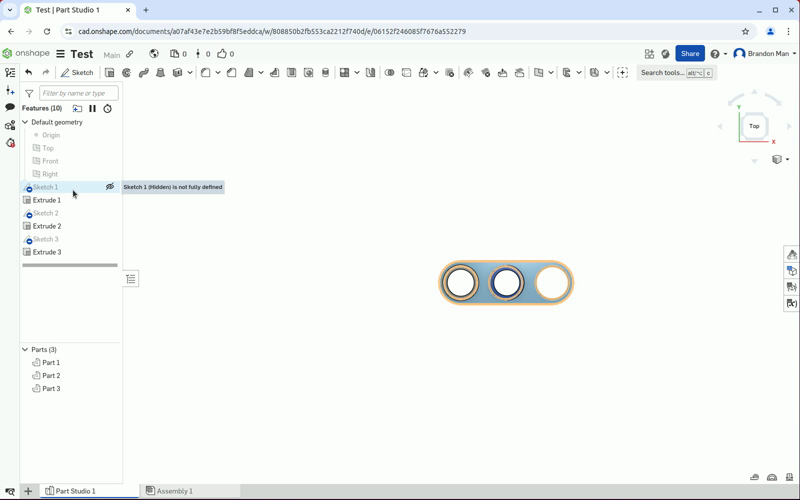
click(73, 189)
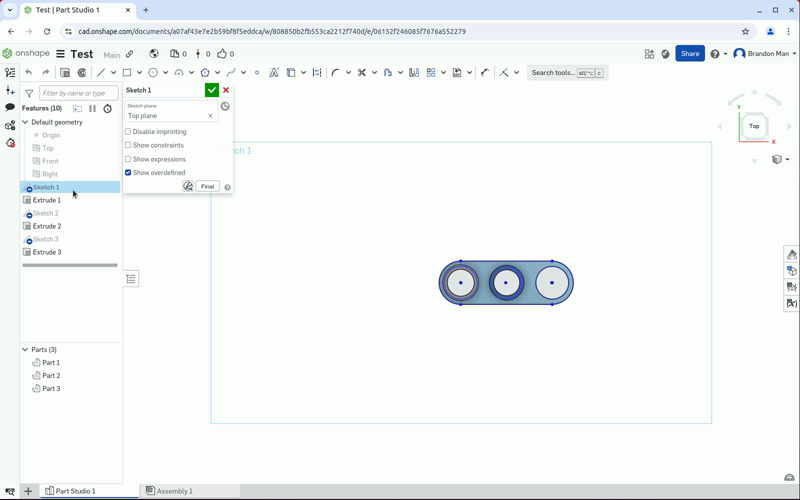
mouse_move(229, 92)
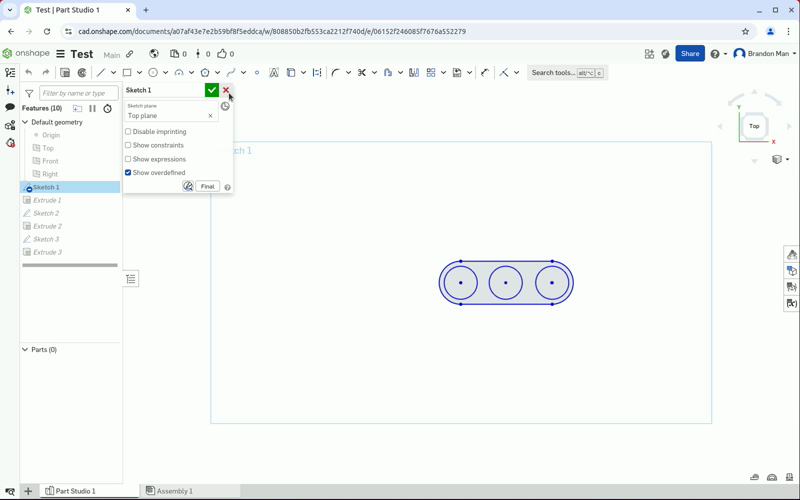
click(229, 92)
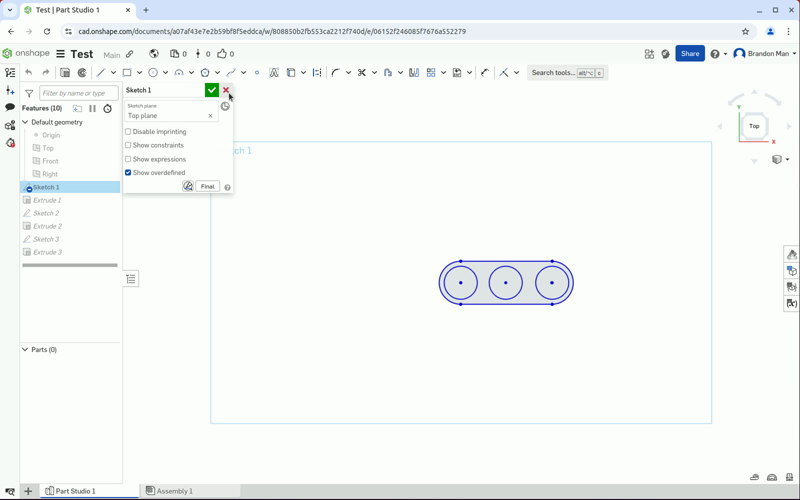
key(shift+s)
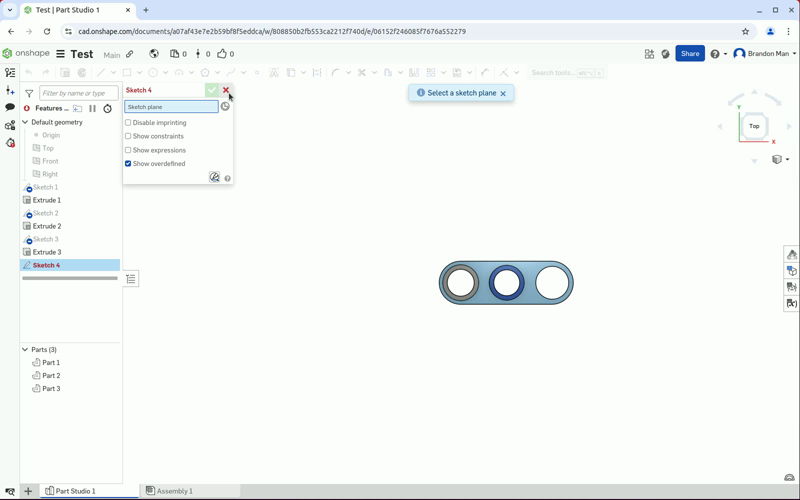
mouse_move(73, 150)
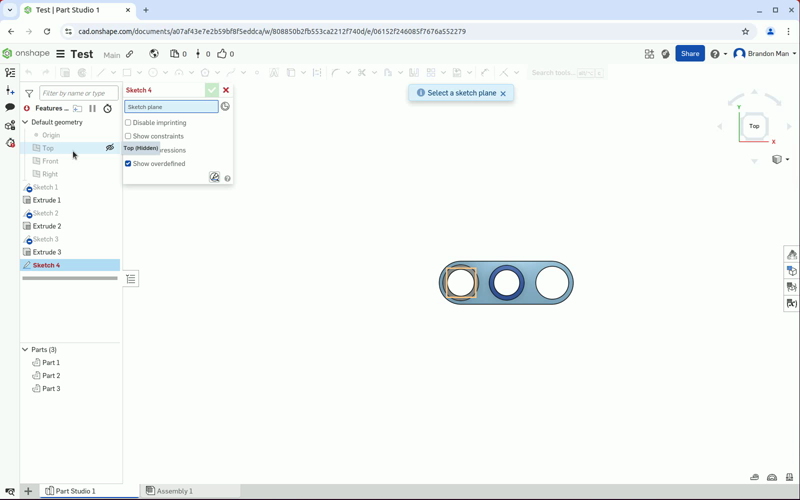
click(73, 150)
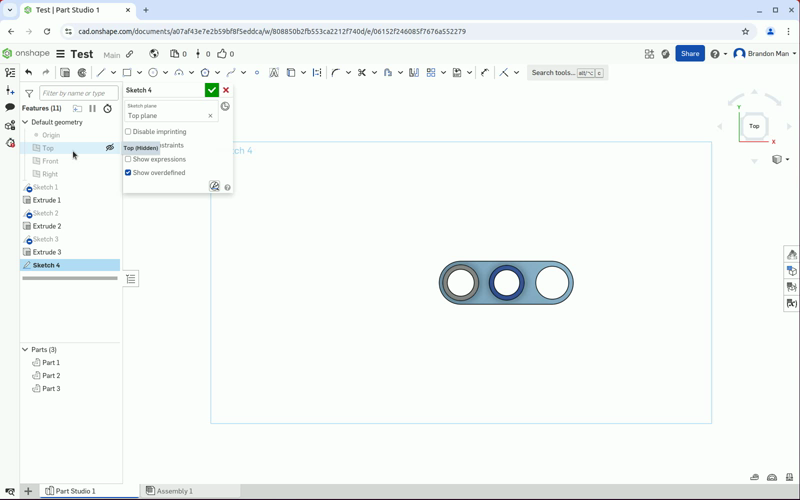
mouse_move(73, 352)
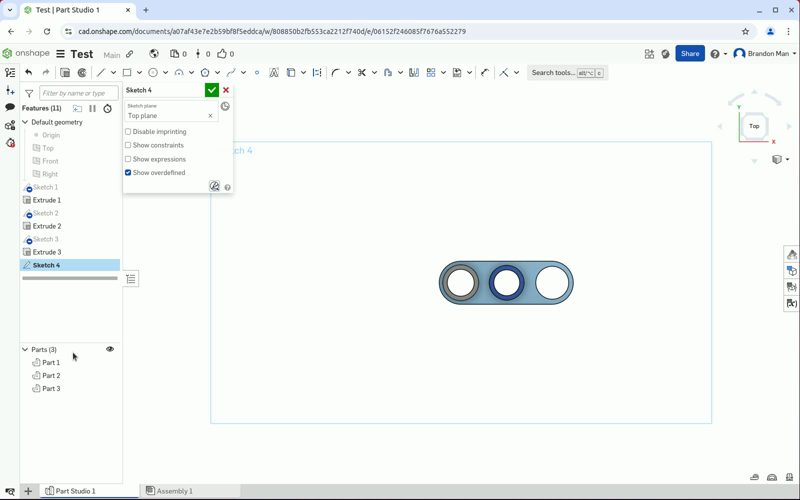
key(y)
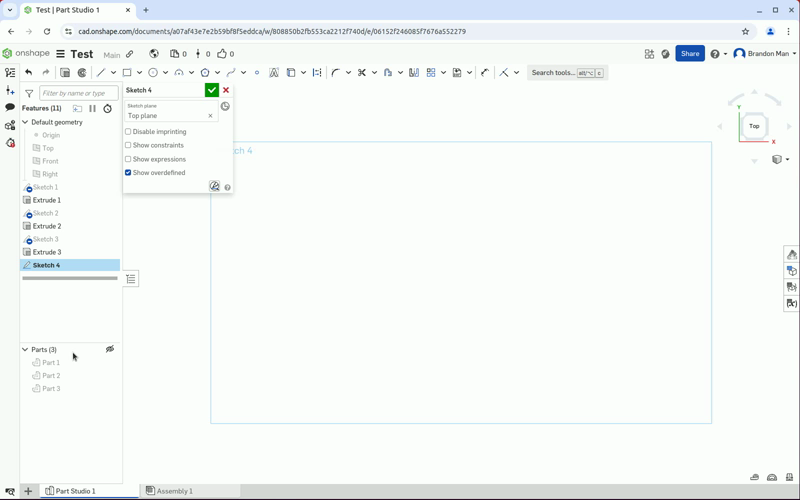
key(c)
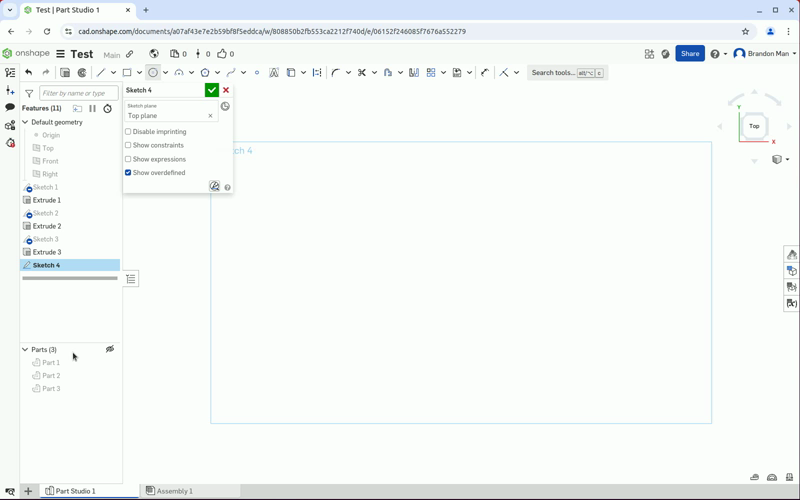
key_down(shift)
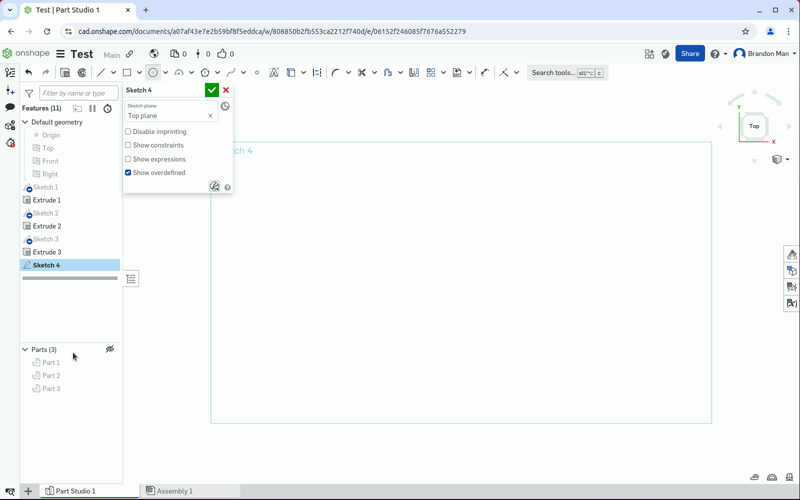
mouse_move(552, 282)
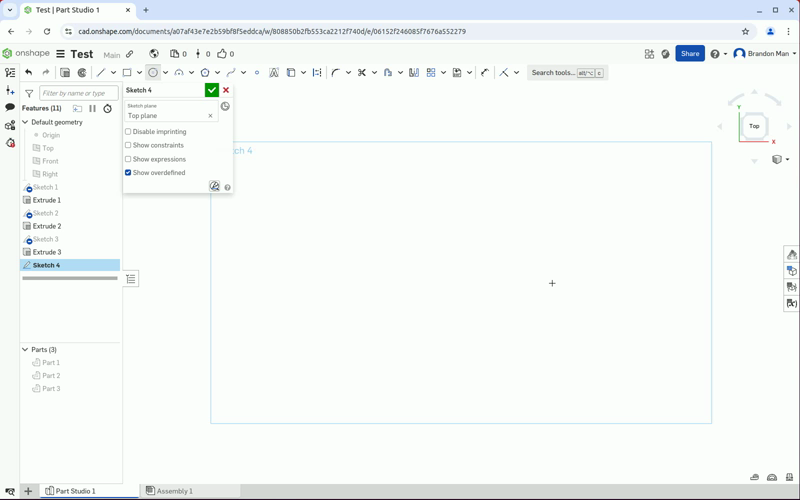
click(552, 282)
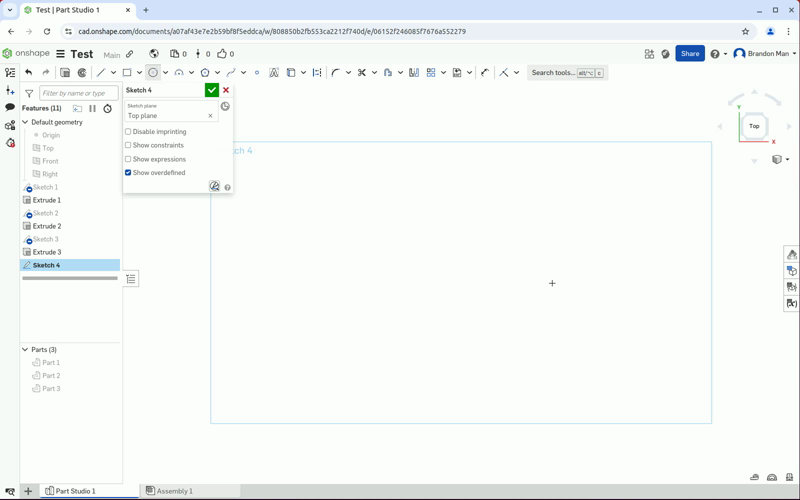
key_up(shift)
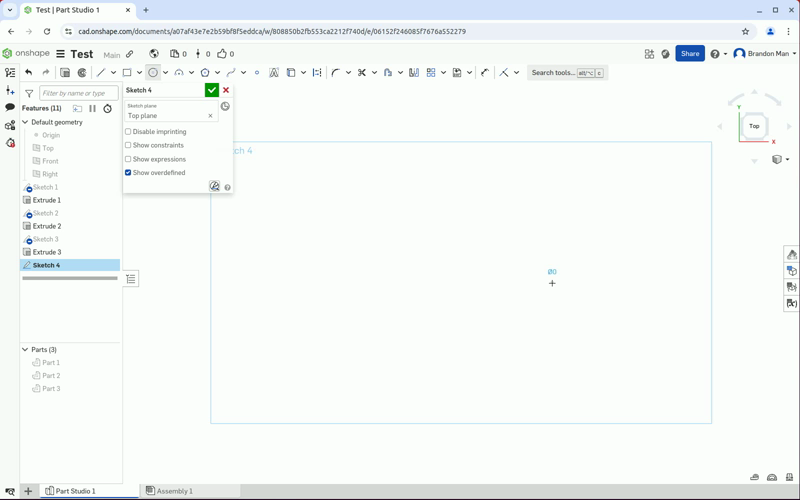
mouse_move(570, 282)
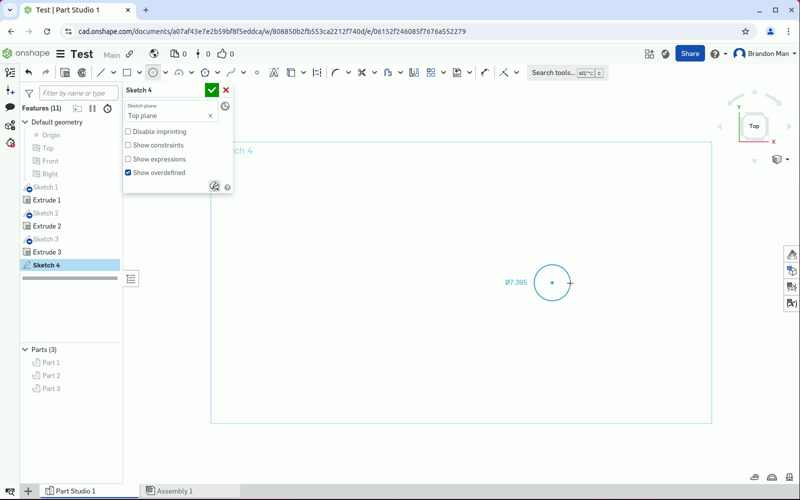
click(570, 282)
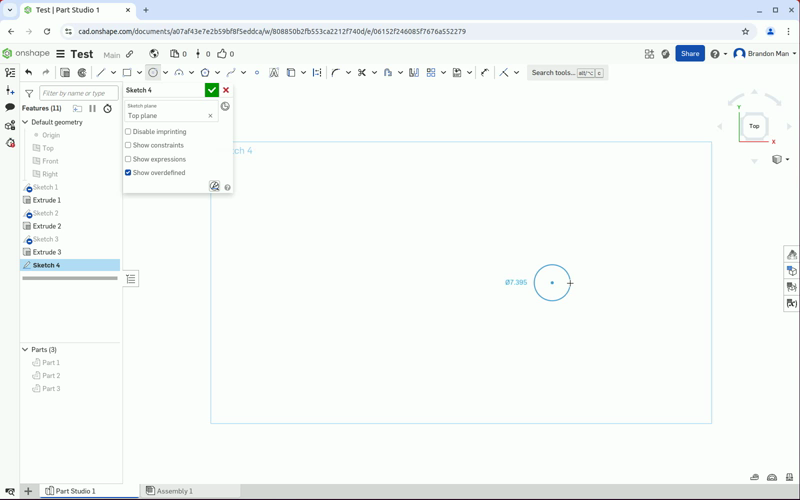
key(esc)
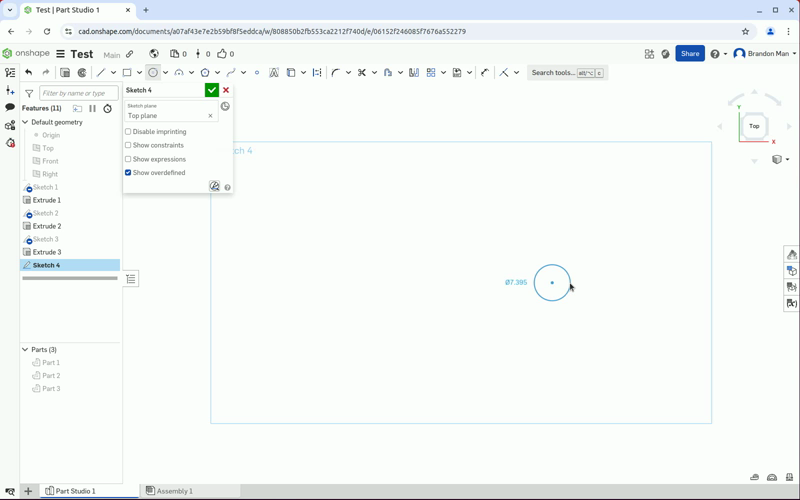
key(c)
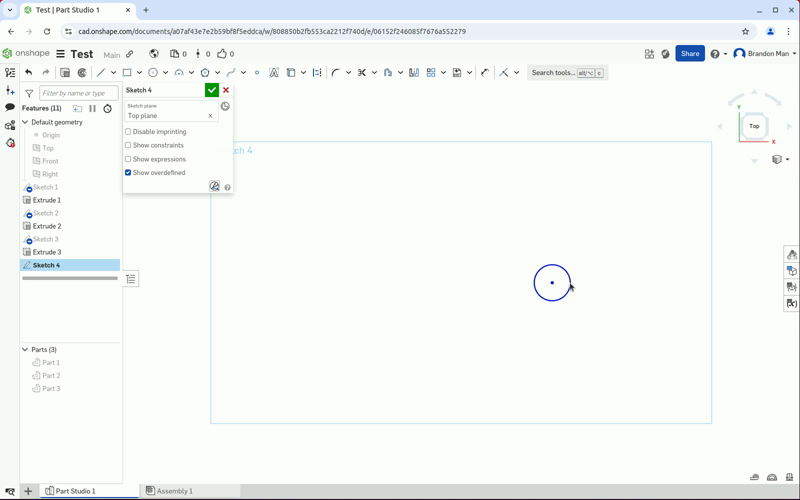
key_down(shift)
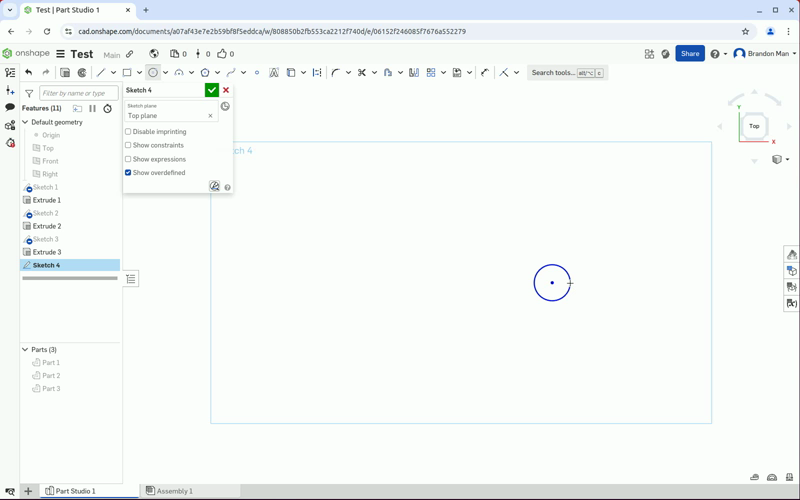
mouse_move(552, 282)
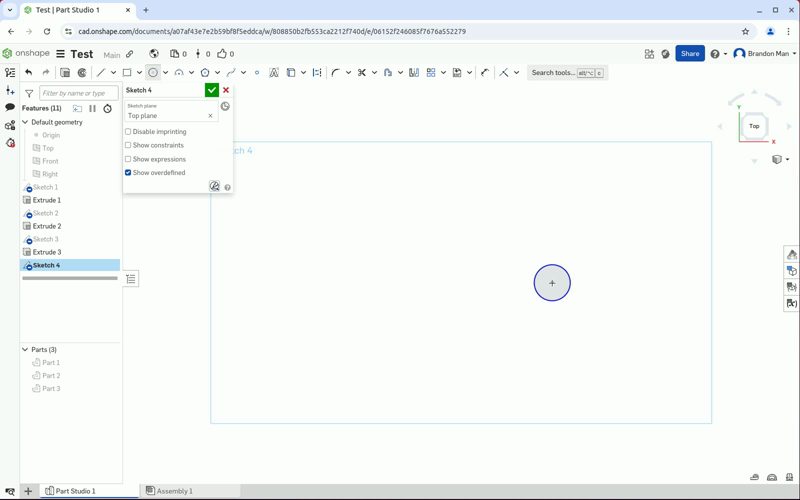
click(552, 282)
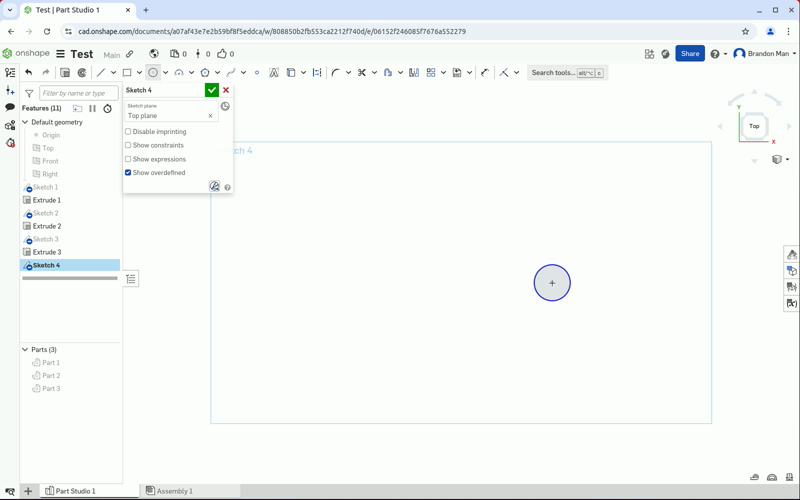
key_up(shift)
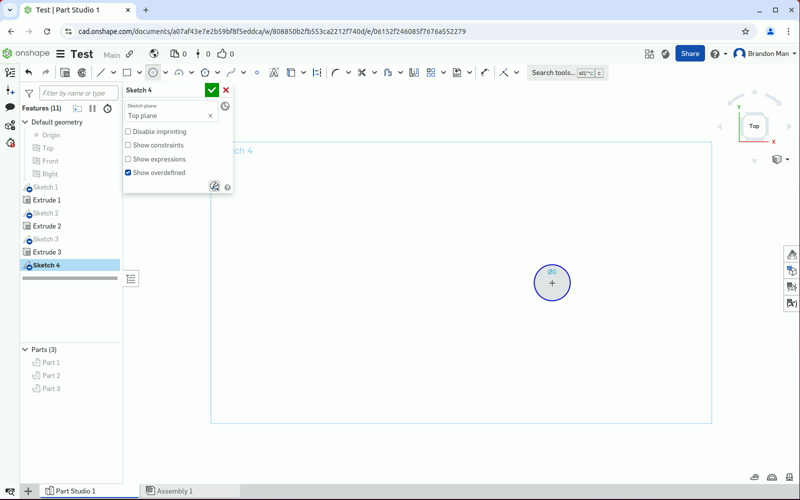
mouse_move(565, 282)
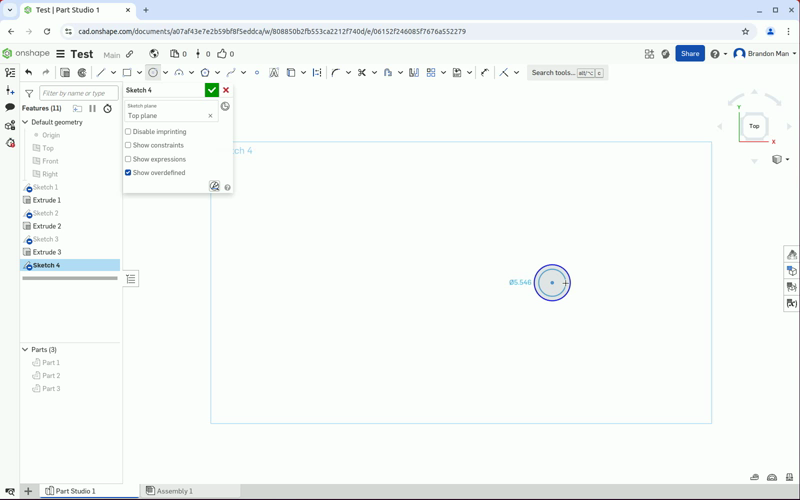
scroll(6)
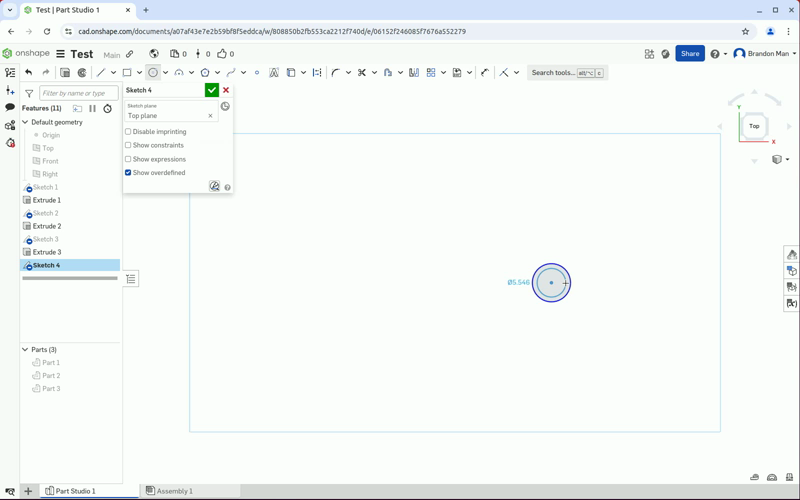
scroll(6)
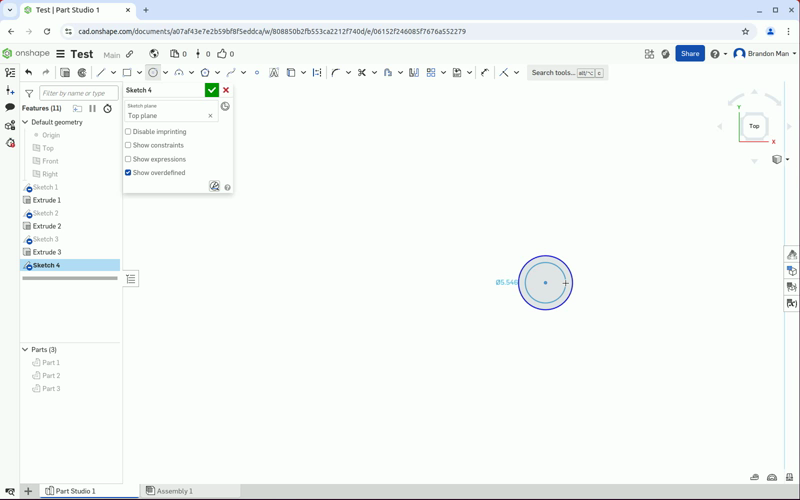
scroll(6)
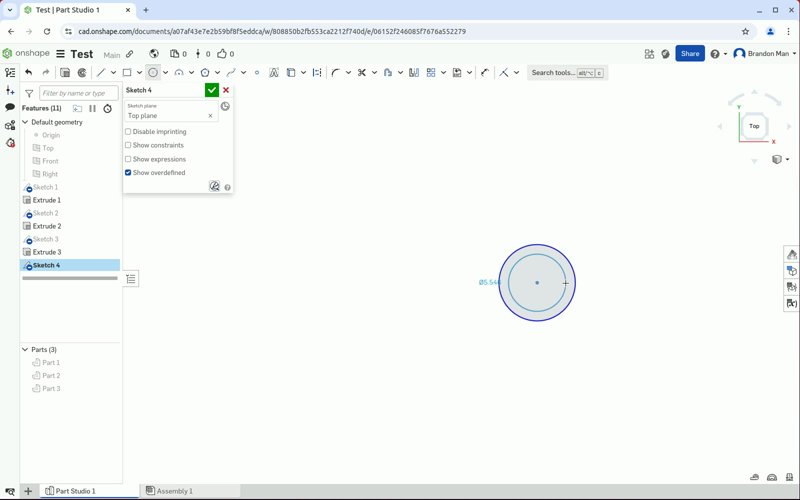
scroll(6)
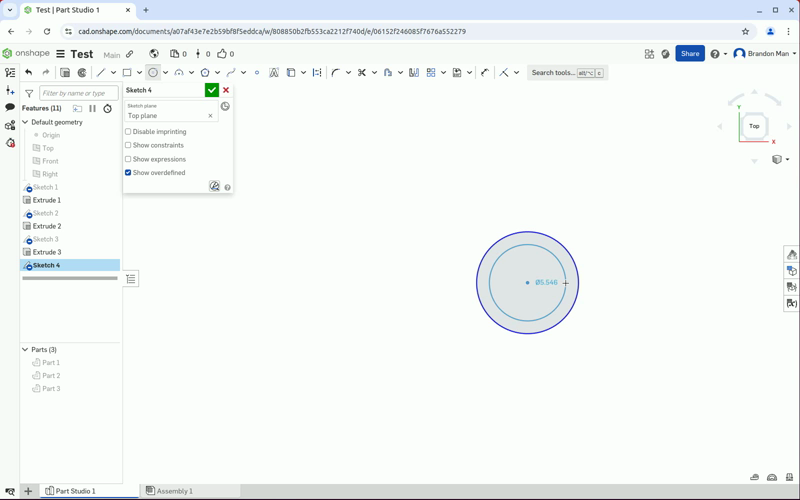
scroll(6)
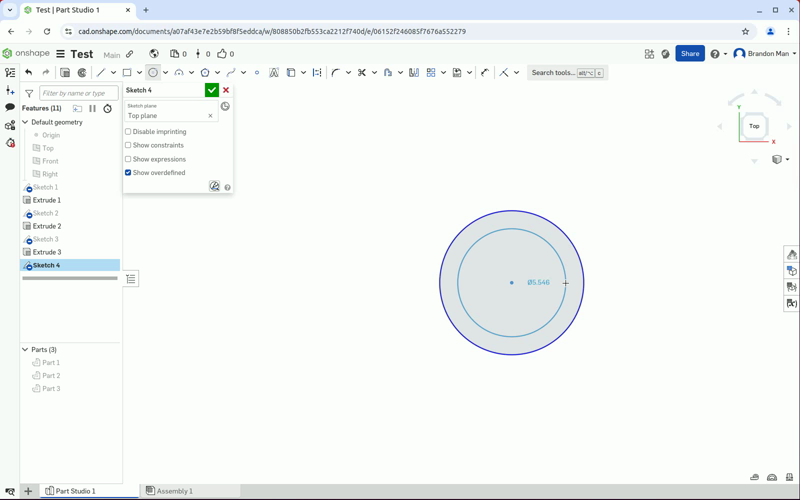
scroll(6)
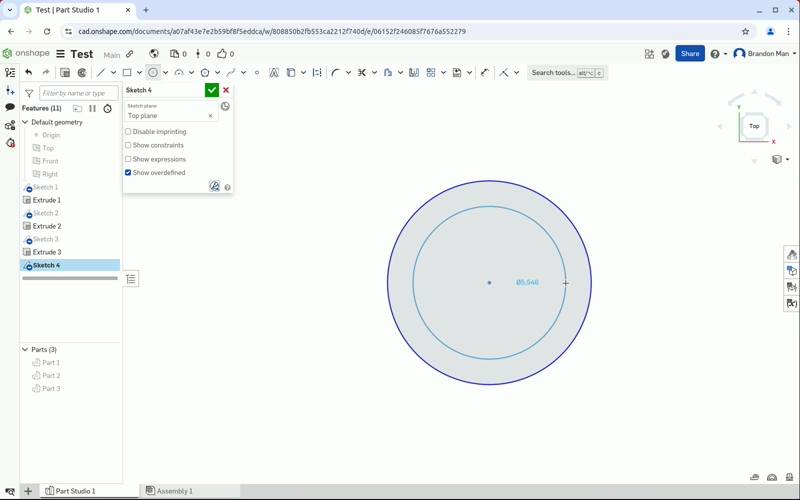
scroll(6)
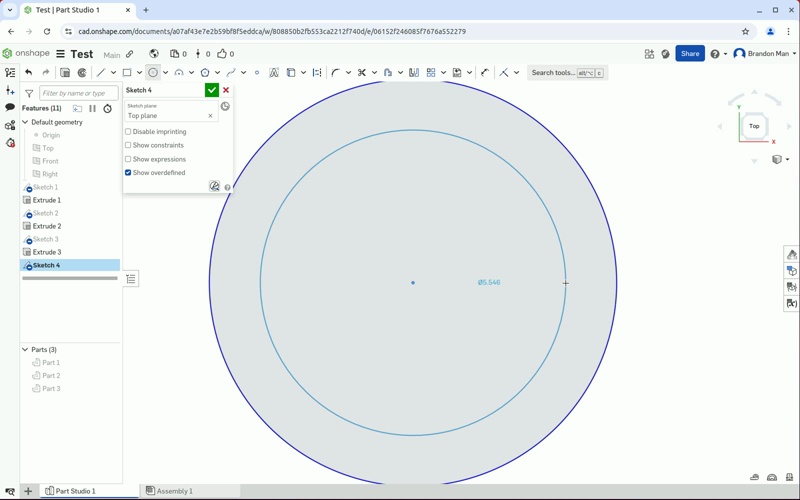
click(565, 282)
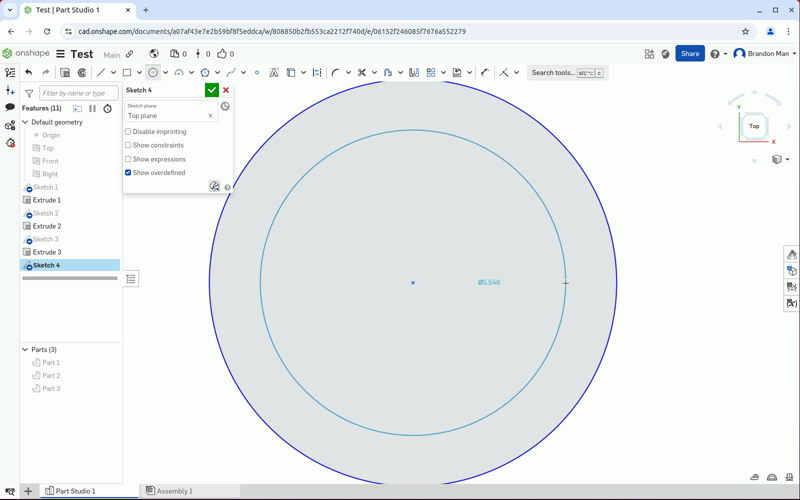
scroll(-6)
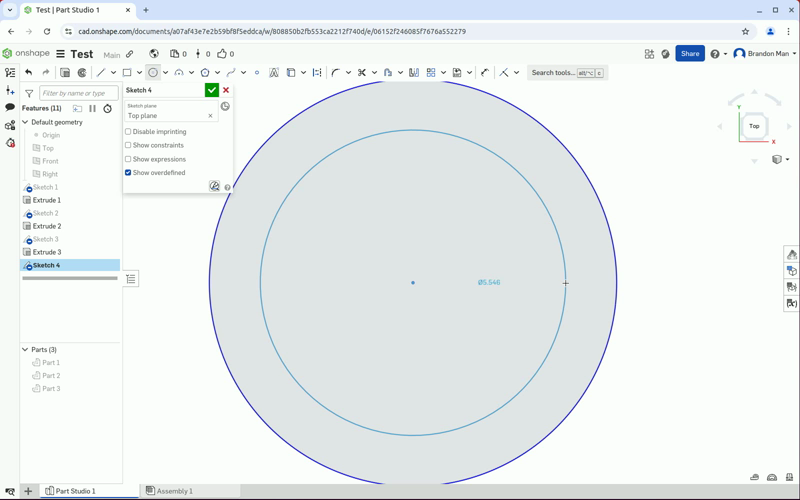
scroll(-6)
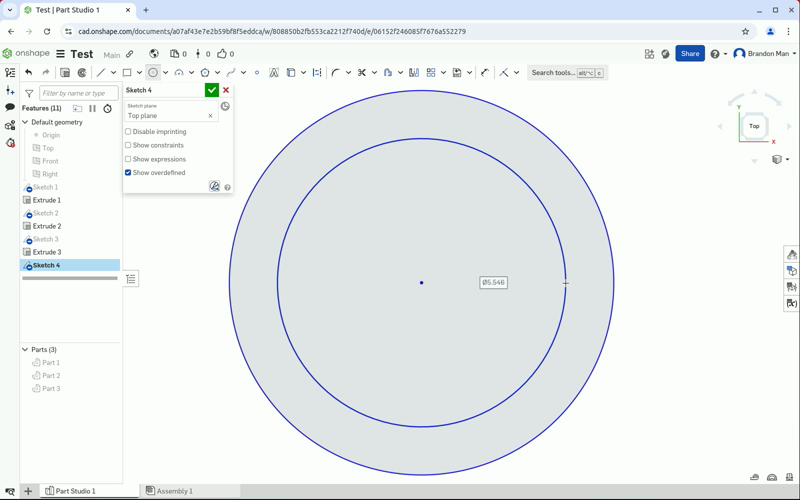
scroll(-6)
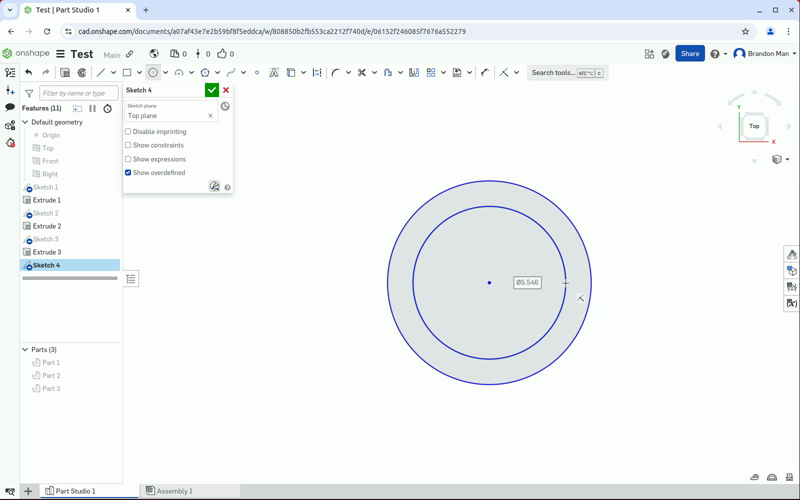
scroll(-6)
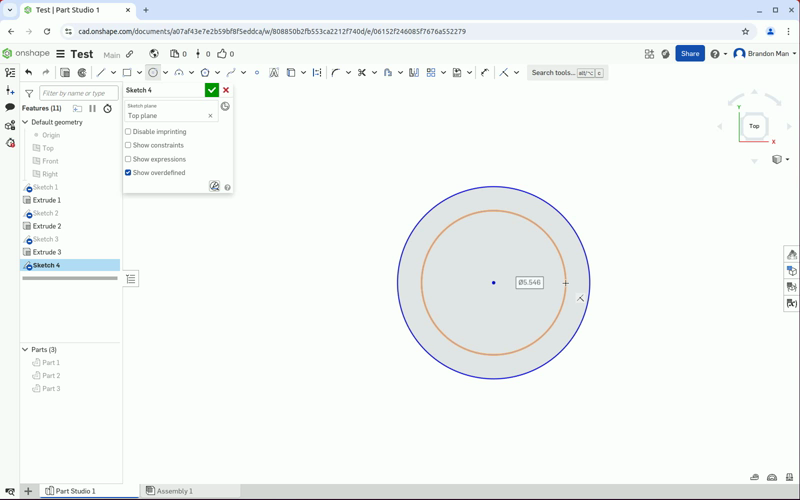
scroll(-6)
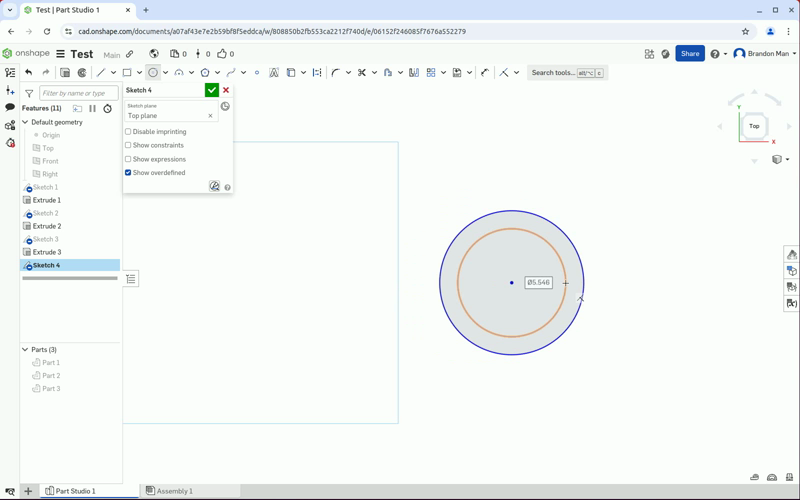
scroll(-6)
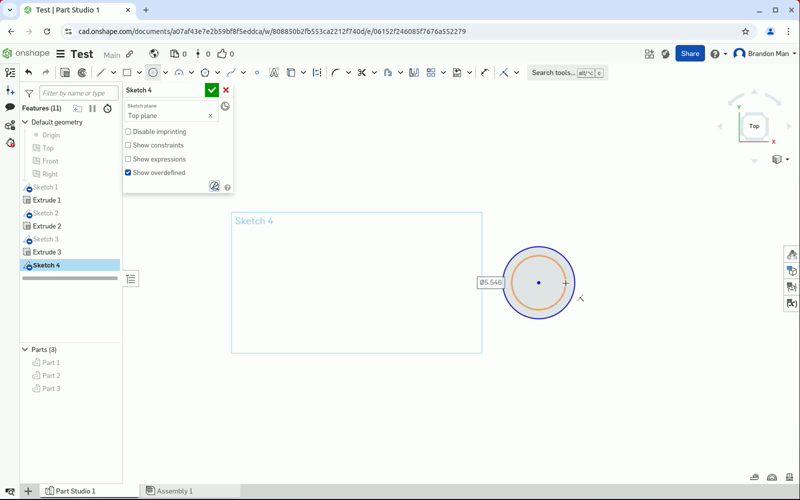
scroll(-6)
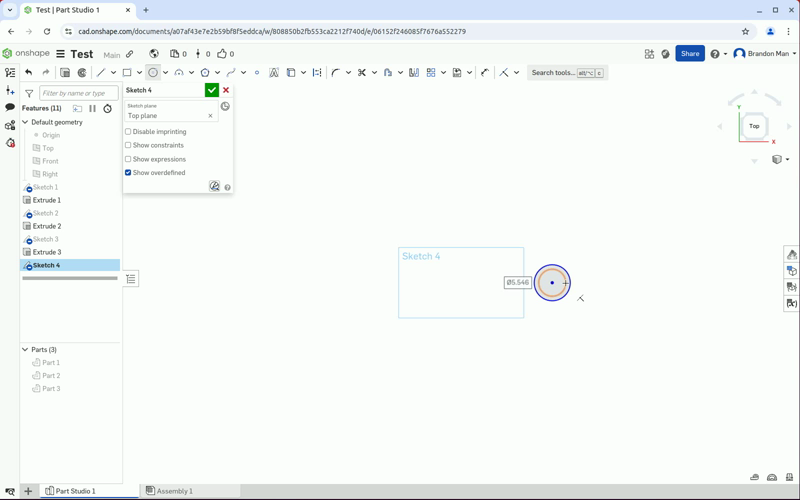
key(esc)
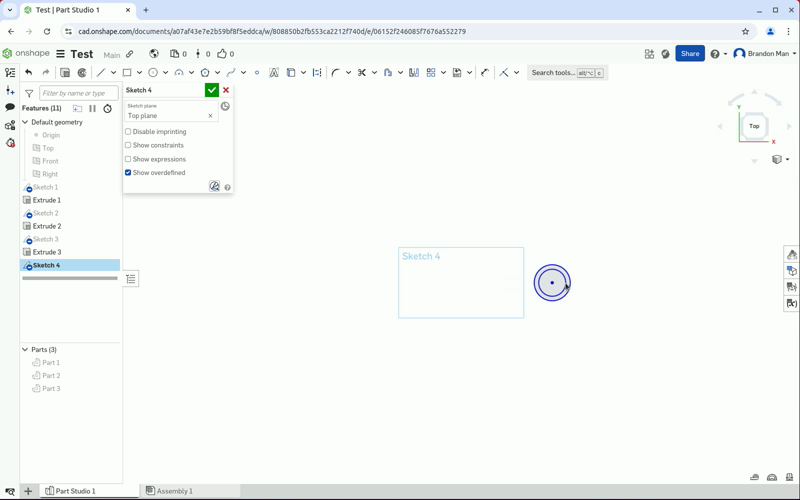
mouse_move(547, 298)
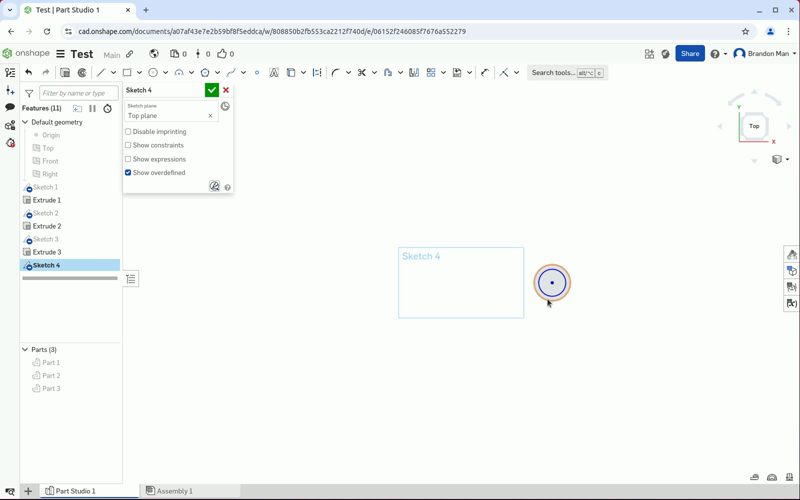
scroll(6)
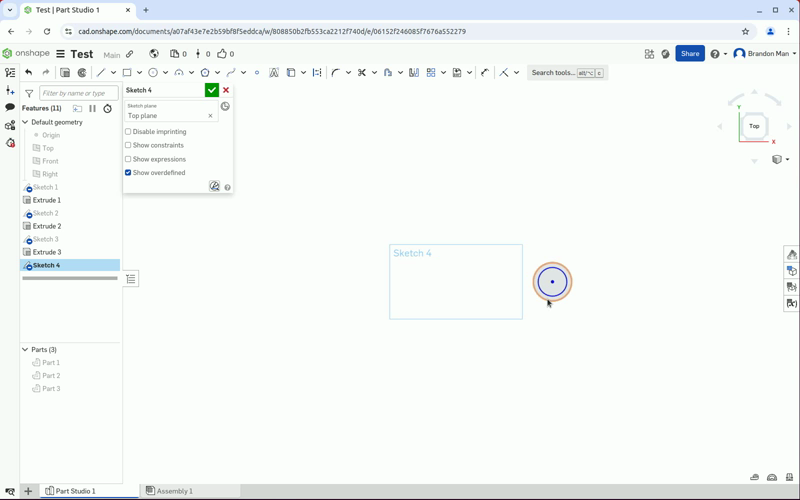
scroll(6)
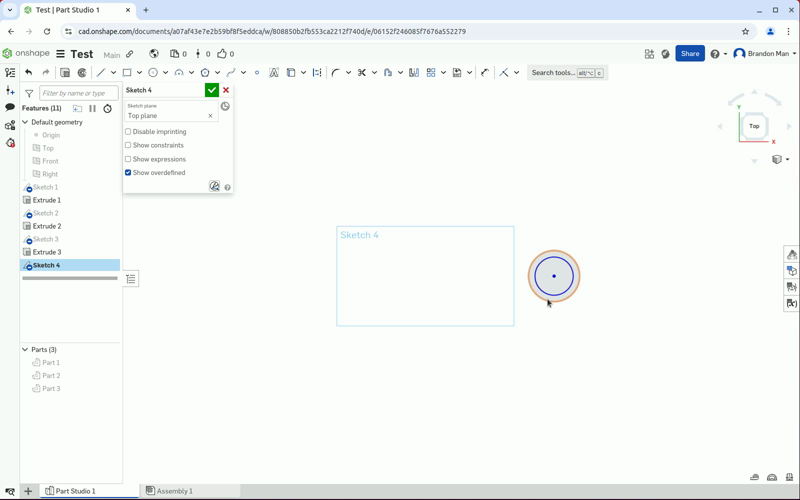
scroll(6)
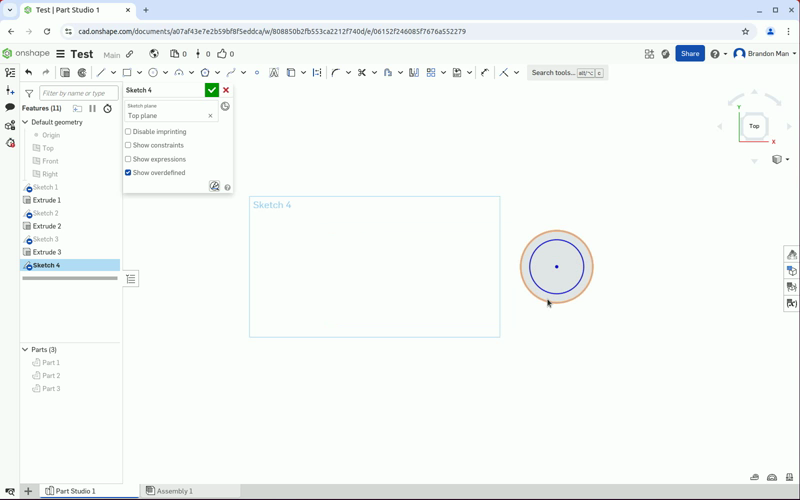
scroll(6)
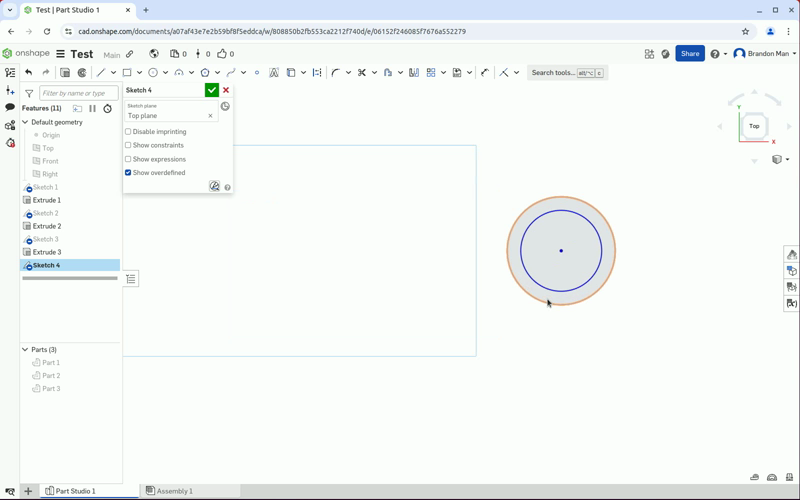
scroll(6)
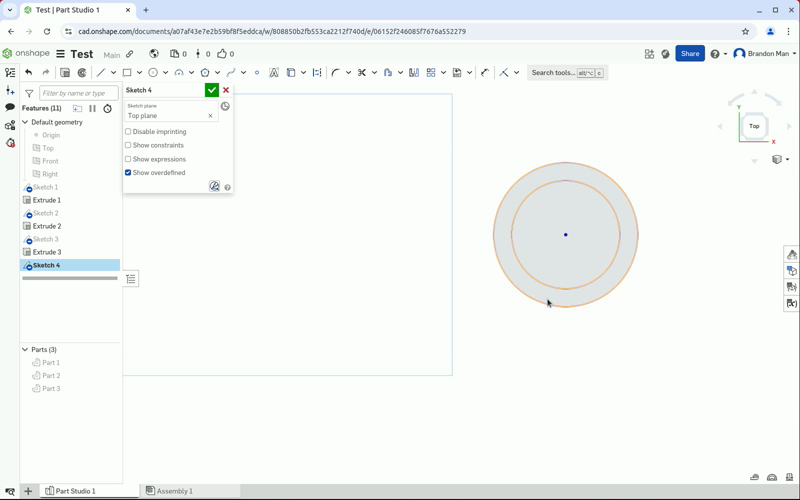
scroll(6)
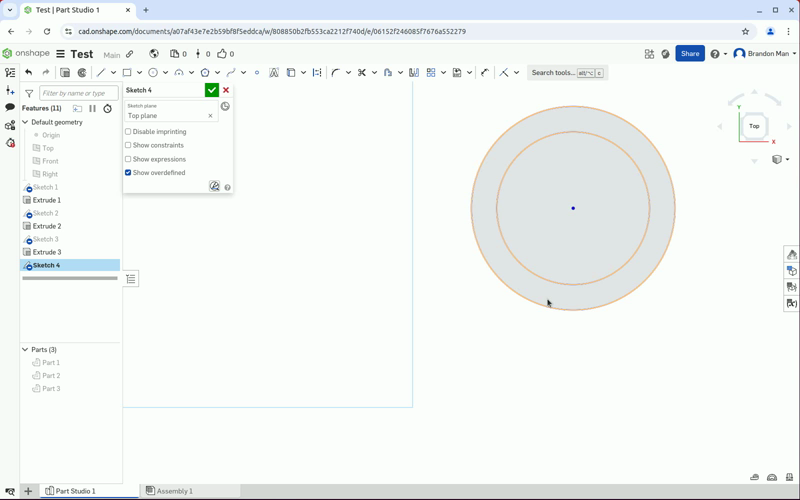
scroll(6)
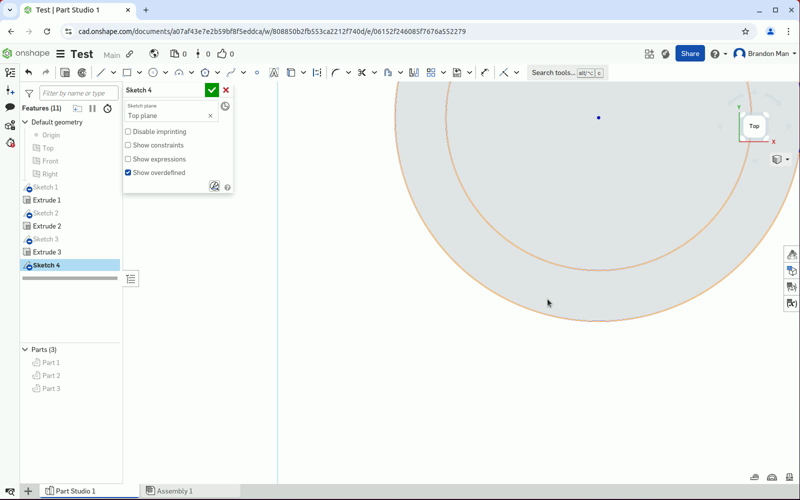
click(547, 298)
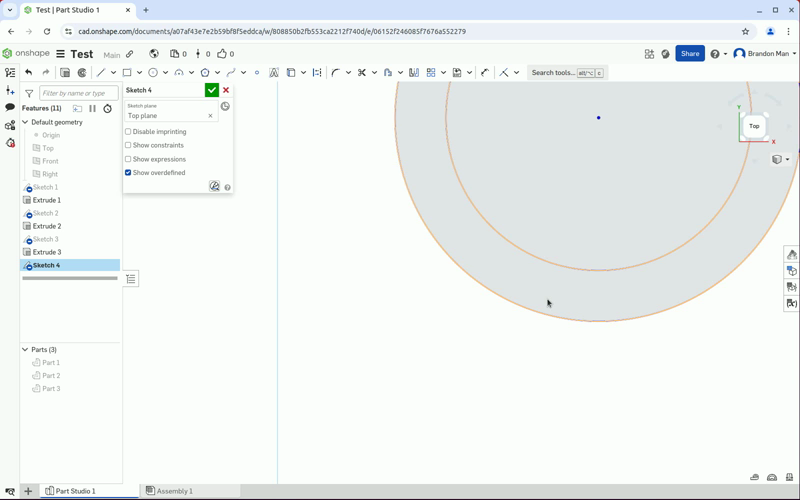
scroll(-6)
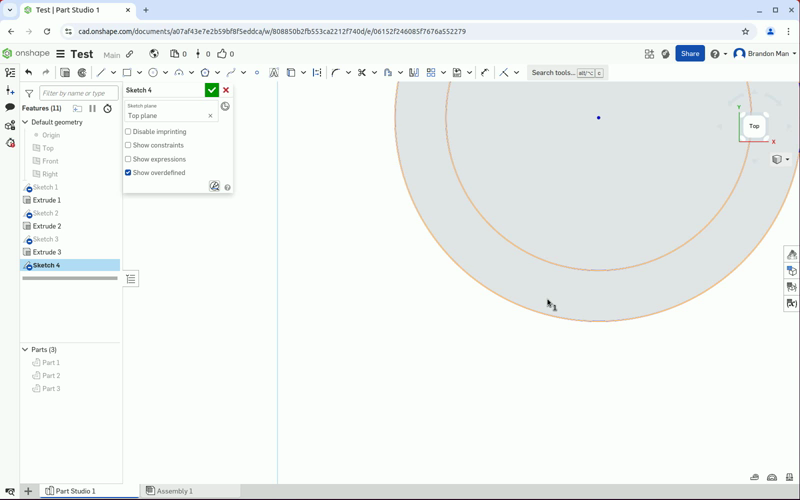
scroll(-6)
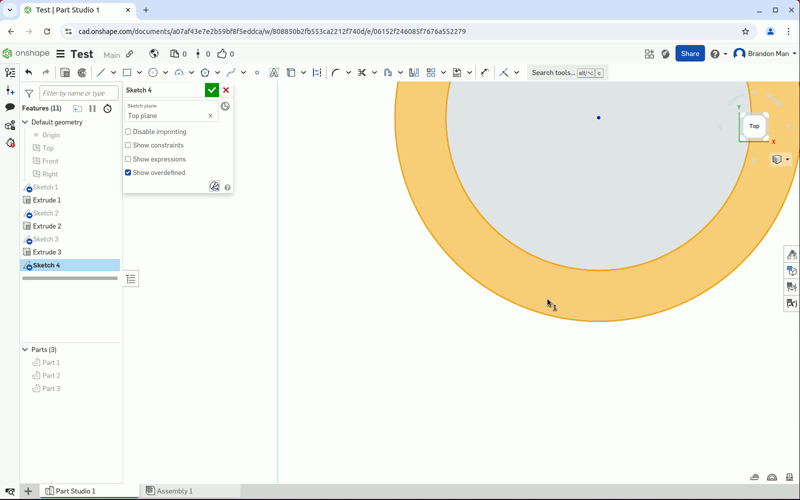
scroll(-6)
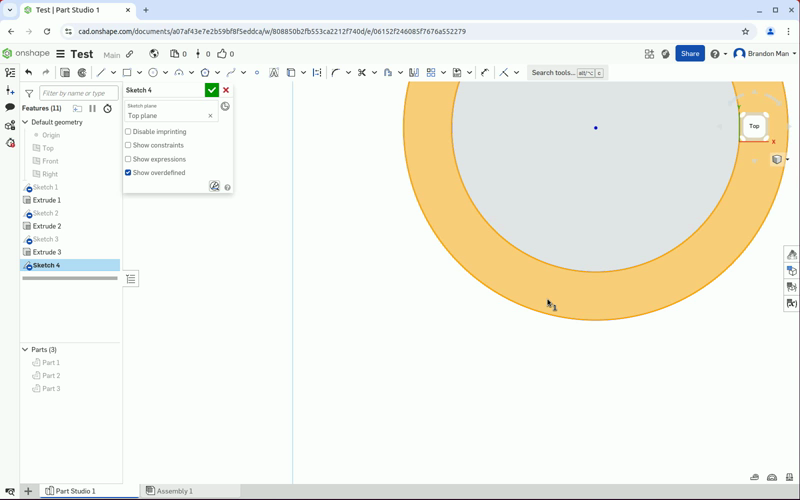
scroll(-6)
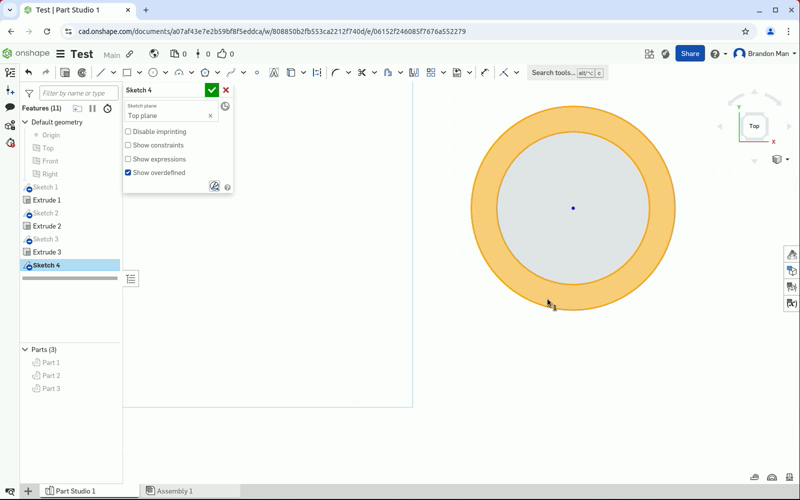
scroll(-6)
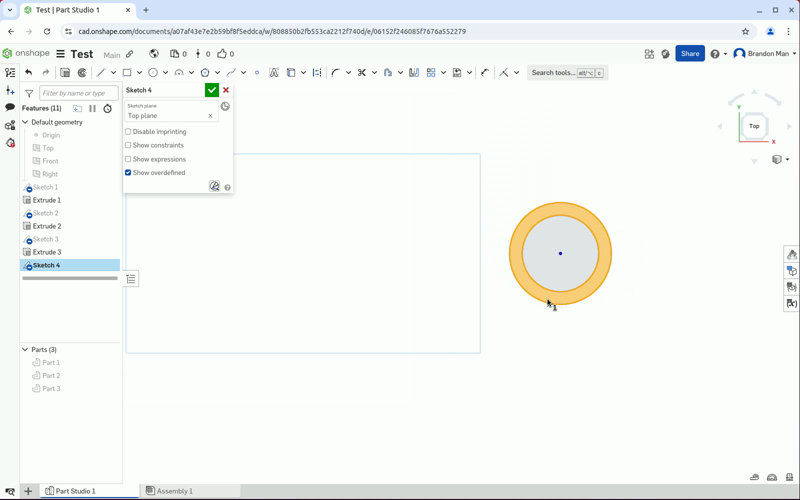
scroll(-6)
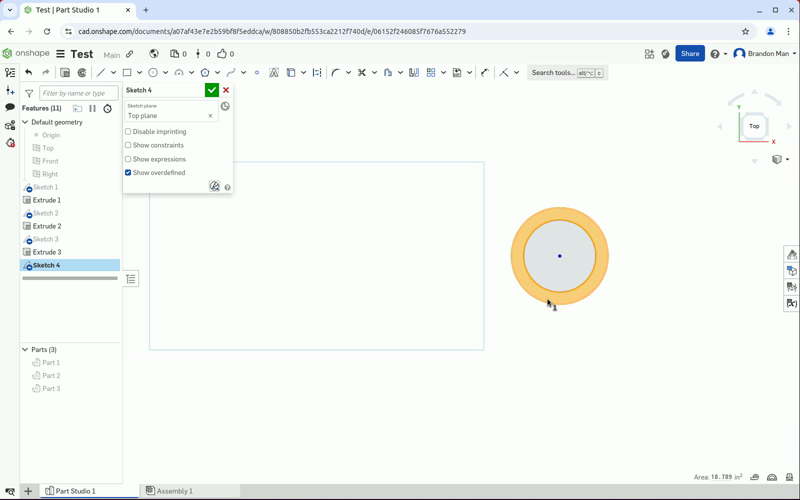
scroll(-6)
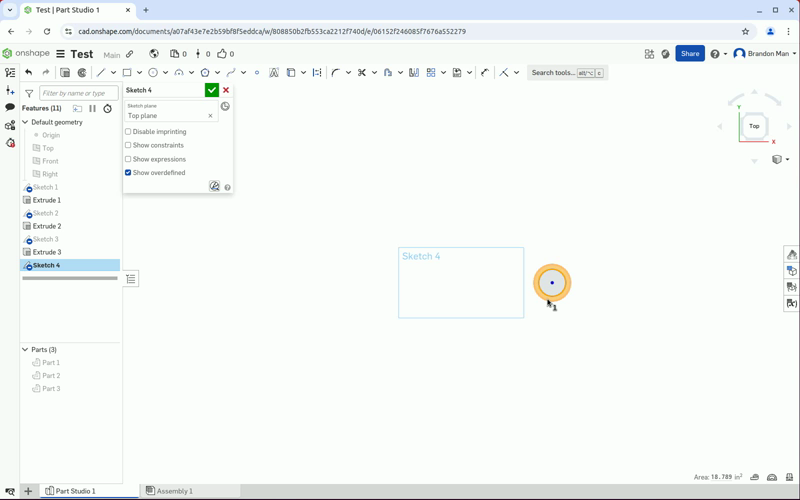
mouse_move(73, 352)
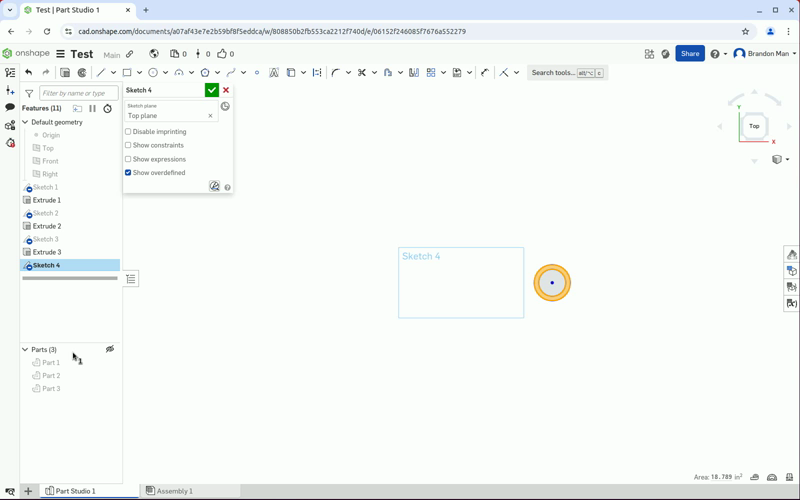
key(shift+y)
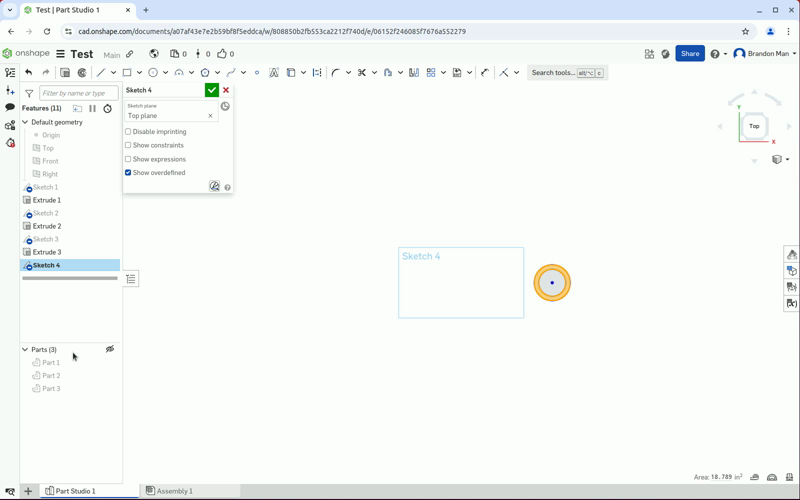
key(shift+e)
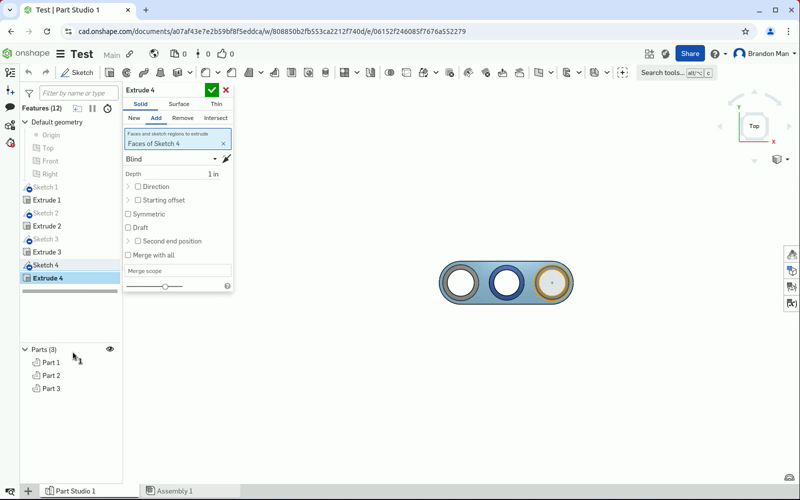
mouse_move(143, 106)
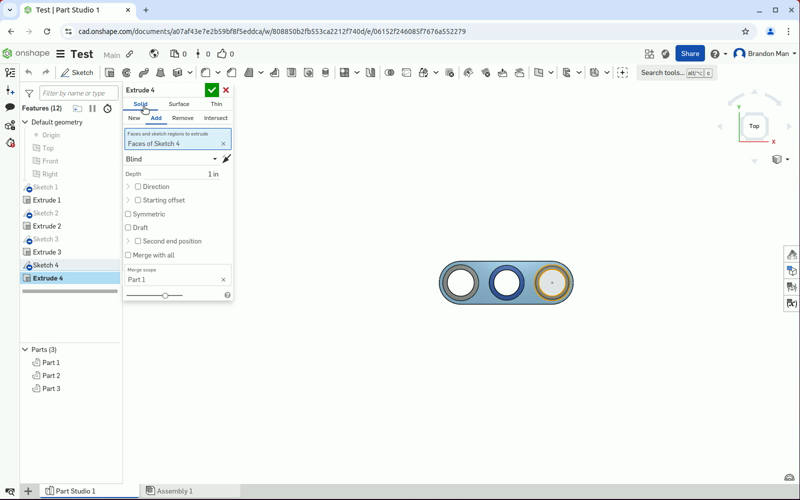
click(143, 106)
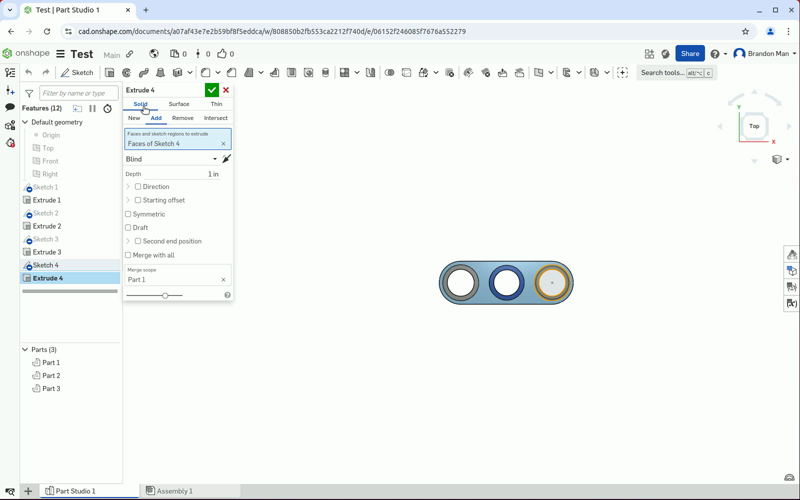
mouse_move(137, 120)
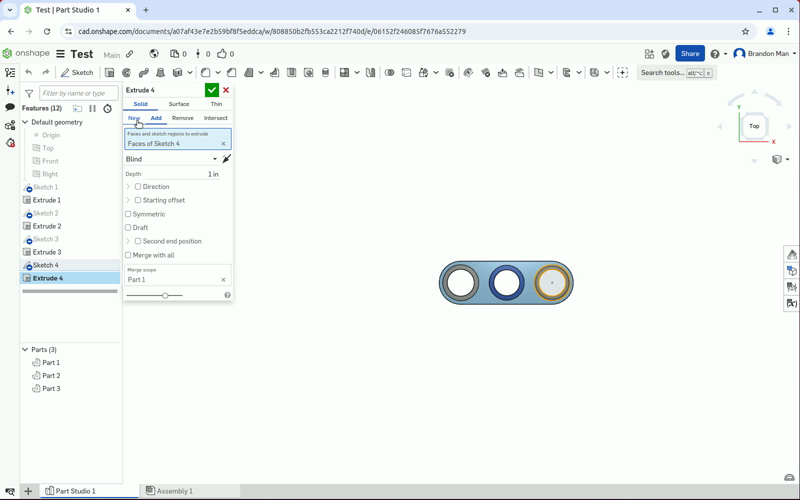
click(137, 120)
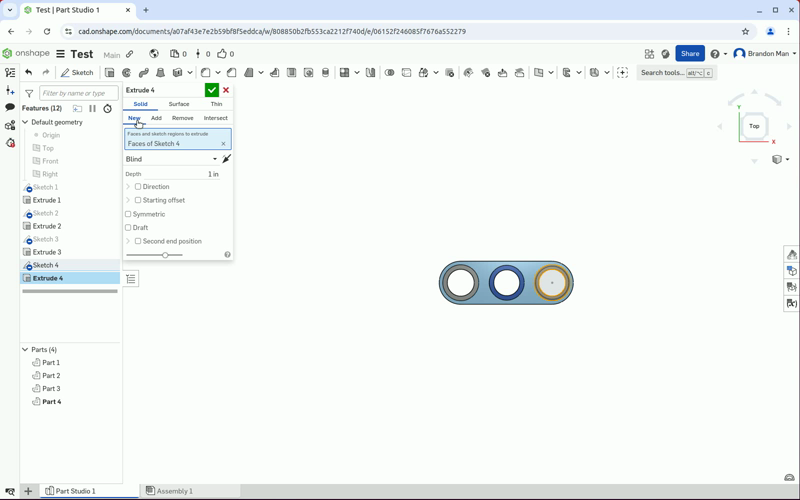
key(tab, 4)
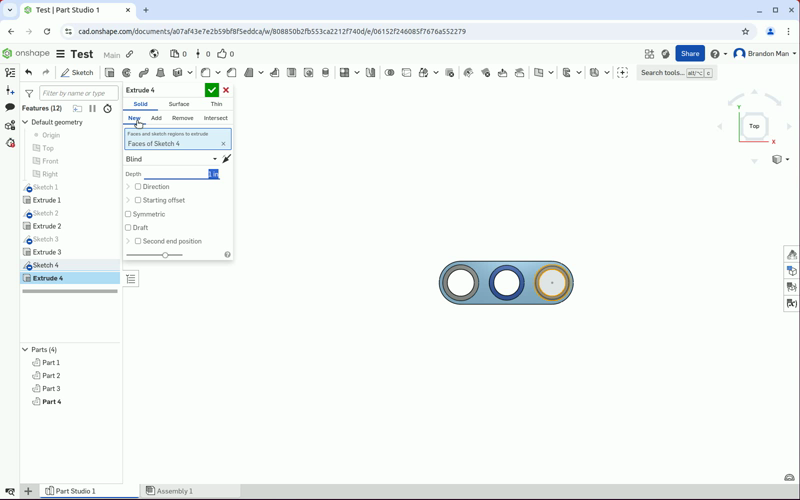
text(2.407)
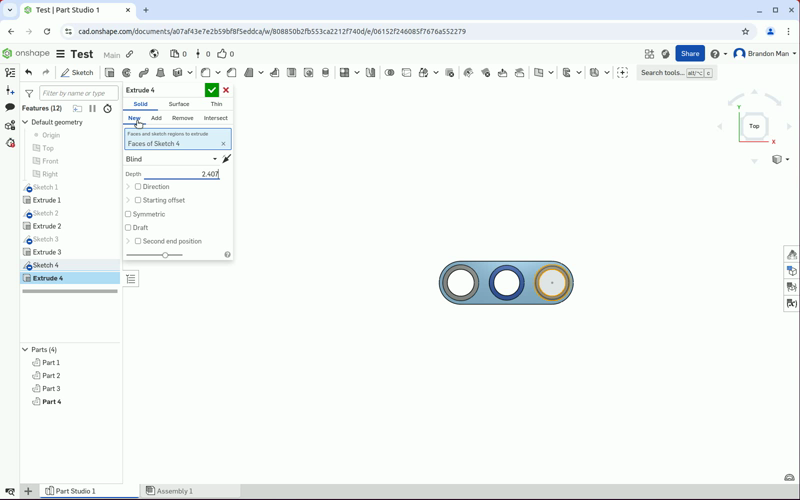
key(enter)
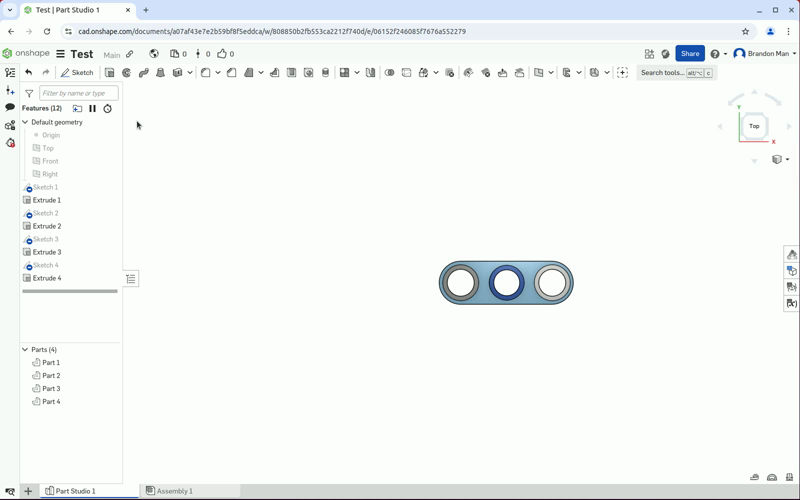
key(shift+h)
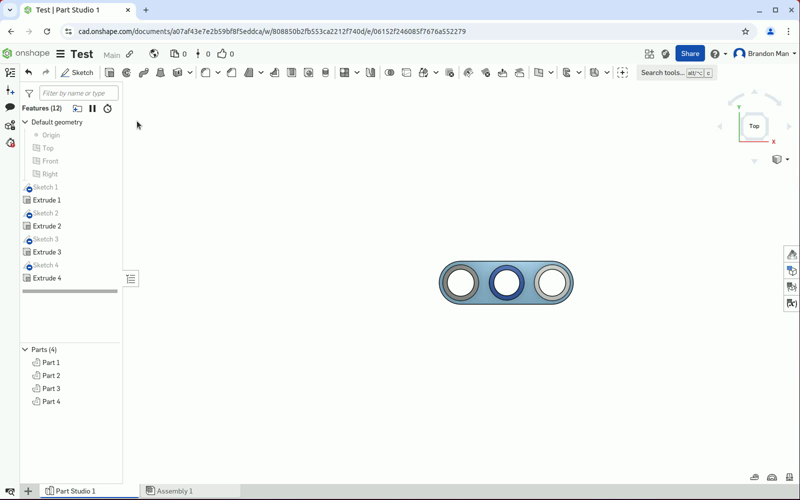
key(shift+h)
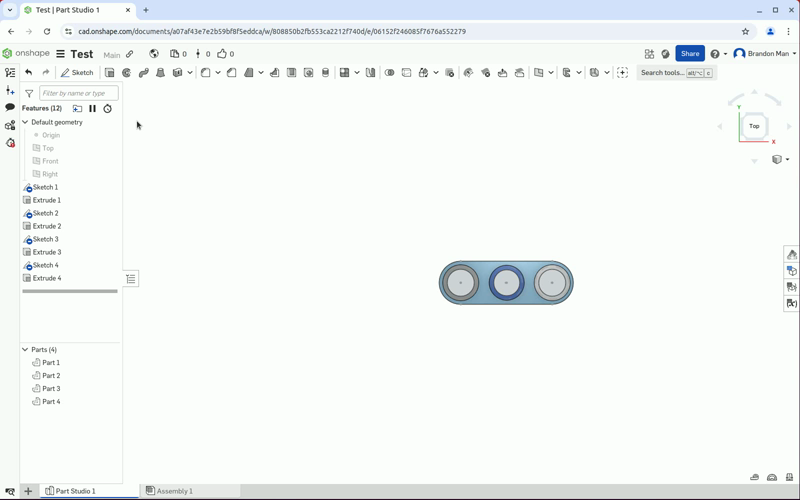
key(shift+7)
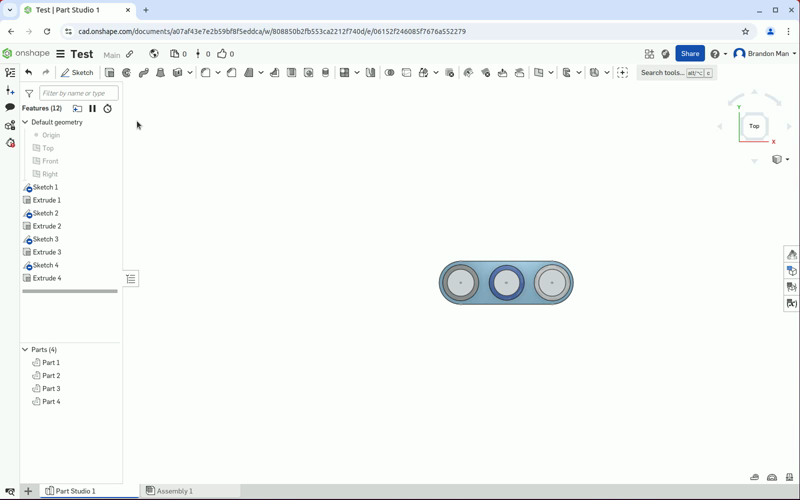
key(up, 3)
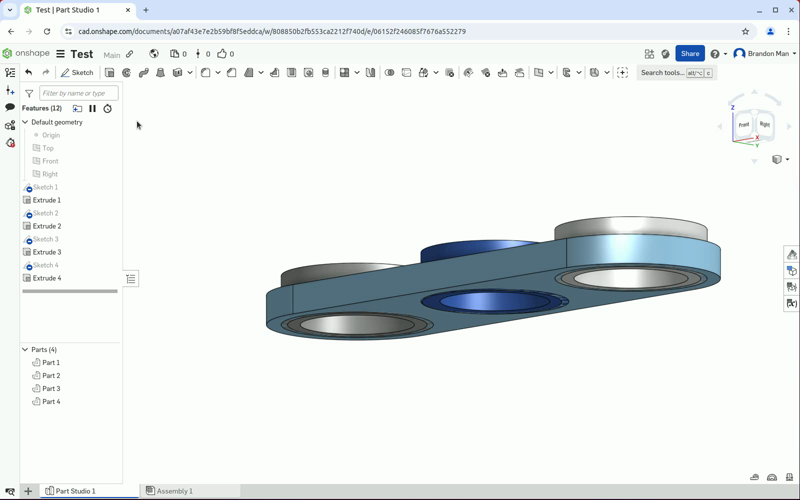
key(left, 3)
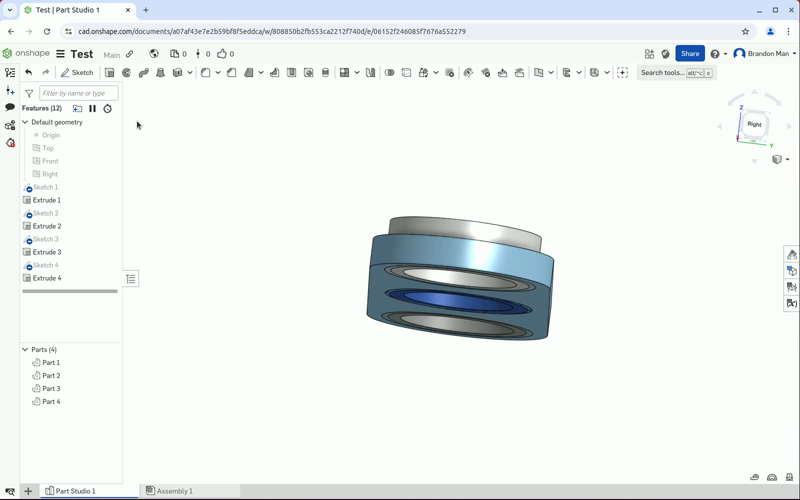
key(right, 3)
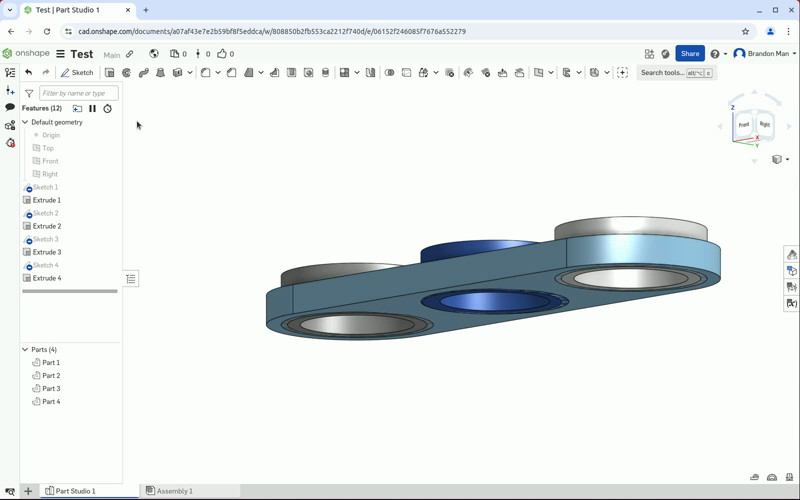
key(down, 3)
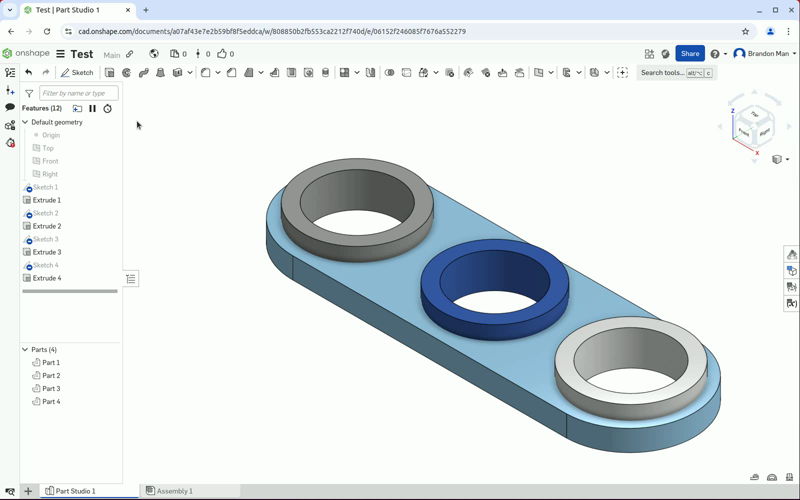
mouse_move(73, 189)
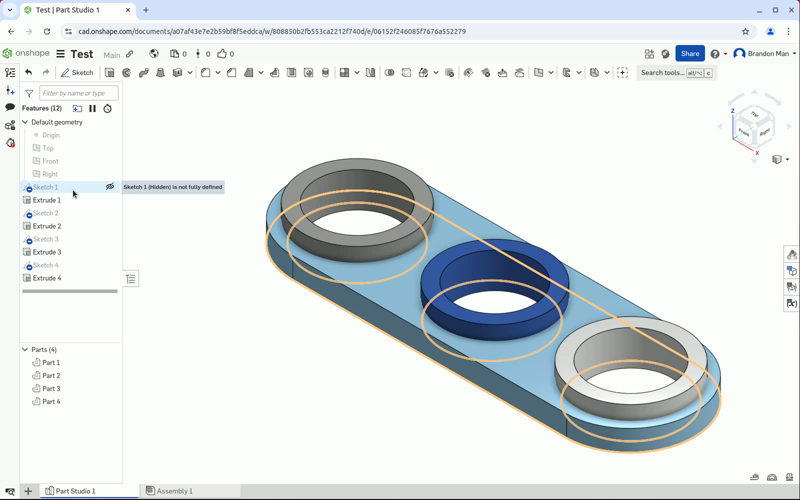
click(73, 189)